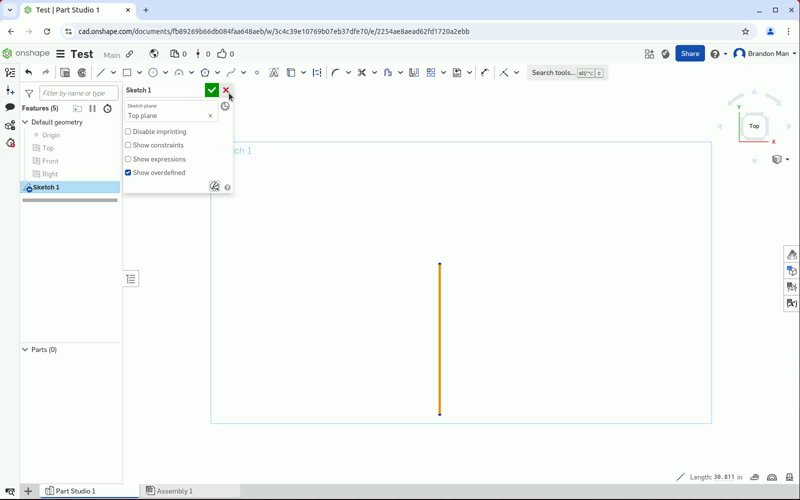
key(shift+h)
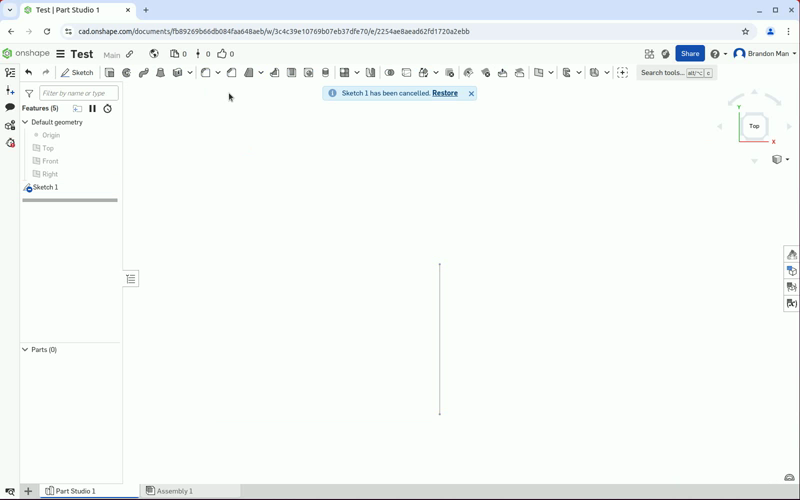
key(shift+s)
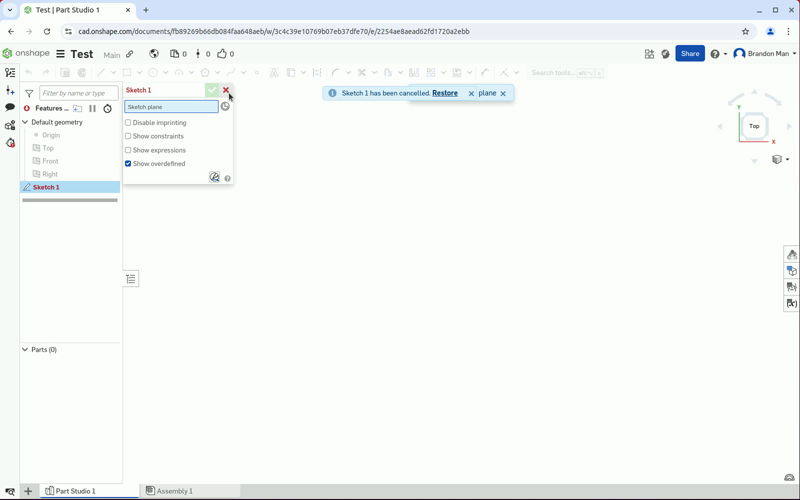
mouse_move(73, 150)
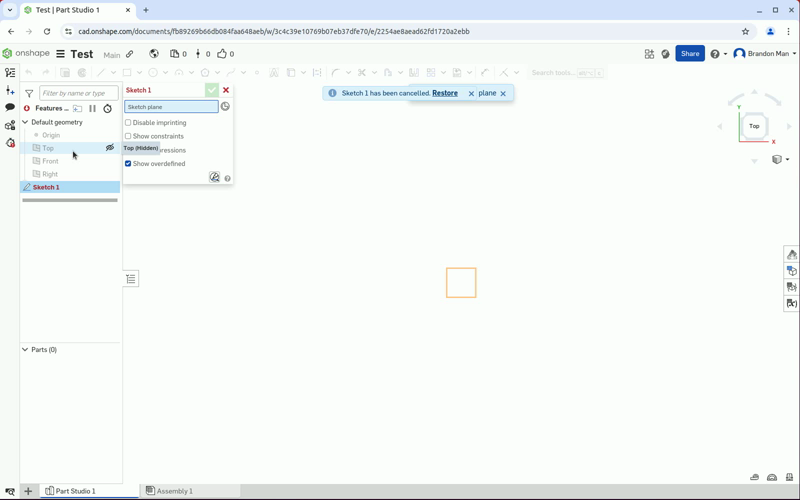
click(73, 150)
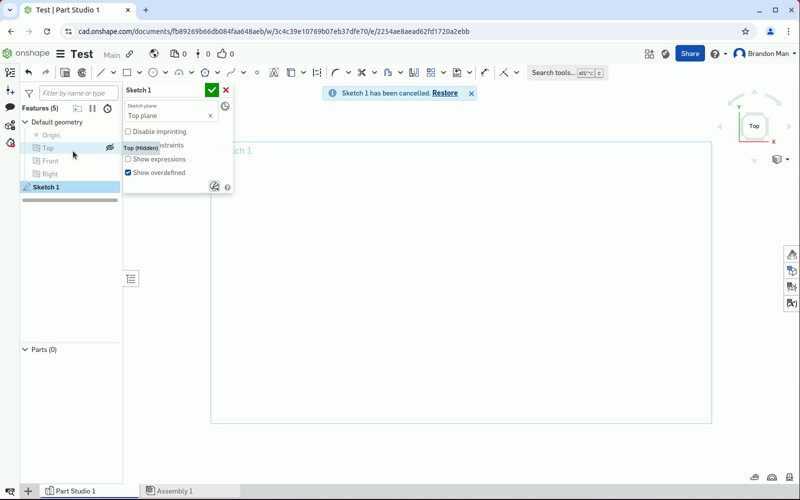
mouse_move(73, 352)
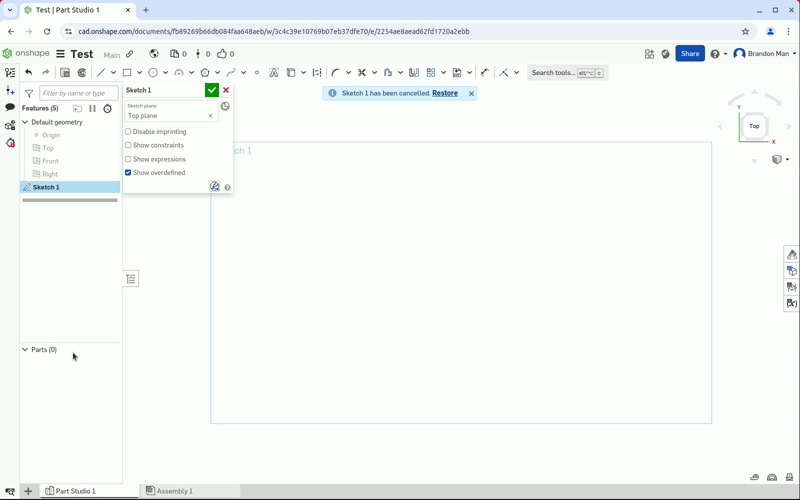
key(y)
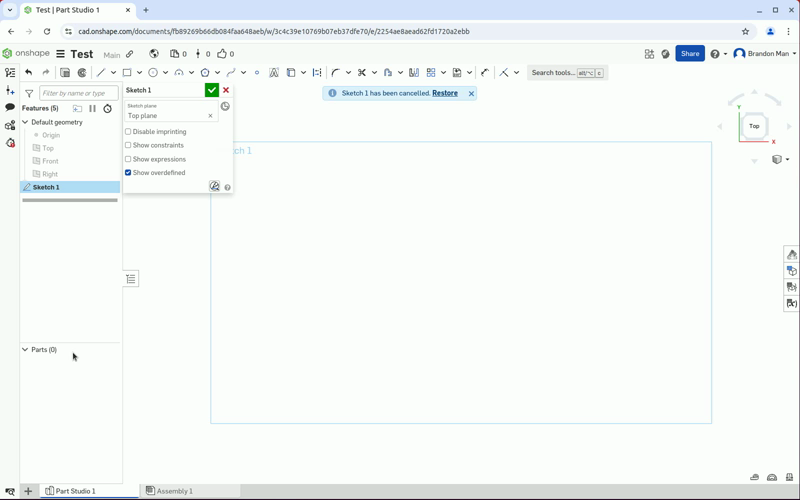
key(l)
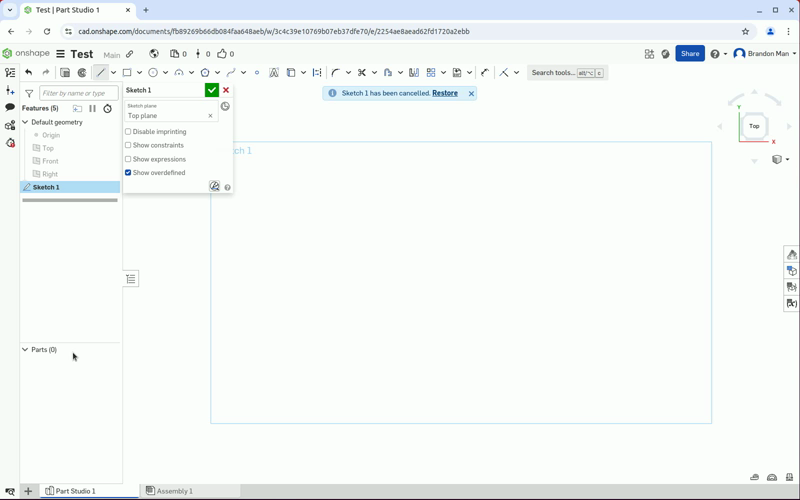
key_down(shift)
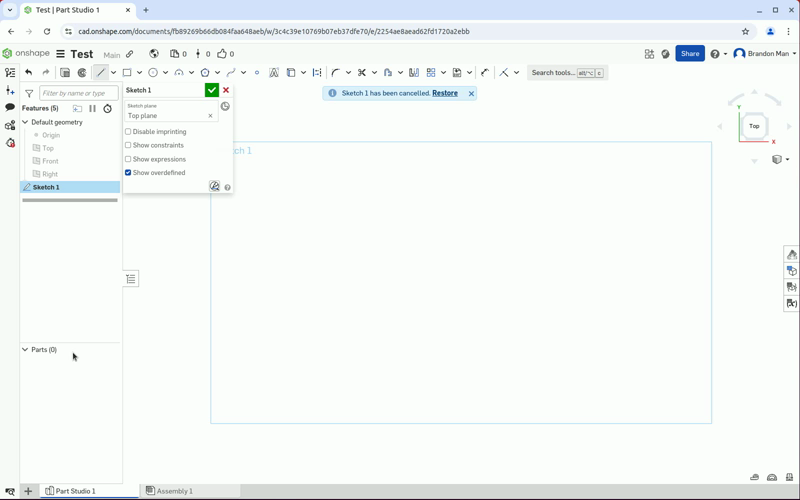
mouse_move(445, 298)
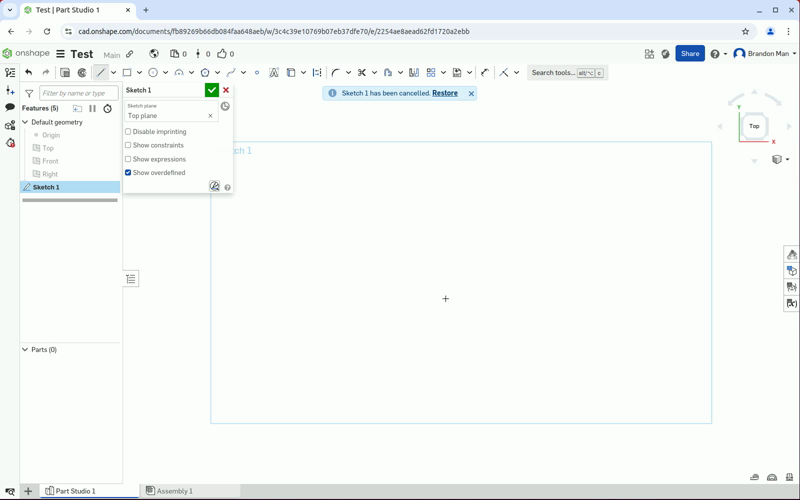
click(445, 298)
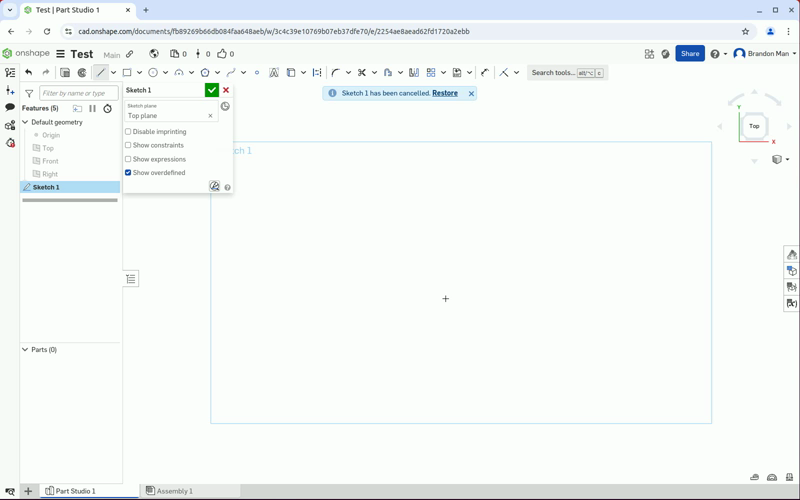
key_up(shift)
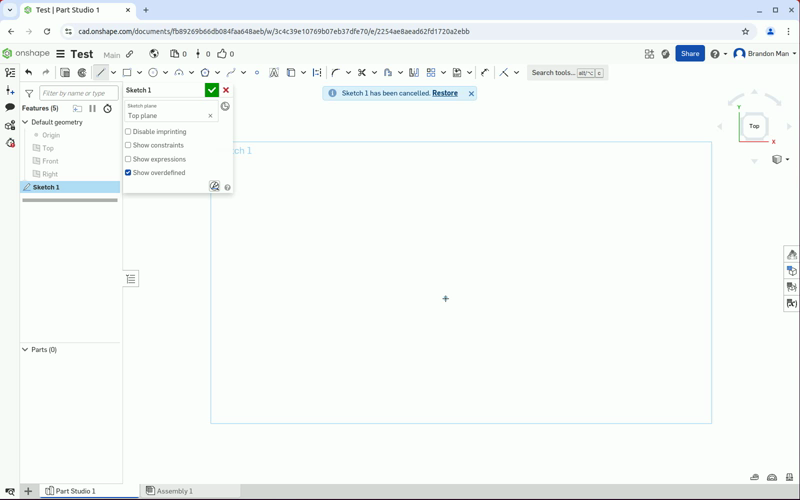
key_down(shift)
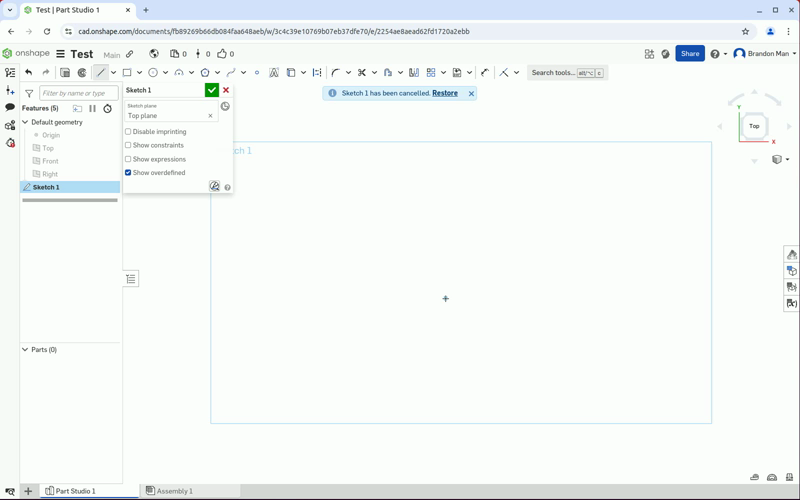
mouse_move(475, 298)
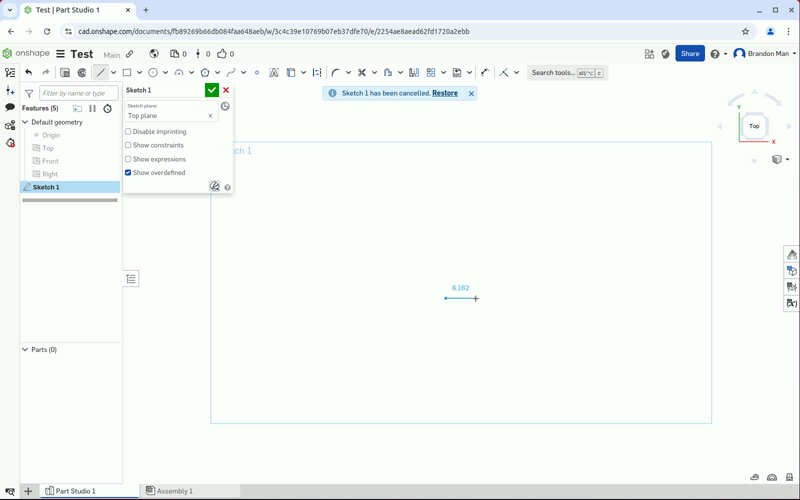
mouse_move(476, 298)
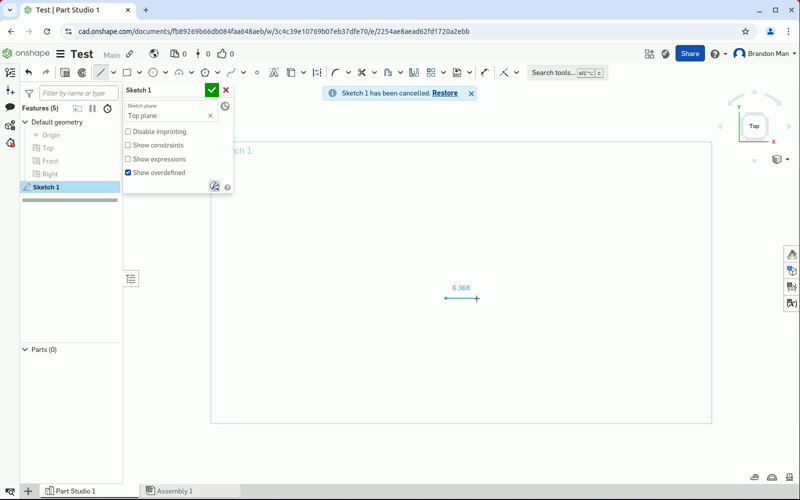
click(476, 298)
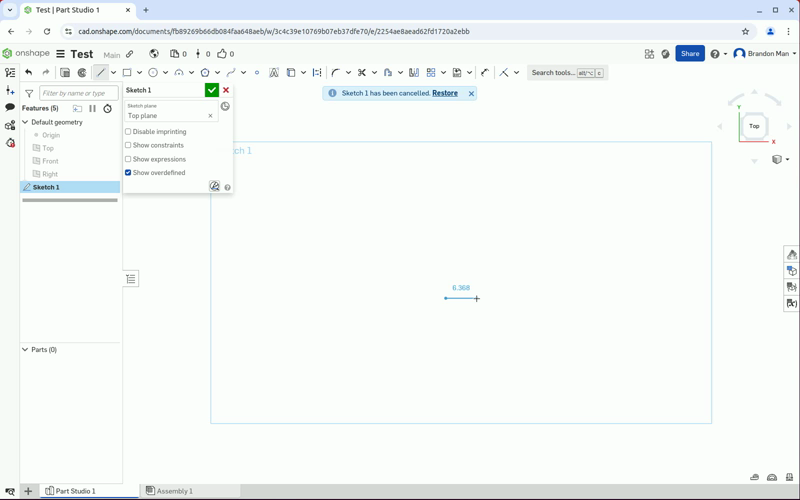
key_up(shift)
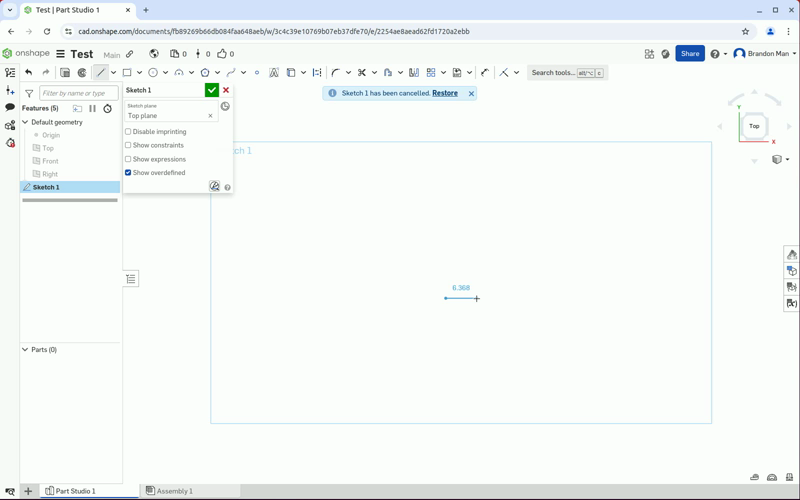
key_down(shift)
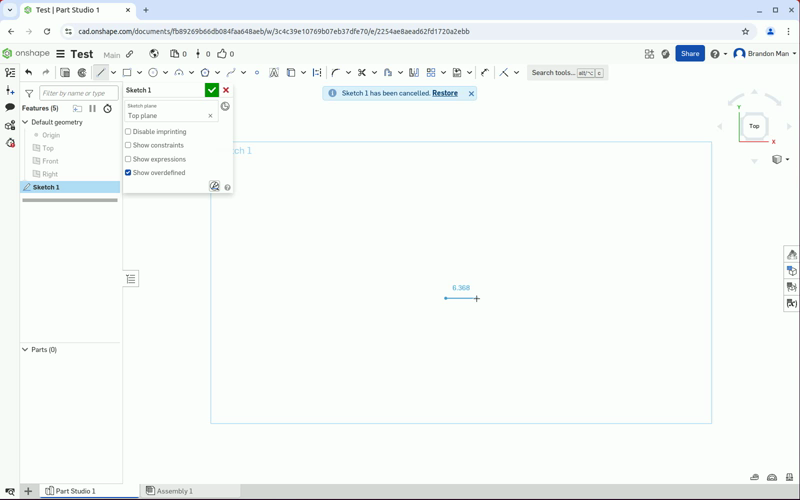
mouse_move(506, 298)
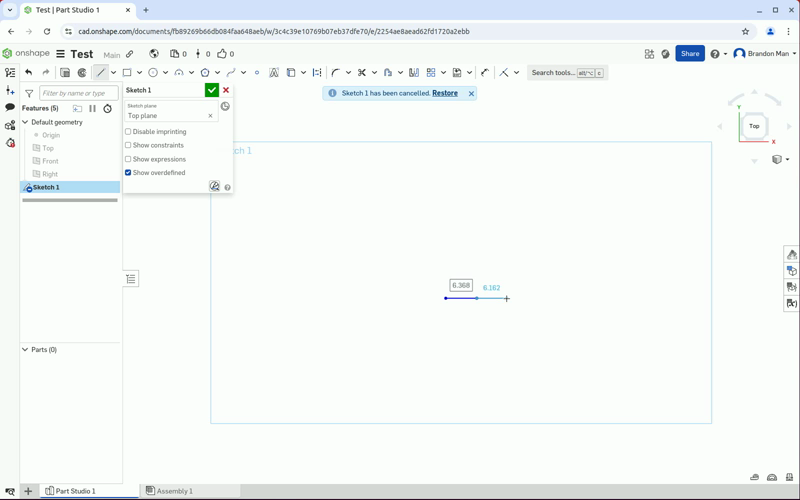
mouse_move(476, 288)
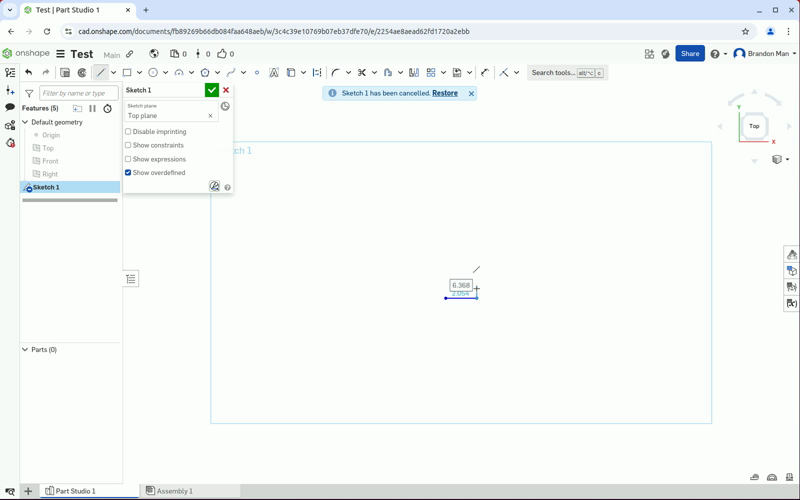
click(476, 288)
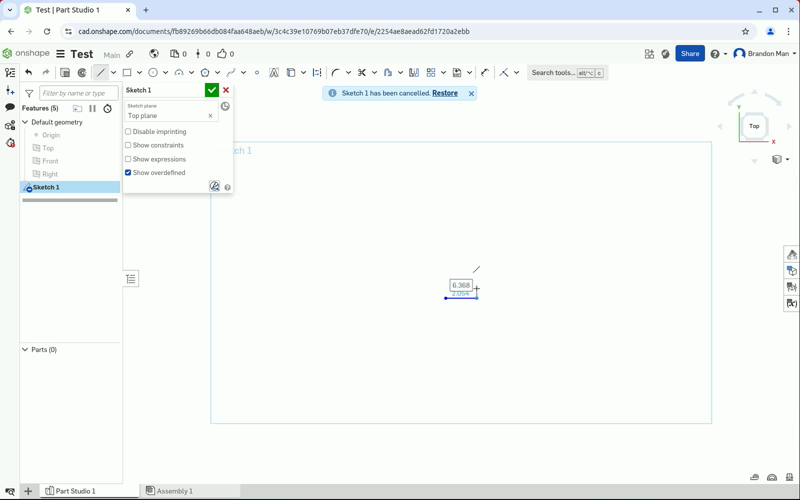
key_up(shift)
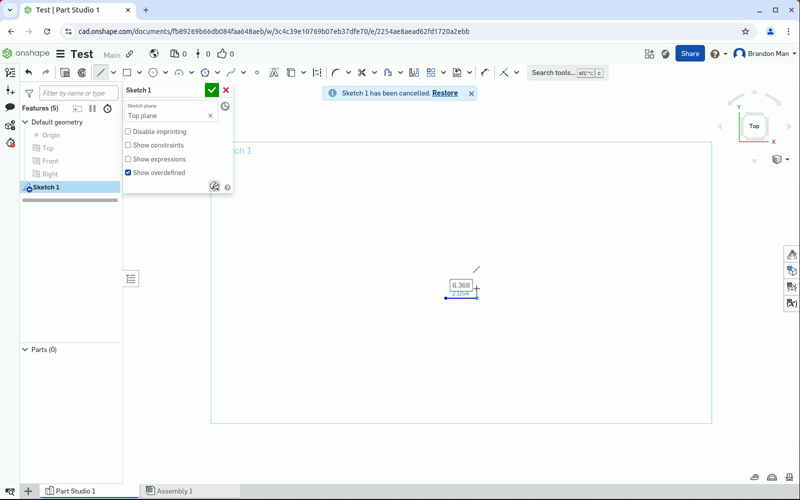
key_down(shift)
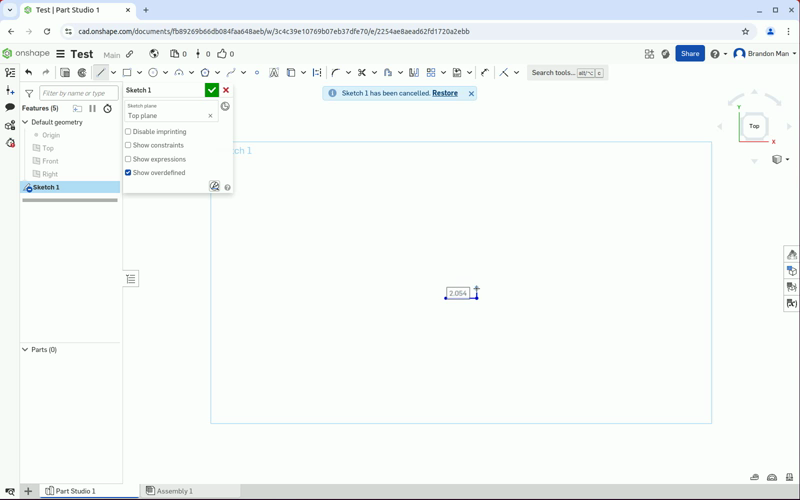
mouse_move(506, 288)
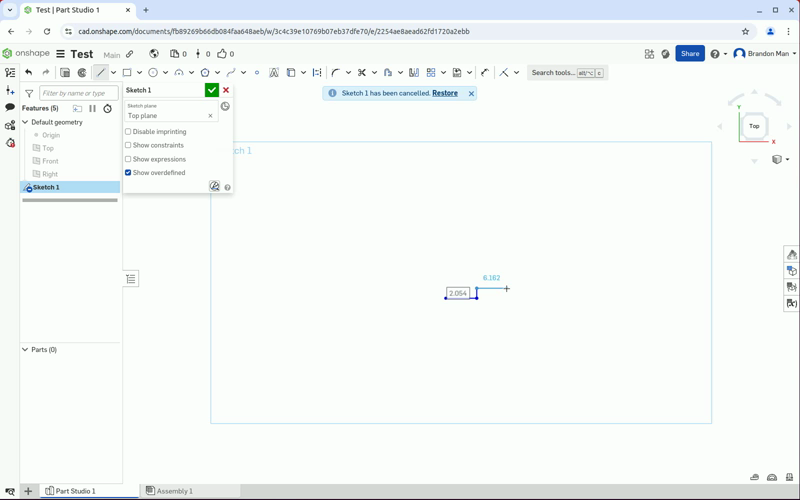
mouse_move(455, 288)
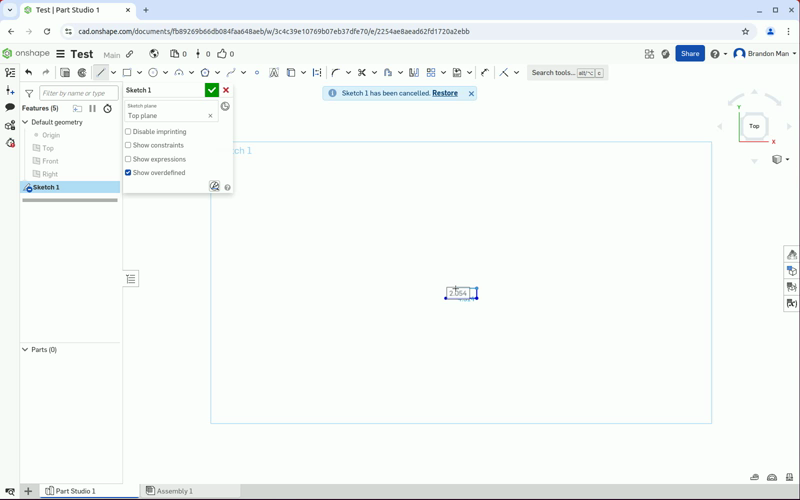
click(455, 288)
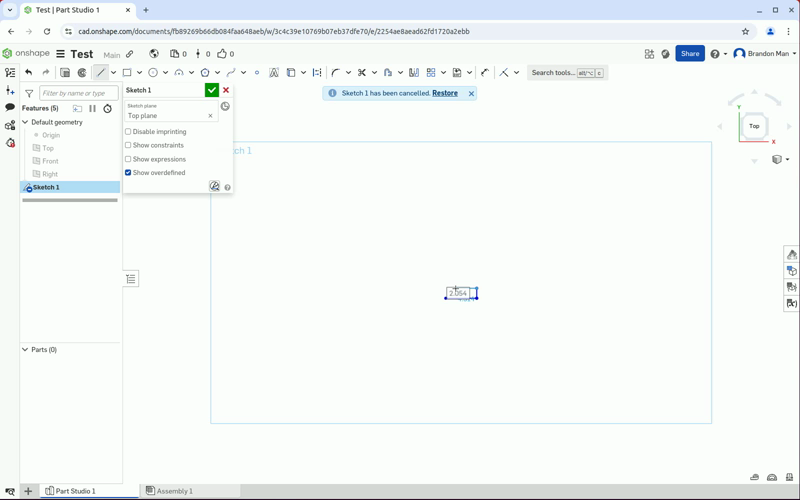
key_up(shift)
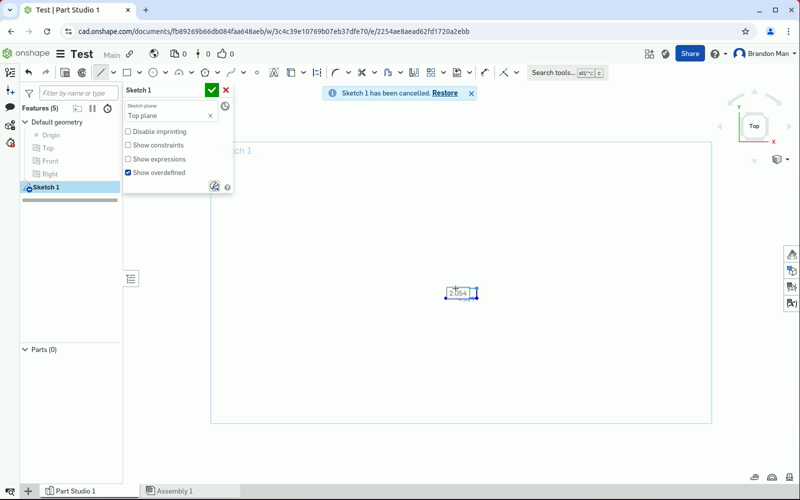
key_down(shift)
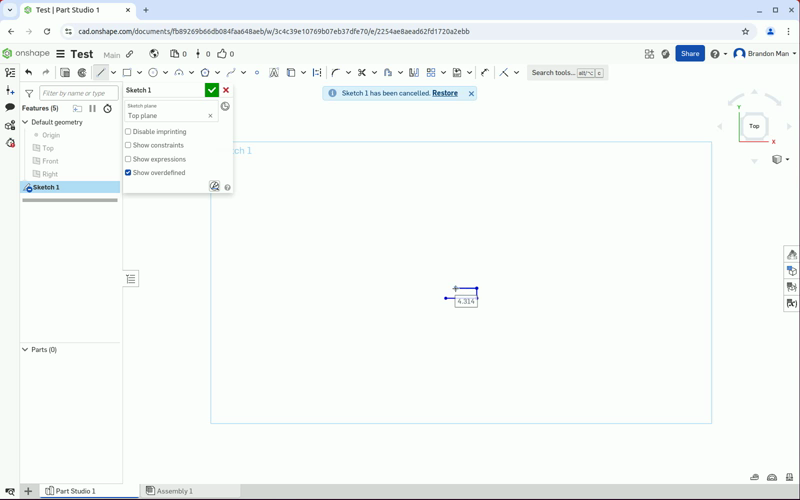
mouse_move(485, 288)
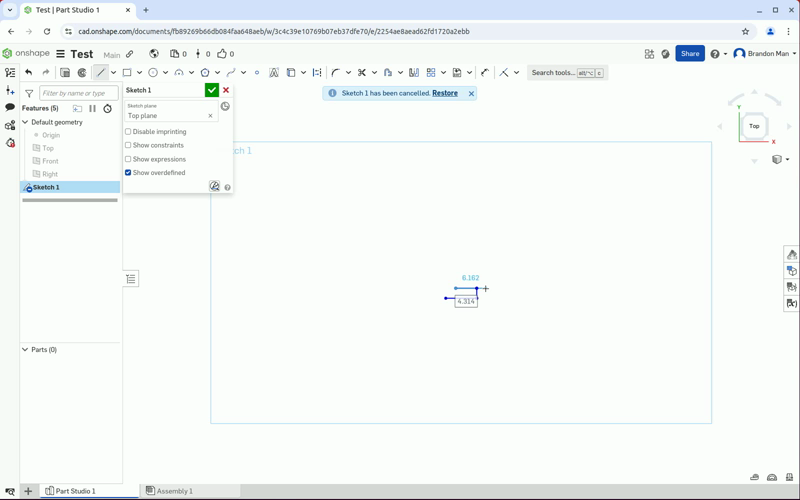
mouse_move(455, 267)
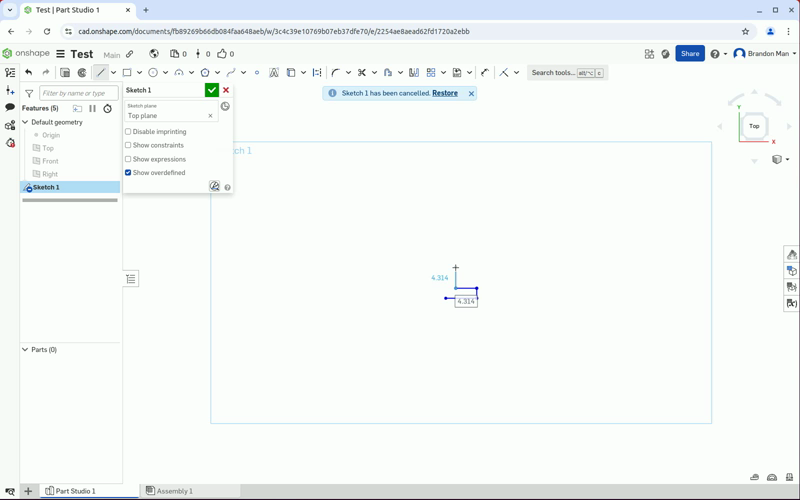
click(455, 267)
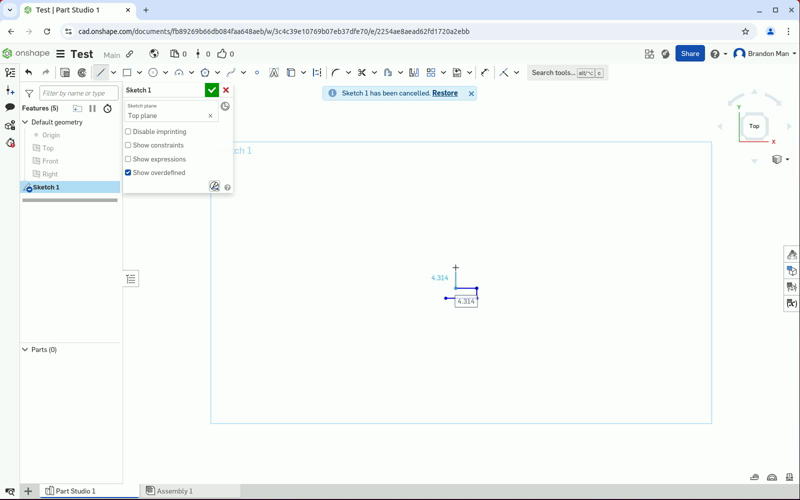
key_up(shift)
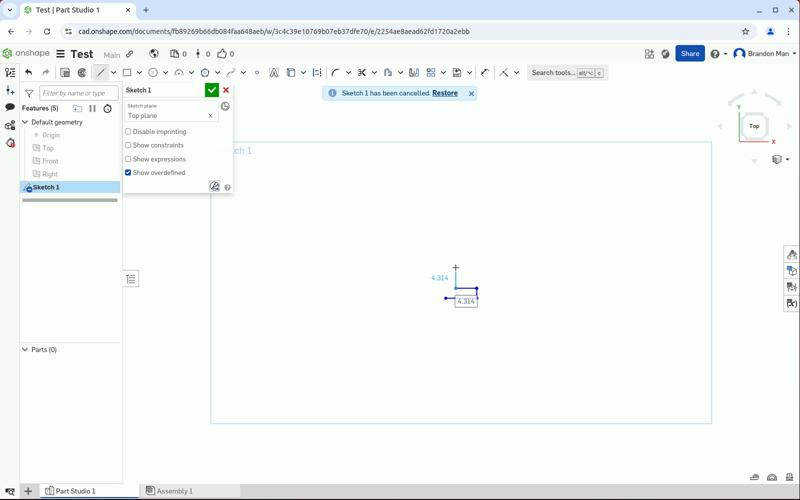
key_down(shift)
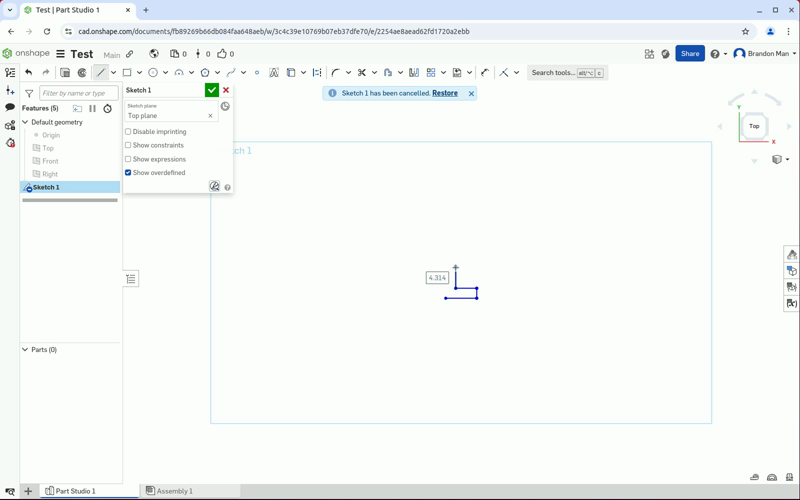
mouse_move(485, 267)
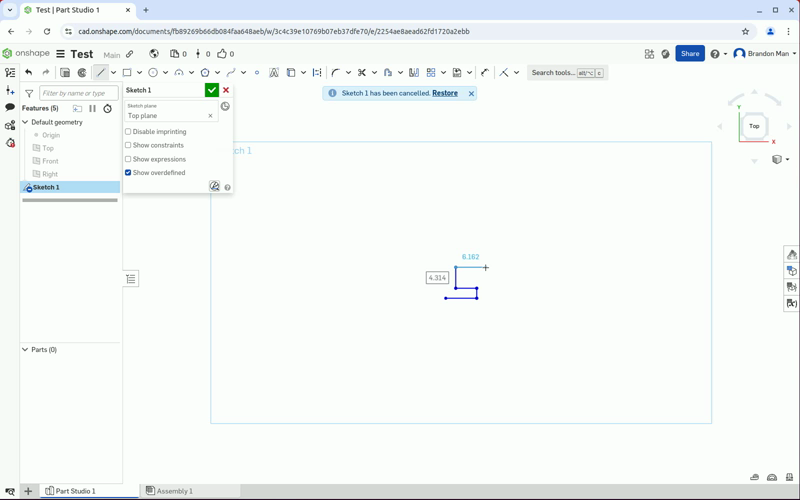
mouse_move(445, 267)
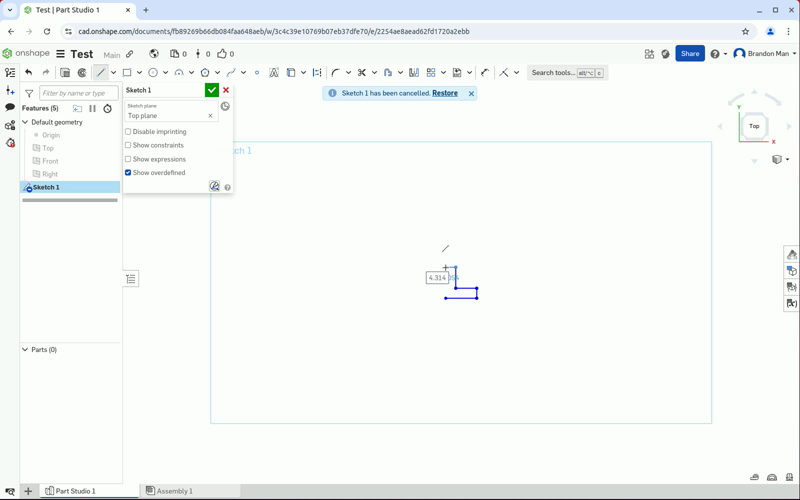
click(445, 267)
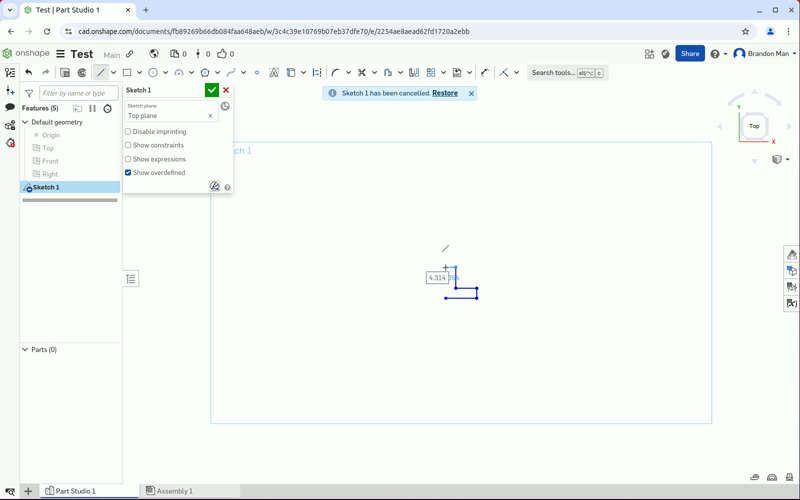
key_up(shift)
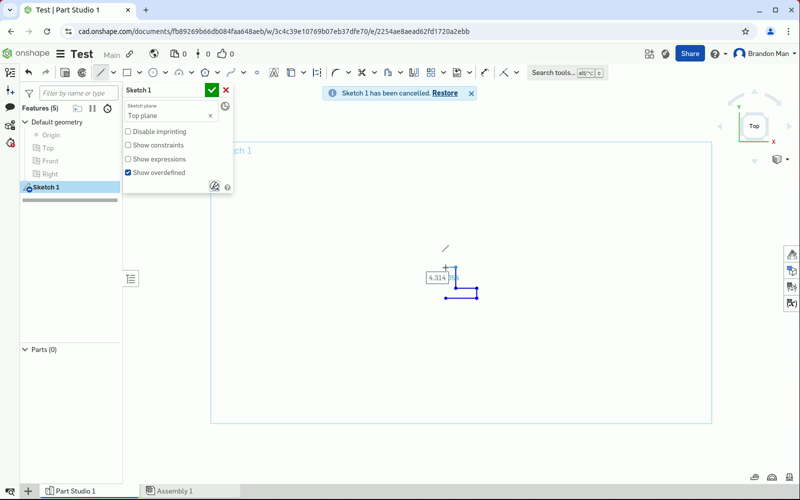
mouse_move(475, 267)
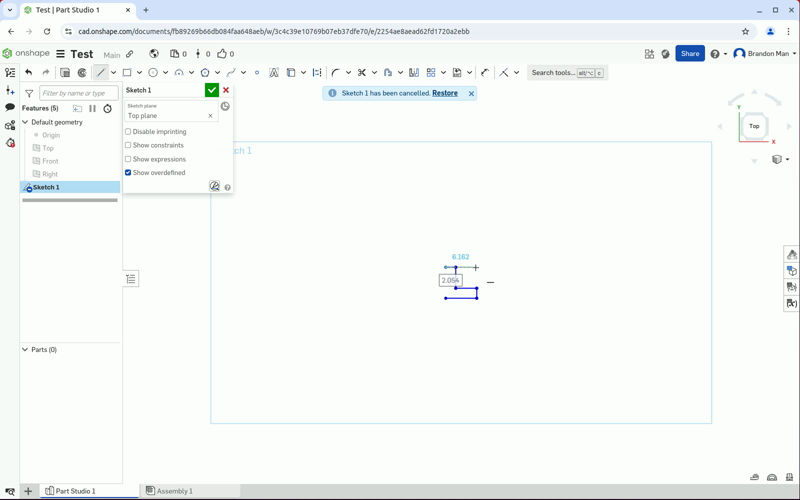
key_down(shift)
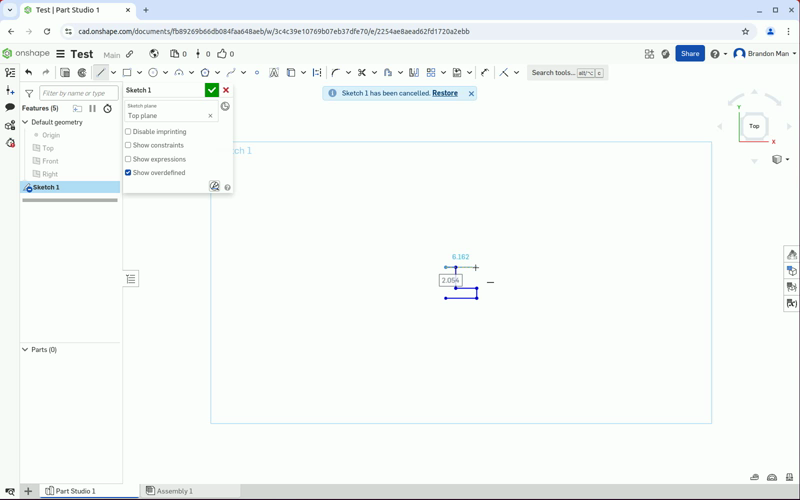
mouse_move(445, 298)
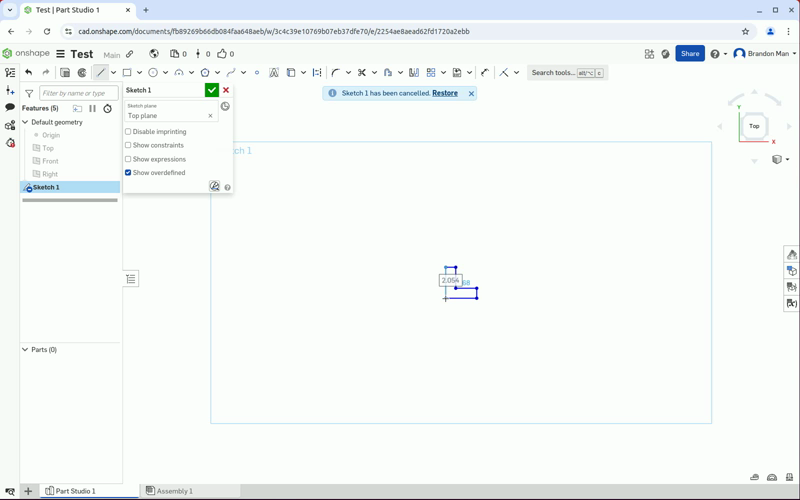
key_up(shift)
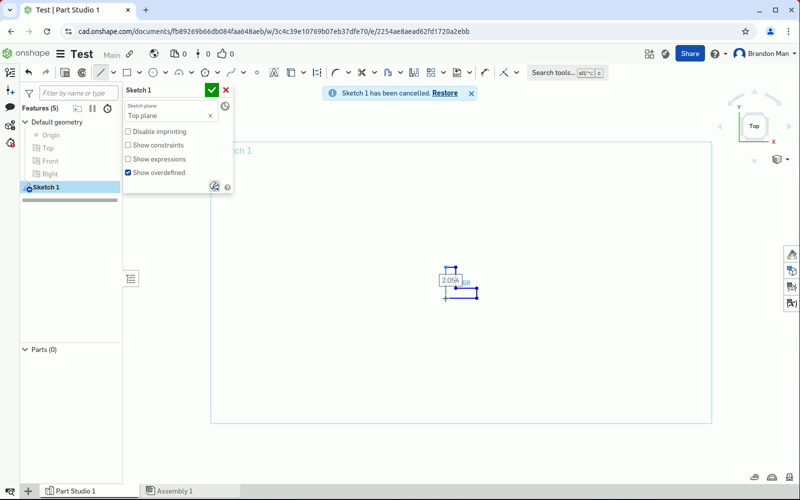
click(445, 298)
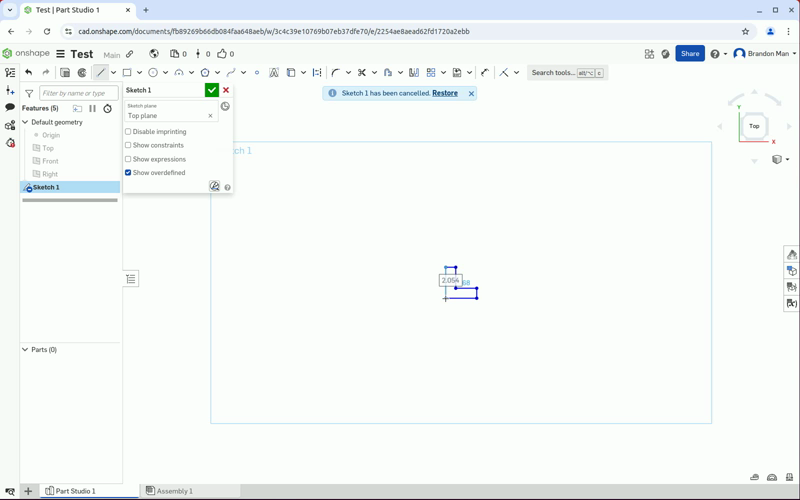
key(esc)
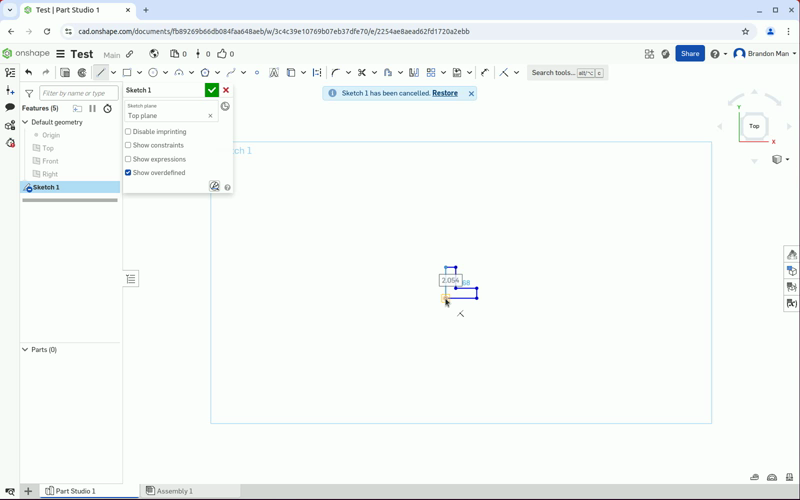
mouse_move(447, 286)
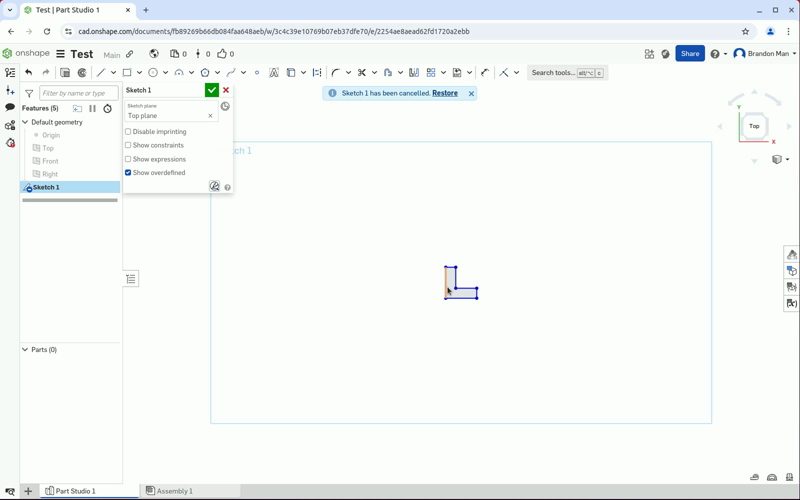
scroll(6)
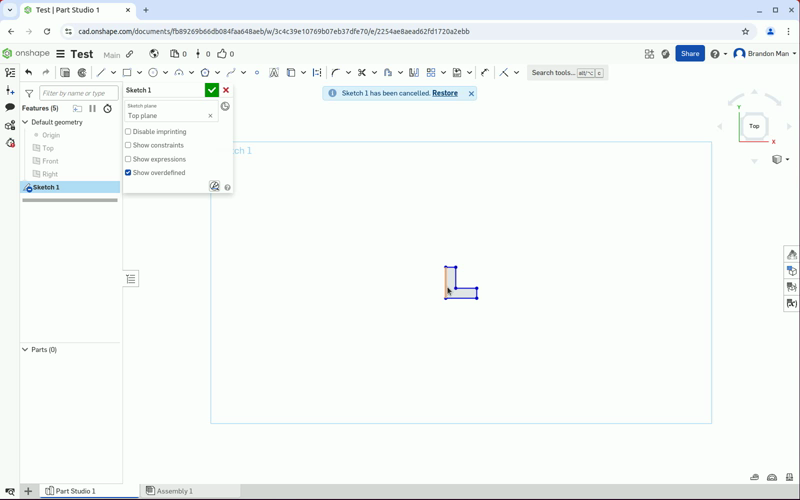
scroll(6)
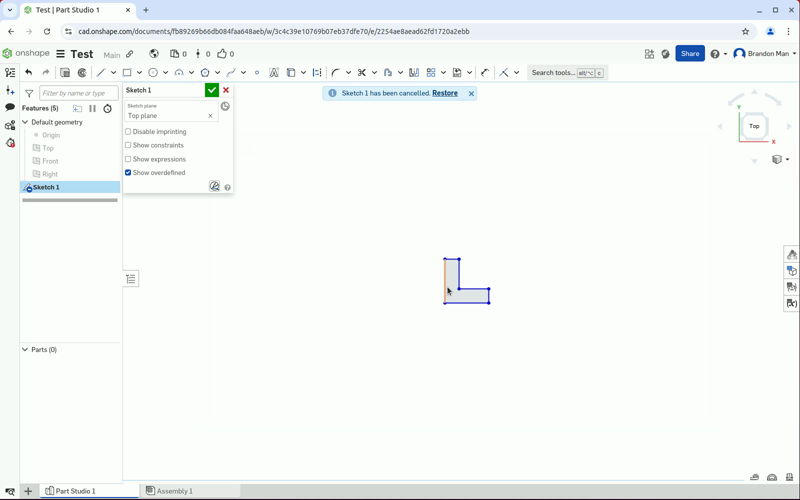
scroll(6)
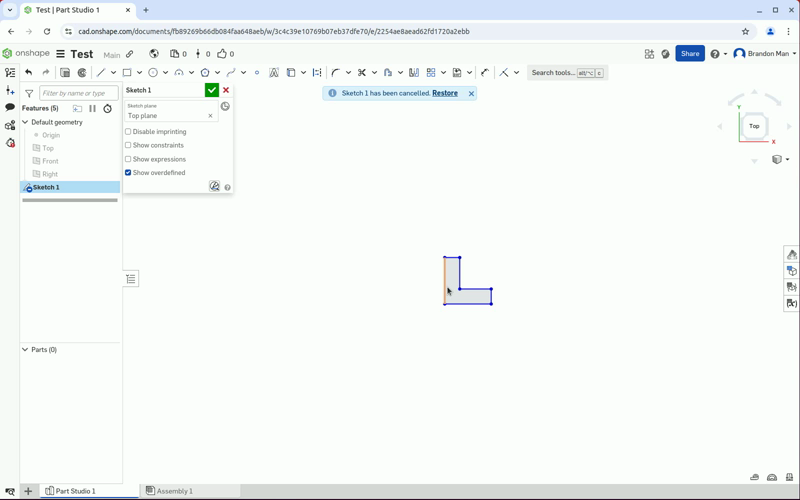
scroll(6)
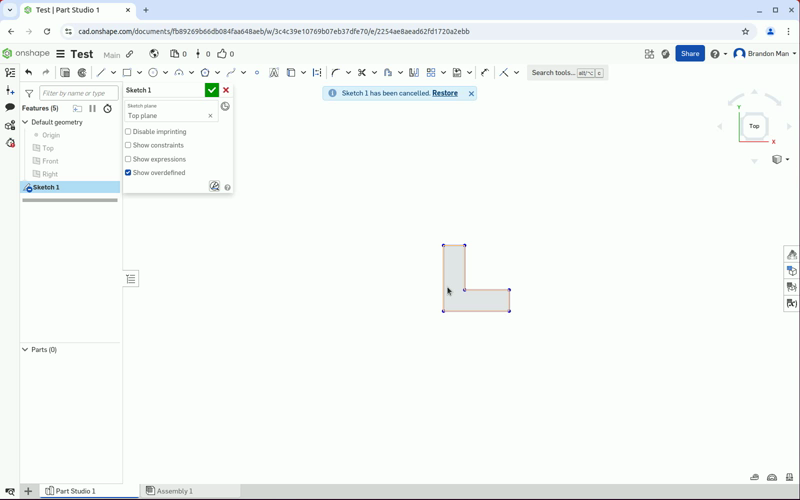
scroll(6)
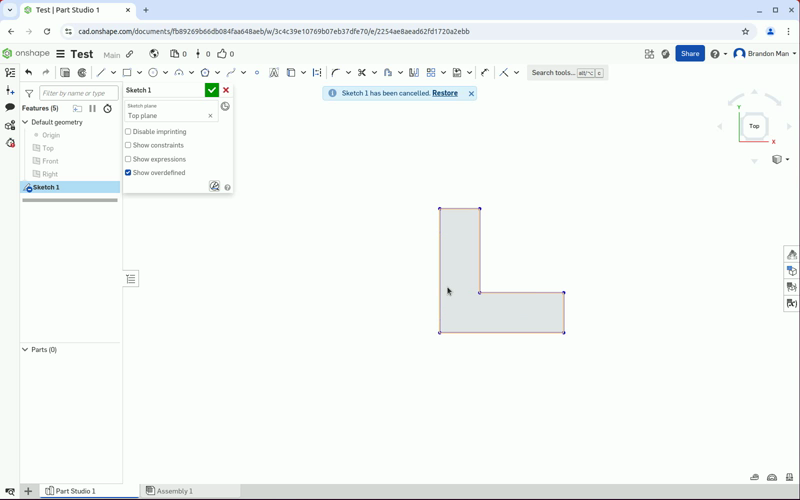
scroll(6)
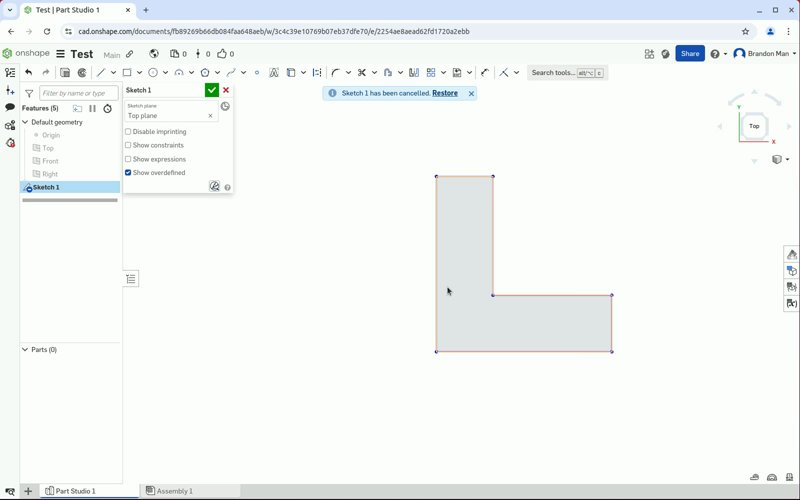
scroll(6)
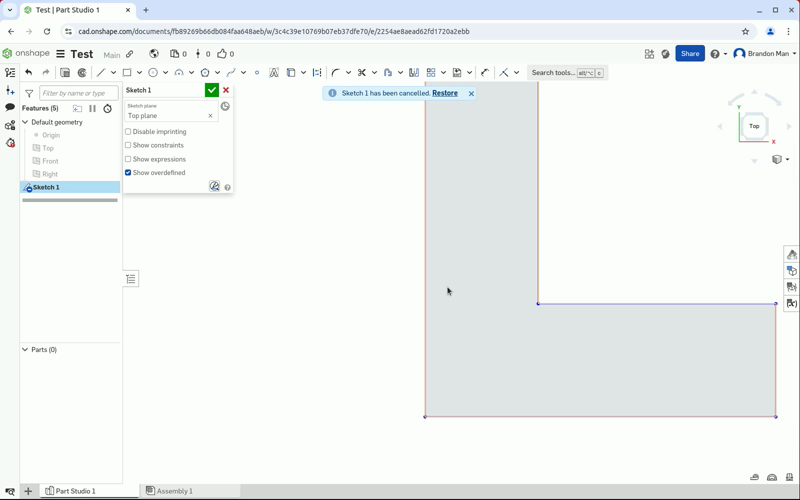
click(447, 286)
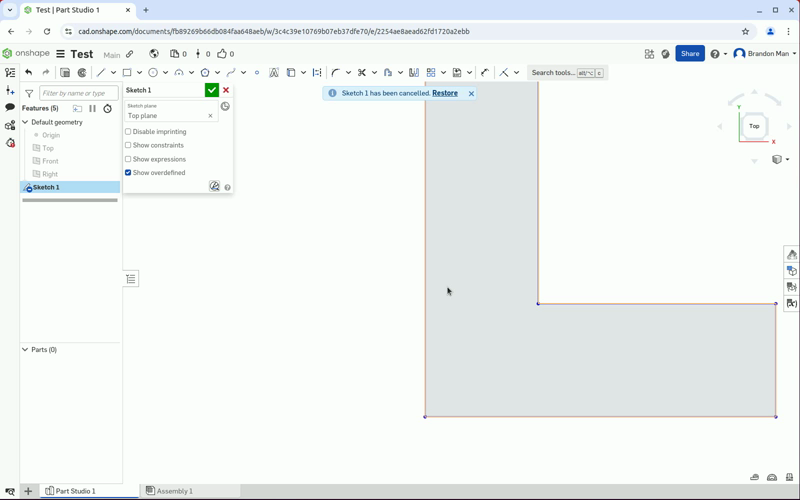
scroll(-6)
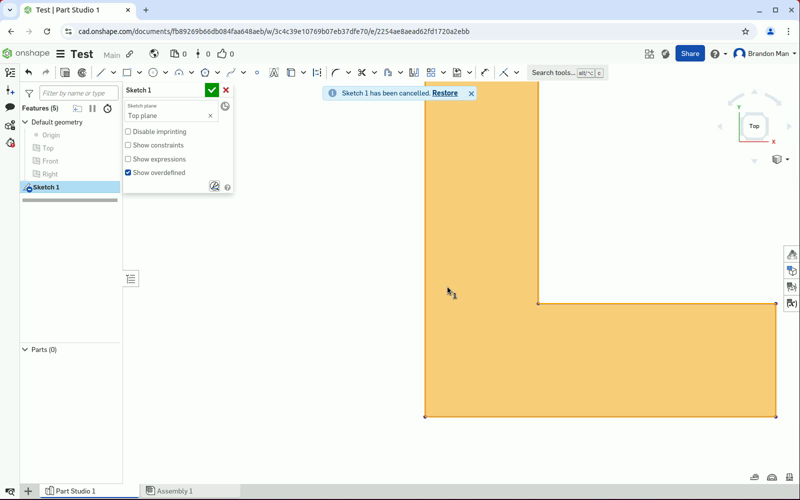
scroll(-6)
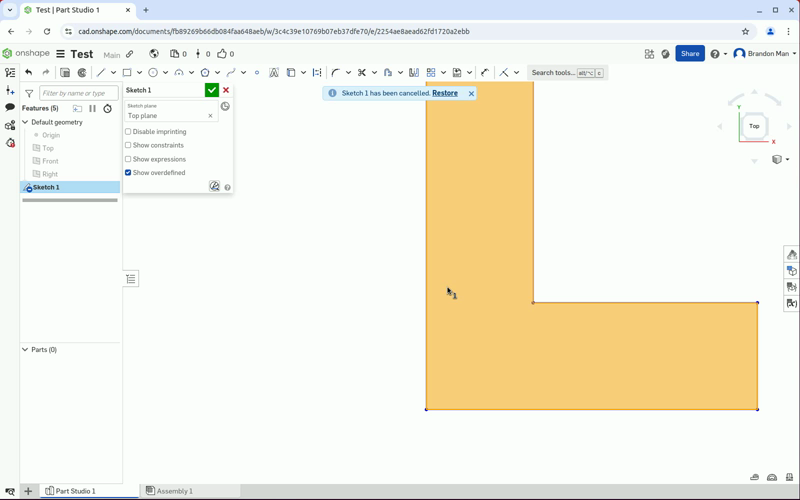
scroll(-6)
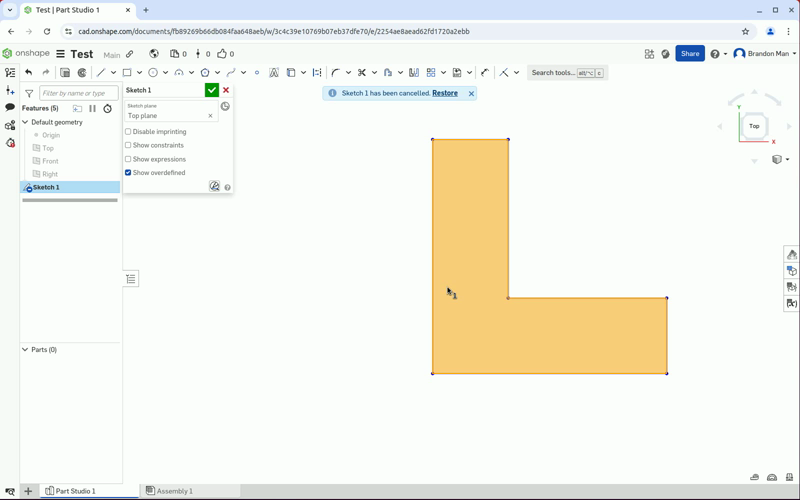
scroll(-6)
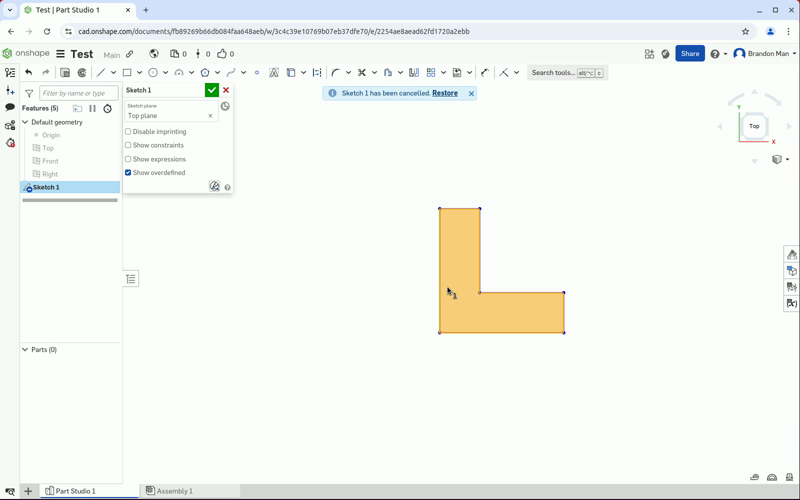
scroll(-6)
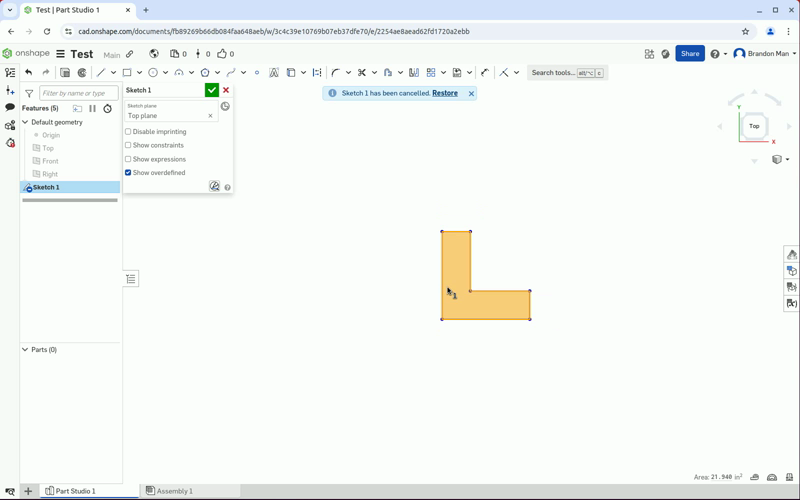
scroll(-6)
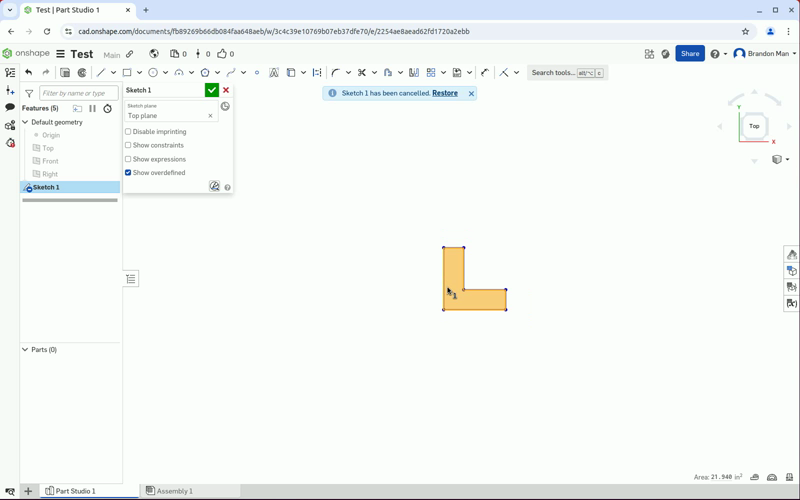
scroll(-6)
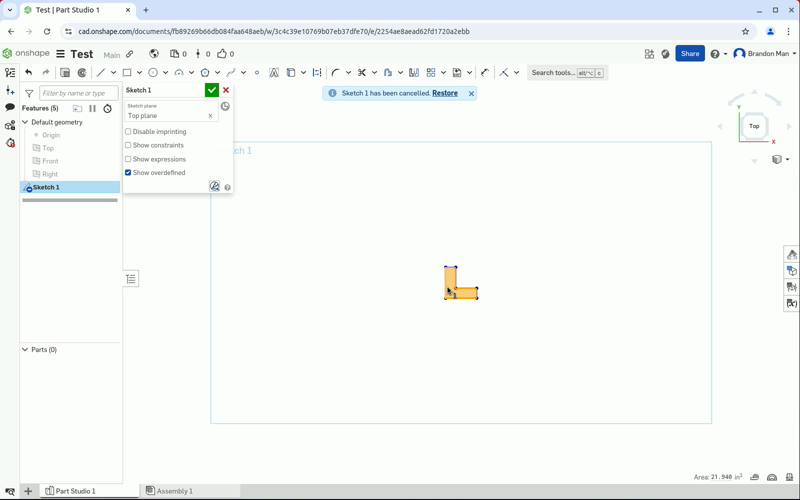
mouse_move(73, 352)
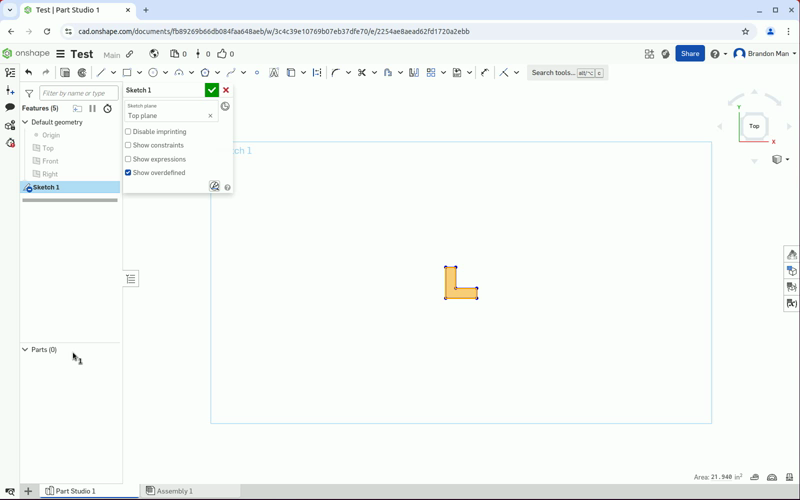
key(shift+y)
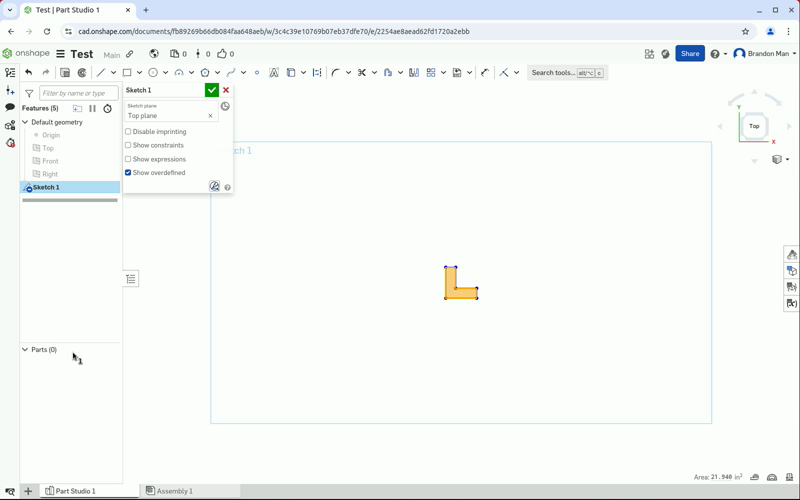
key(shift+e)
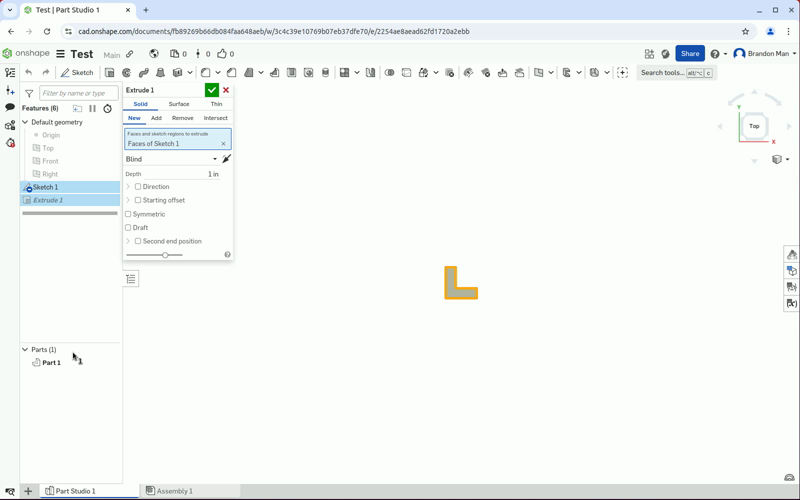
mouse_move(143, 106)
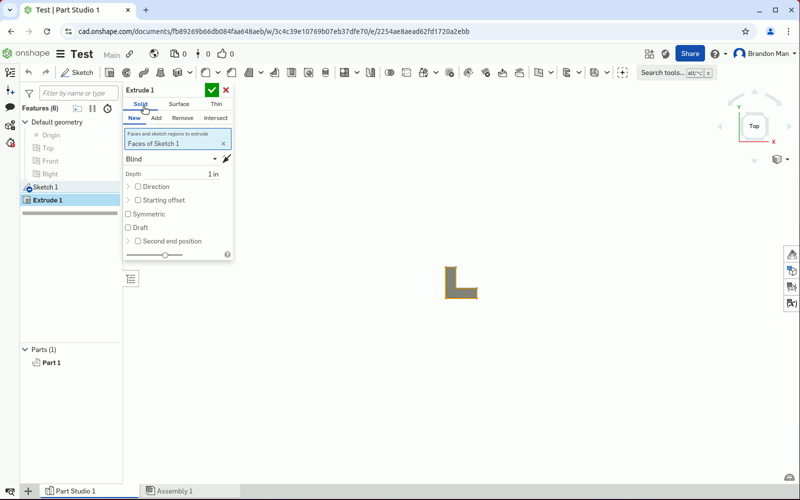
click(143, 106)
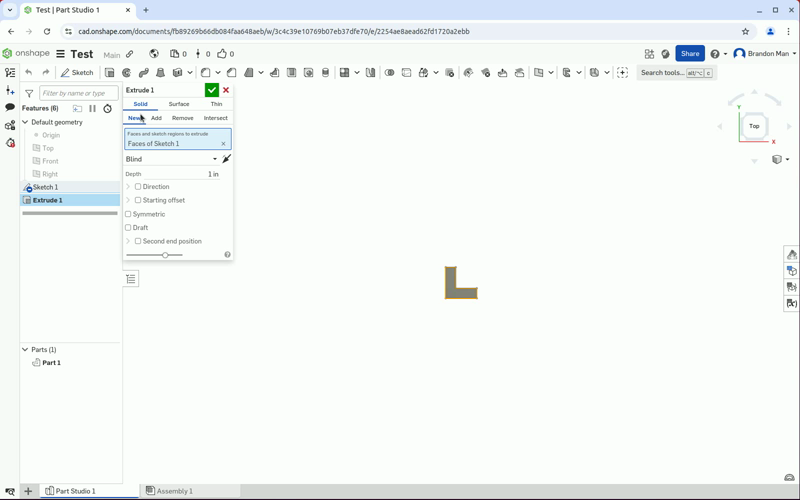
mouse_move(137, 120)
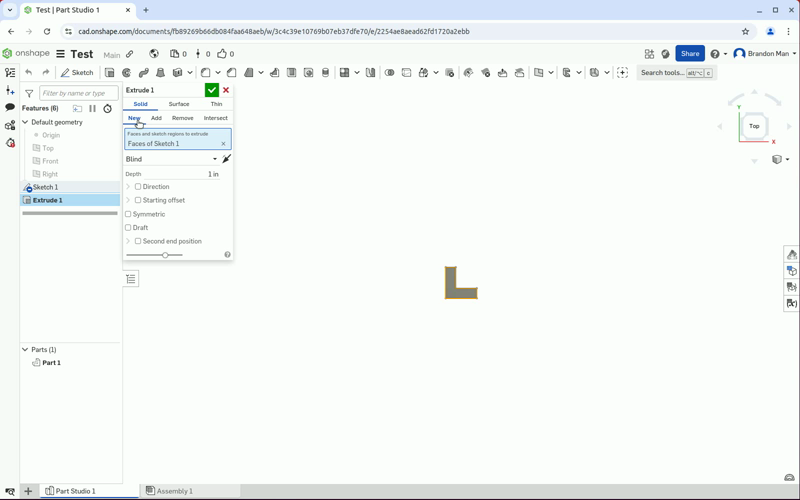
click(137, 120)
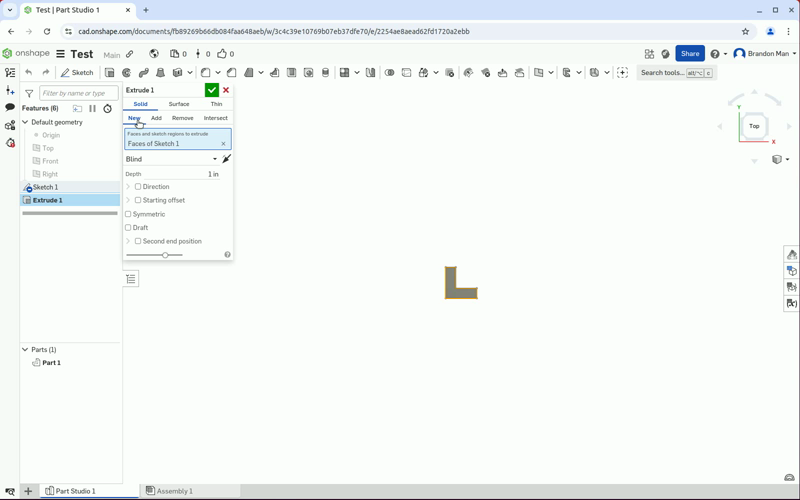
key(tab, 4)
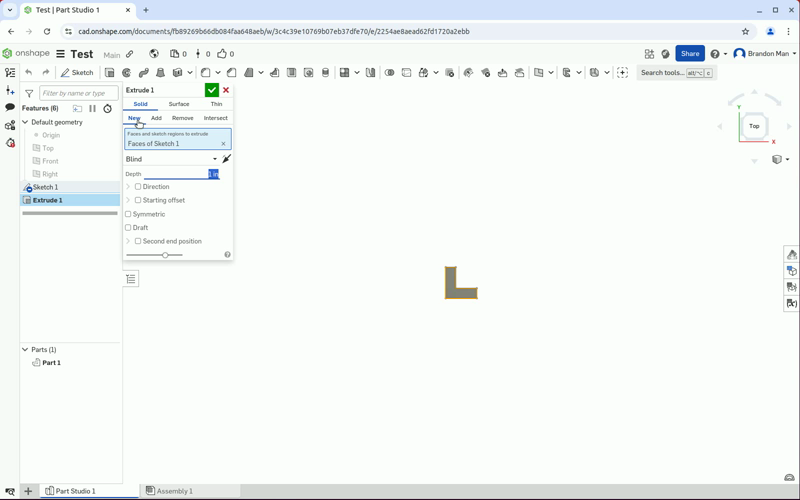
text(1.685)
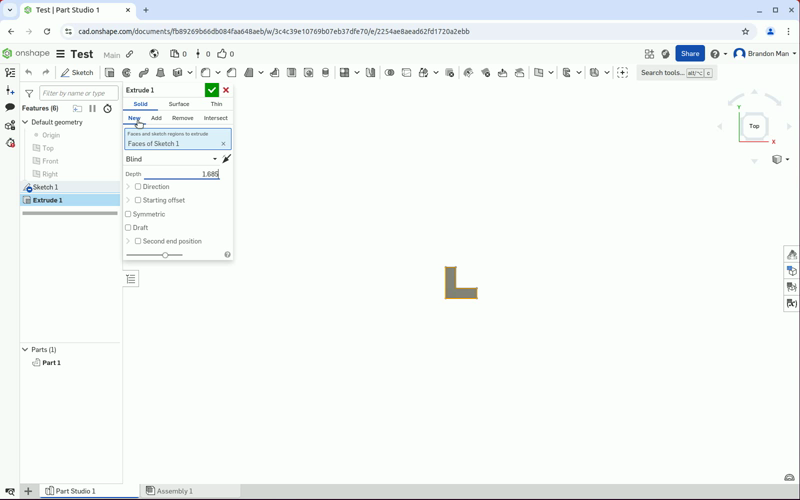
key(enter)
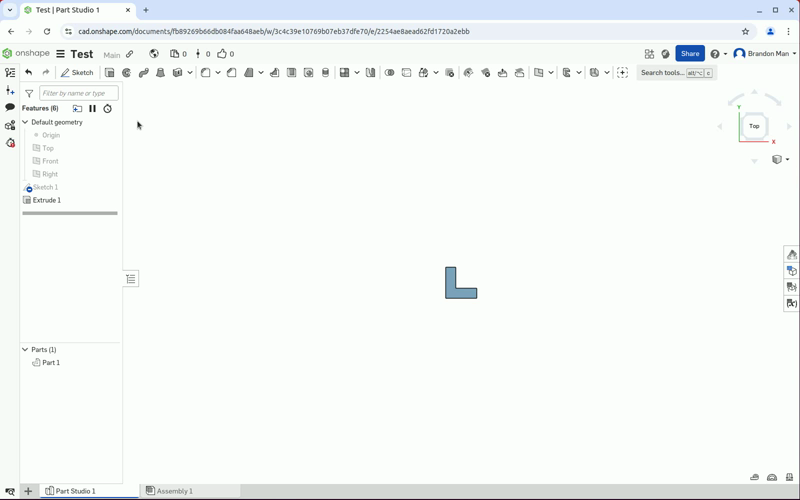
key(shift+h)
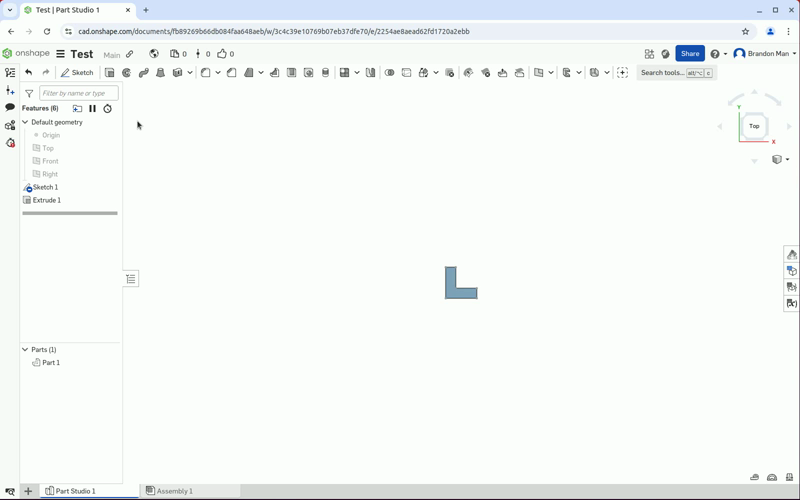
key(shift+h)
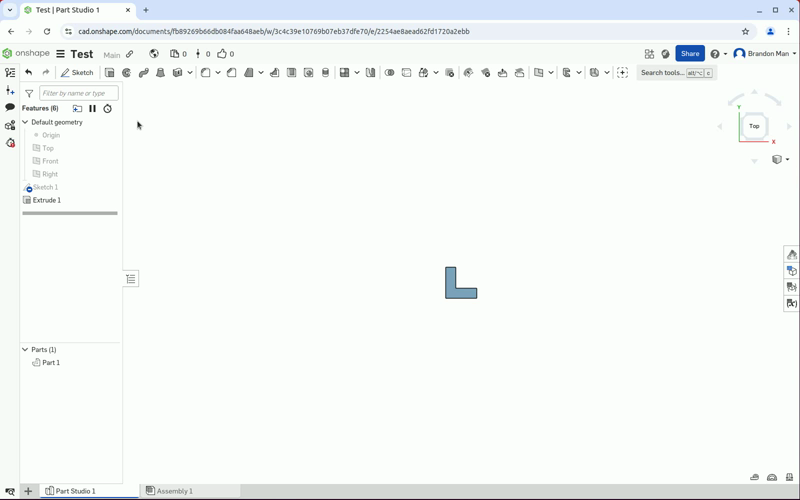
mouse_move(73, 189)
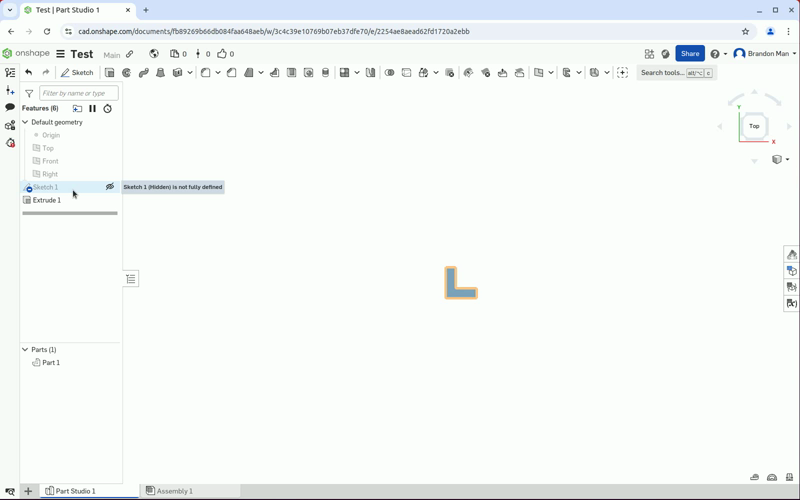
click(73, 189)
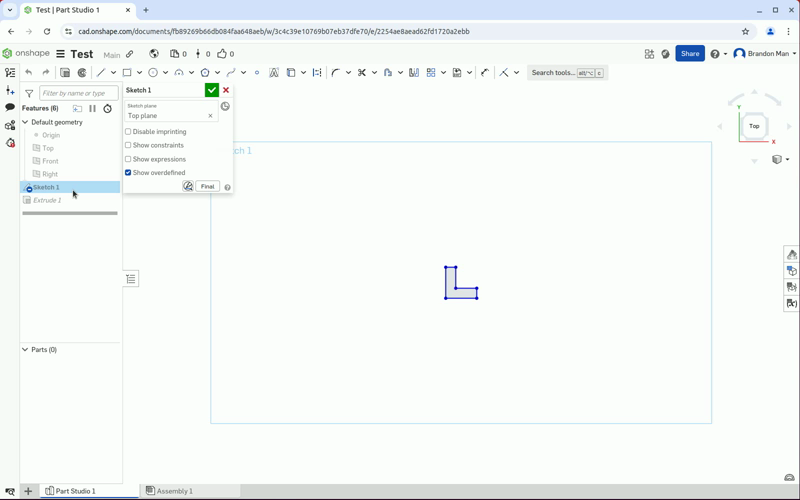
mouse_move(229, 92)
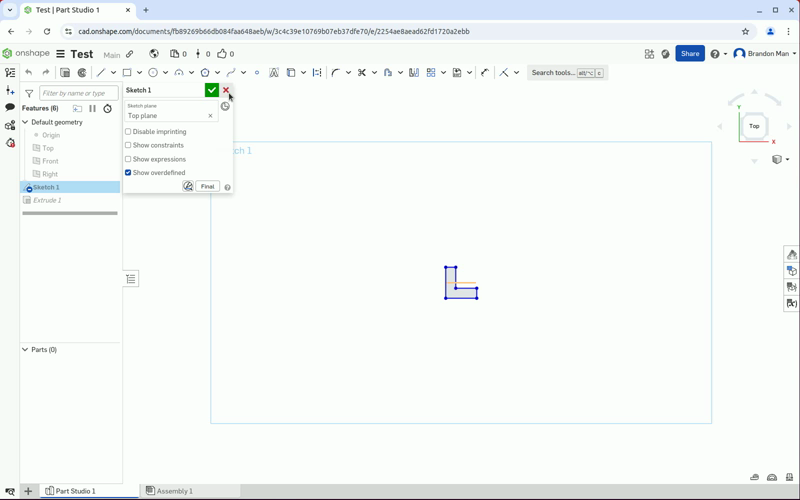
click(229, 92)
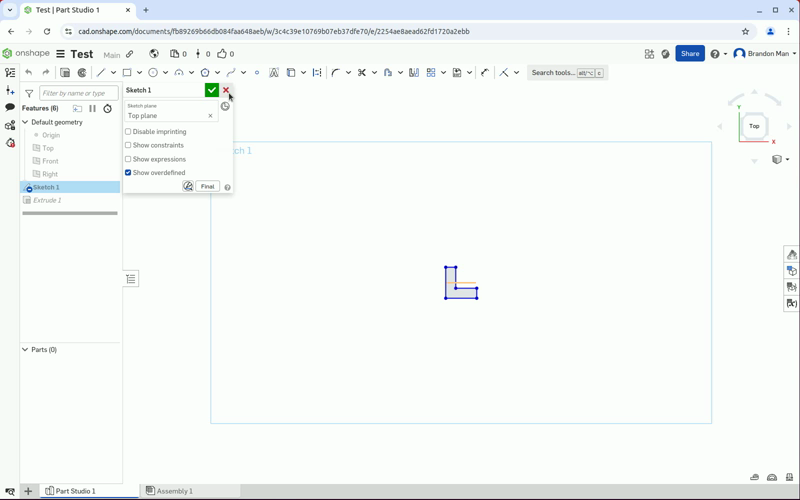
key(shift+s)
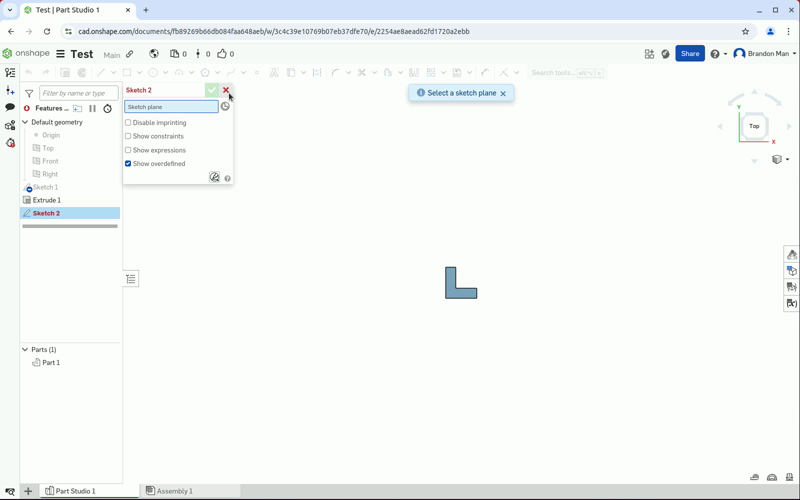
mouse_move(73, 150)
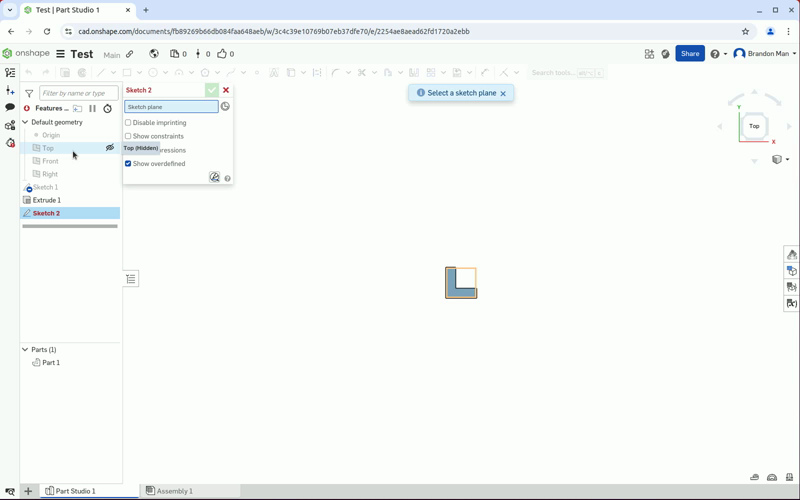
click(73, 150)
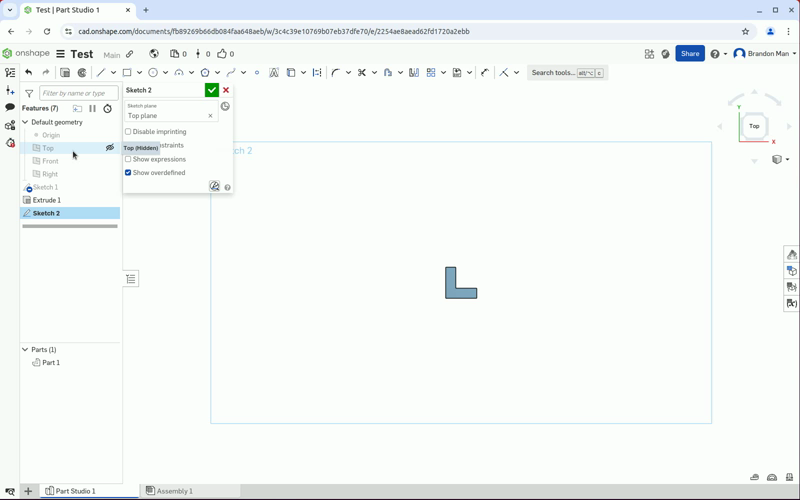
mouse_move(73, 352)
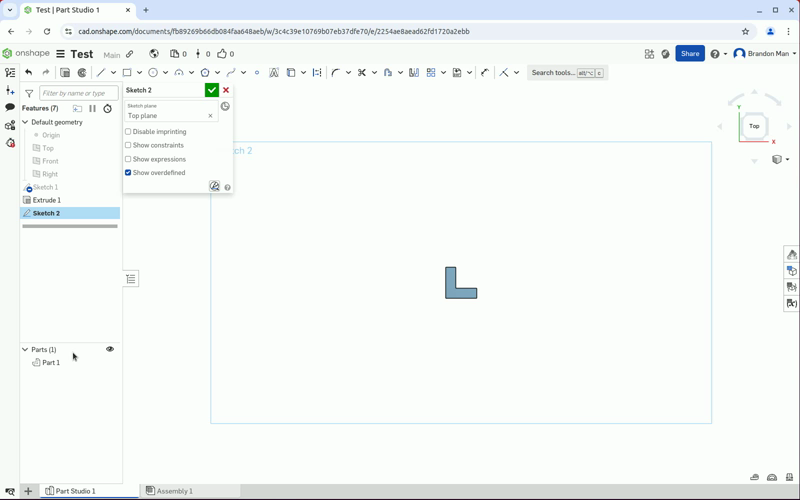
key(y)
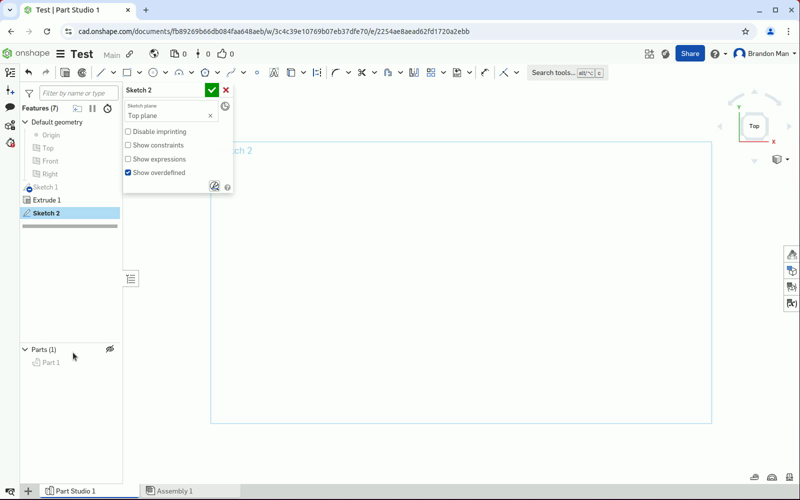
key(l)
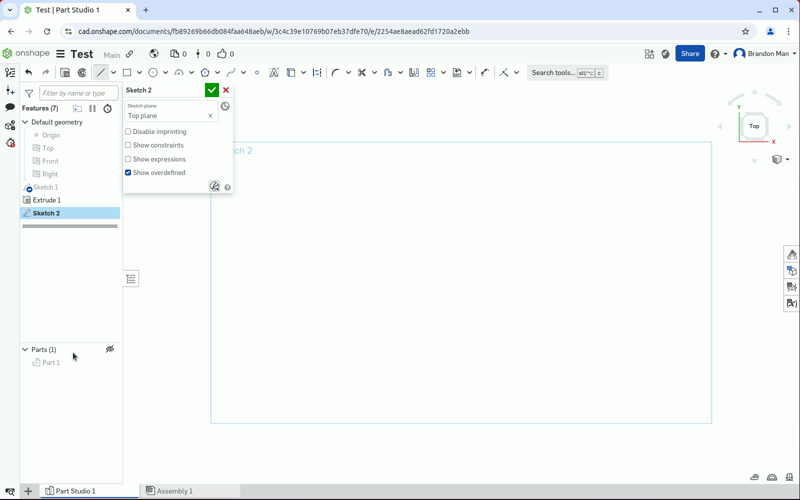
key_down(shift)
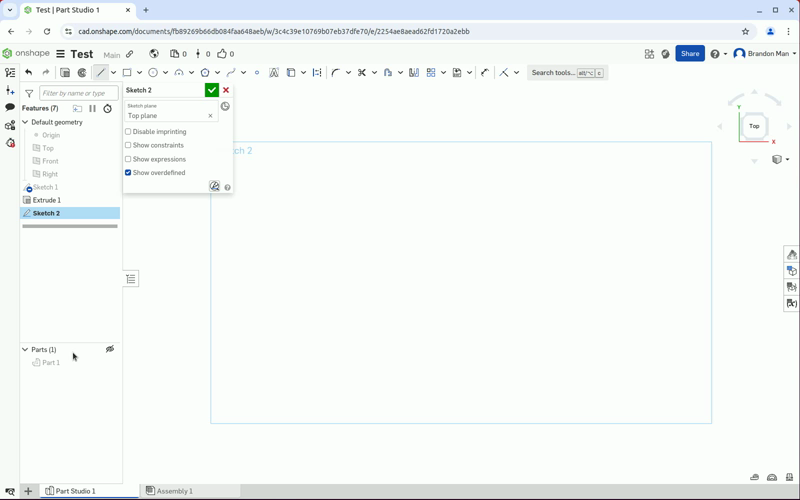
mouse_move(454, 288)
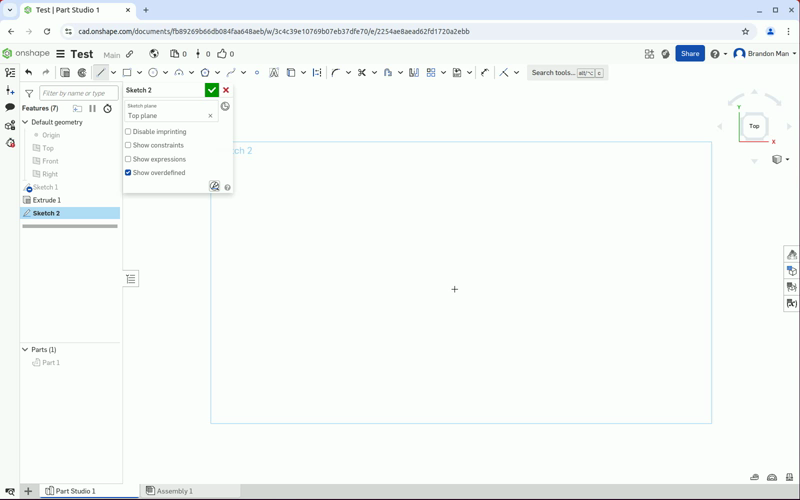
click(454, 288)
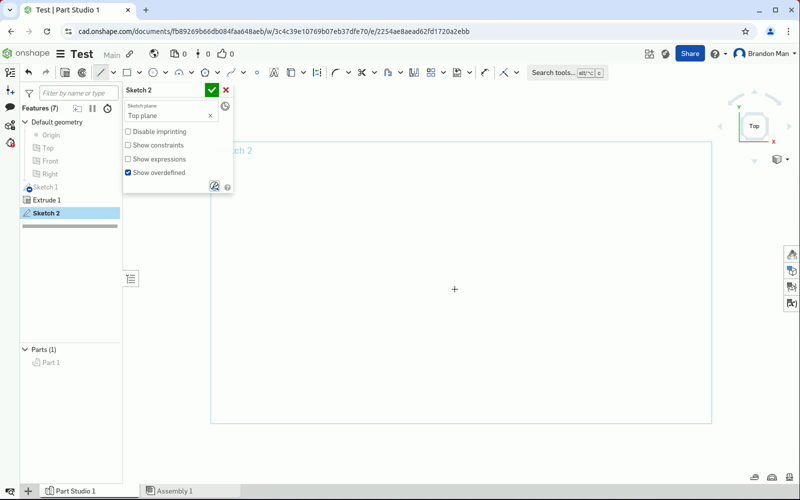
key_up(shift)
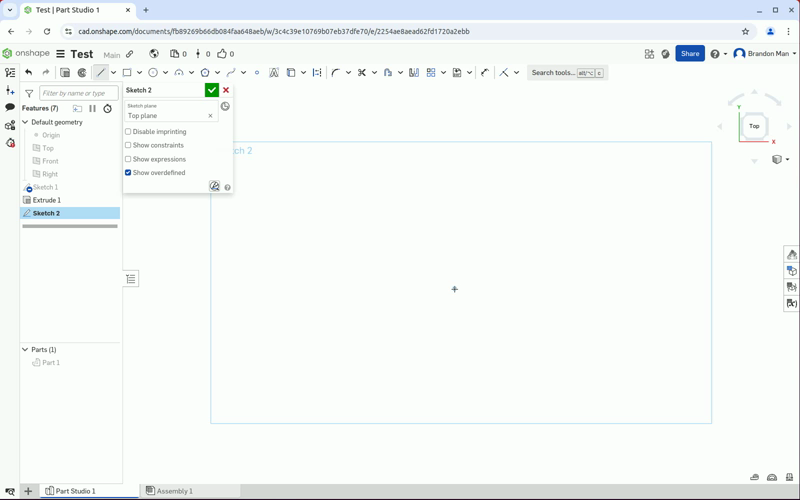
key_down(shift)
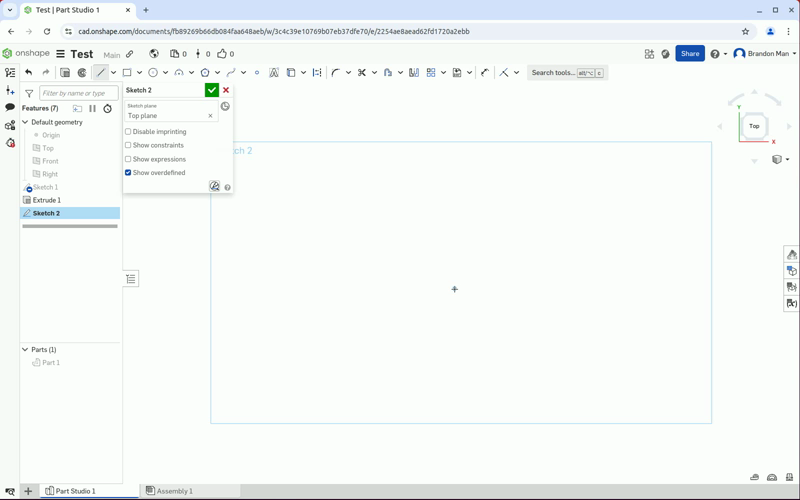
mouse_move(484, 288)
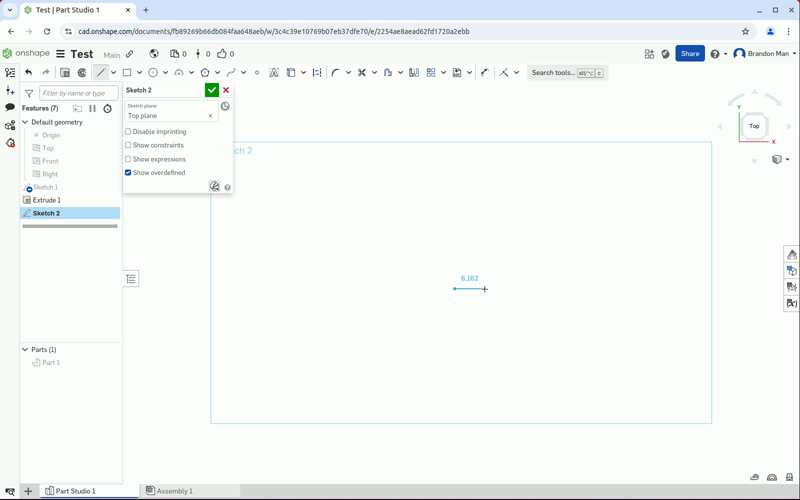
mouse_move(477, 266)
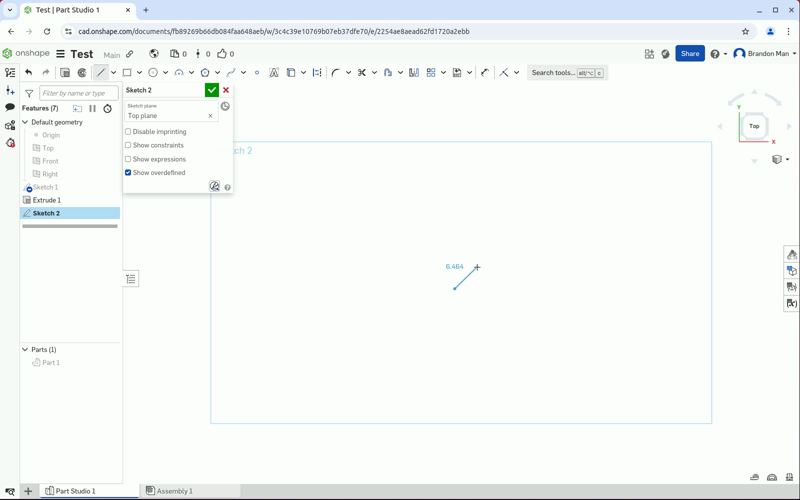
click(477, 266)
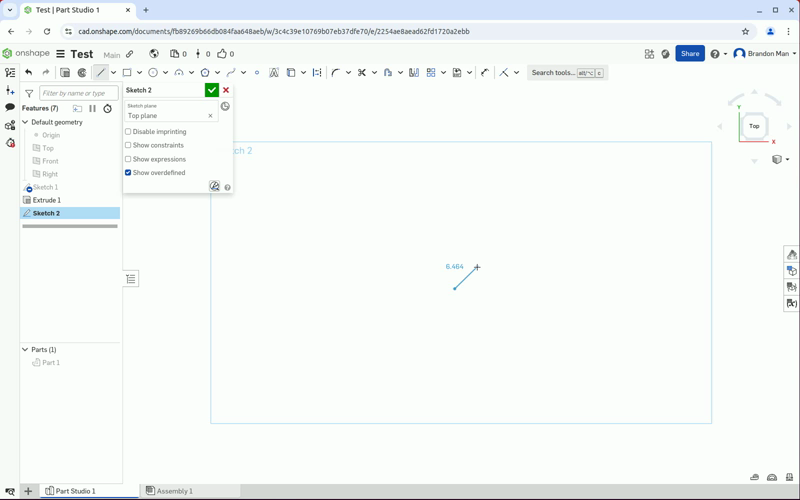
key_up(shift)
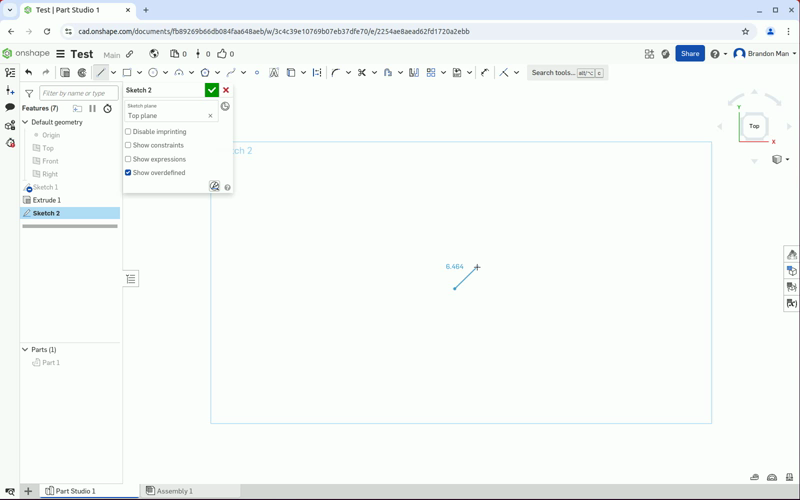
key_down(shift)
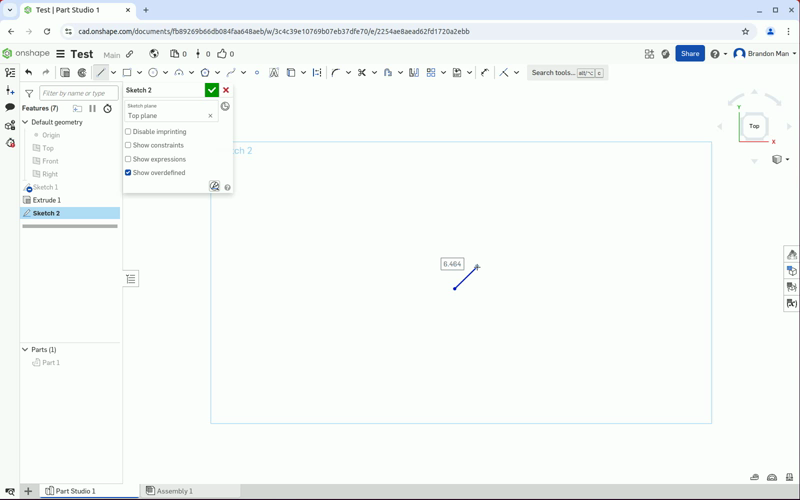
mouse_move(507, 266)
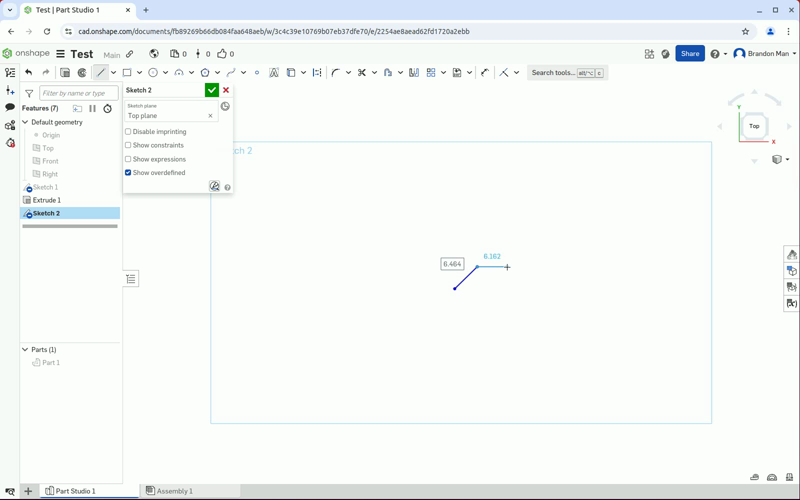
mouse_move(454, 266)
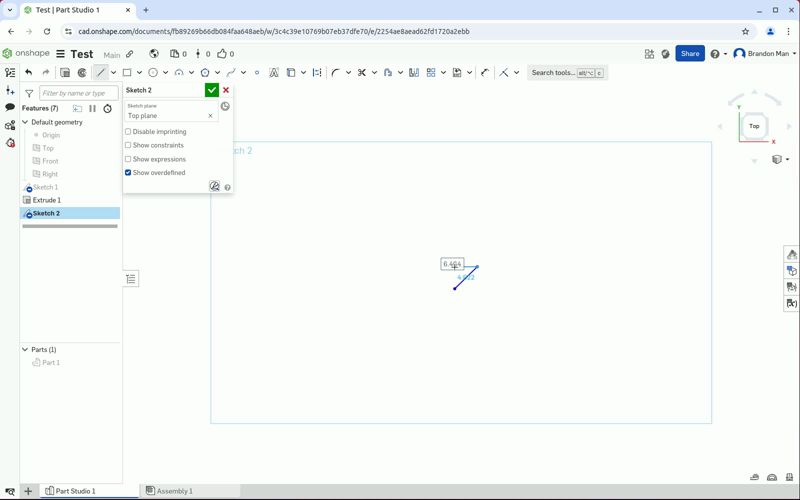
click(454, 266)
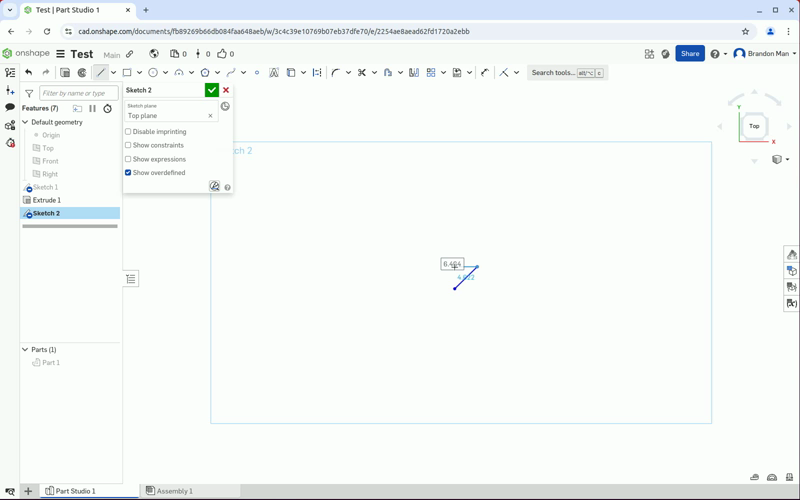
key_up(shift)
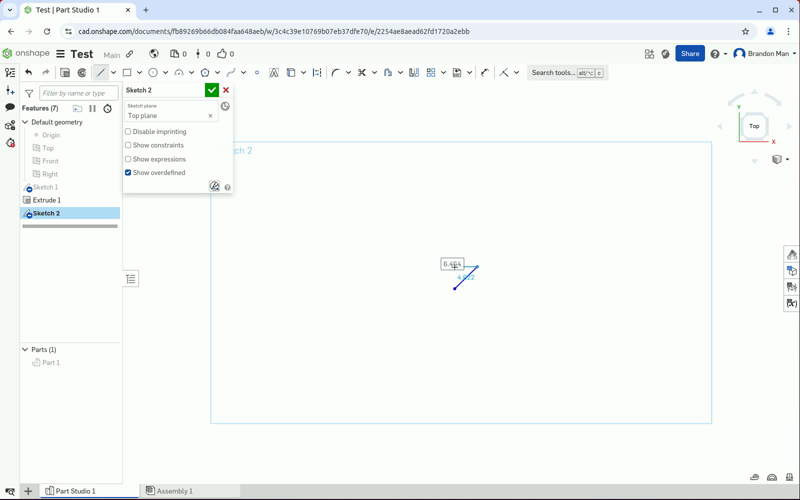
mouse_move(484, 266)
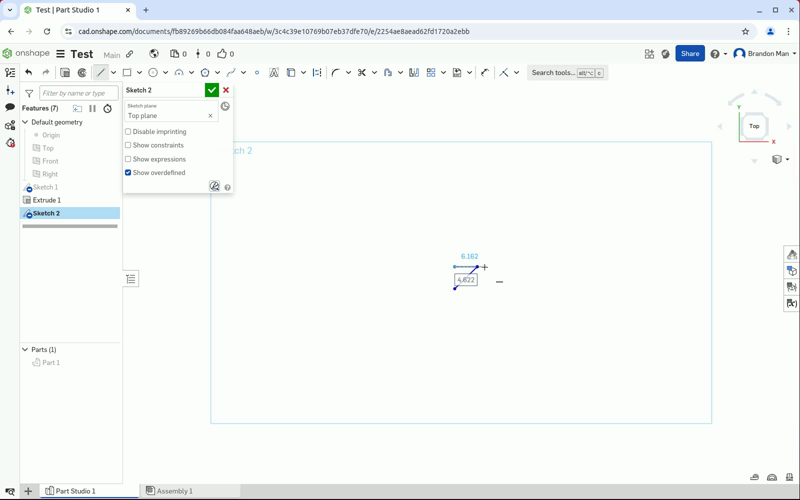
key_down(shift)
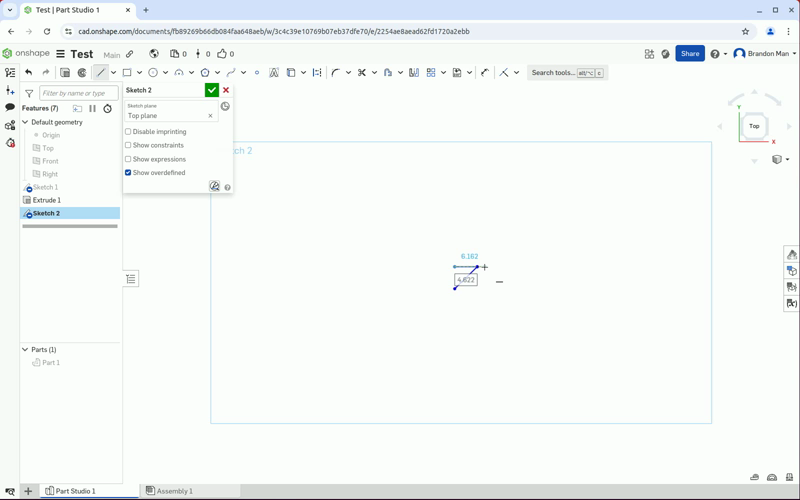
mouse_move(454, 288)
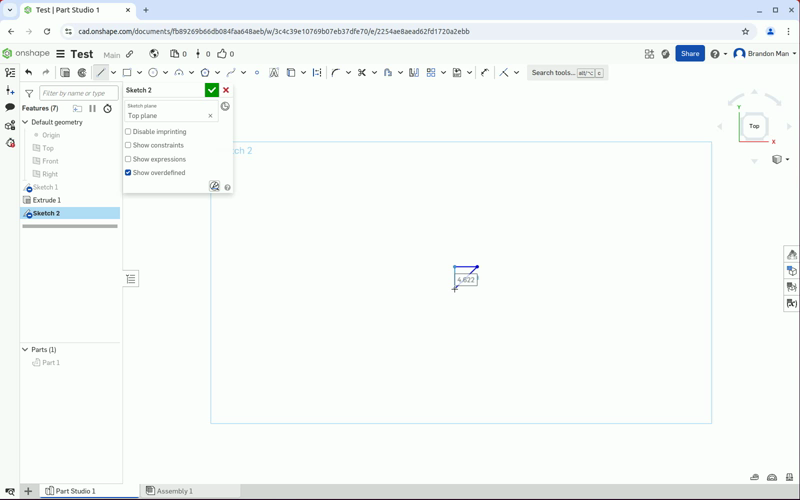
key_up(shift)
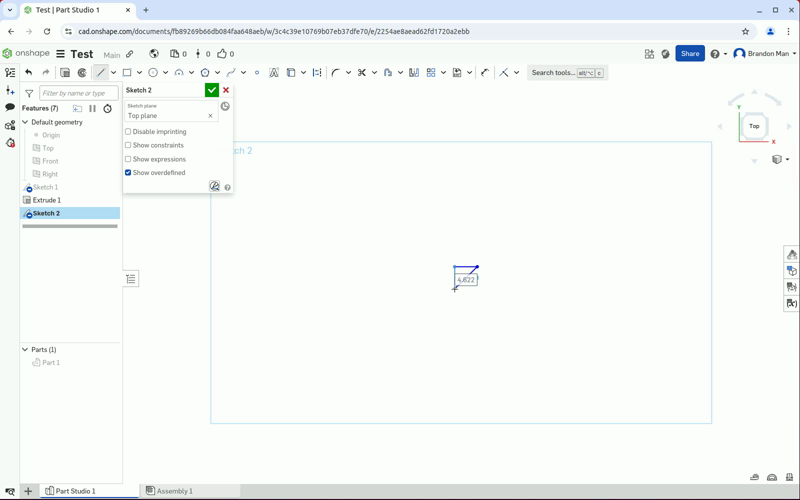
click(454, 288)
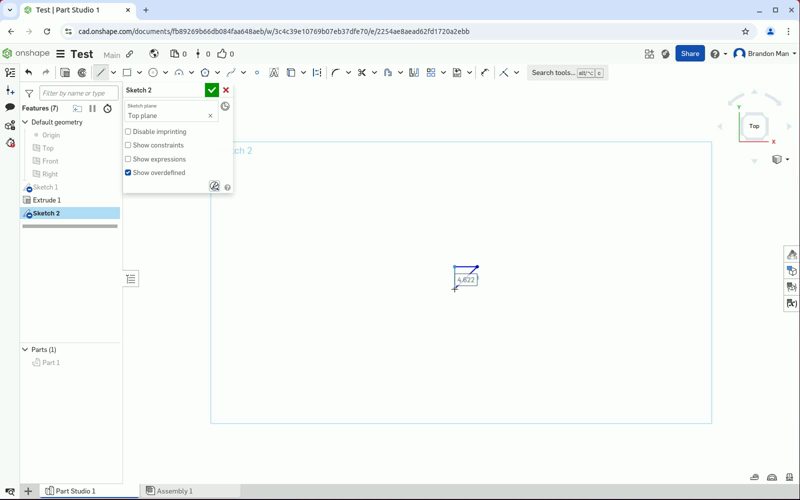
key(esc)
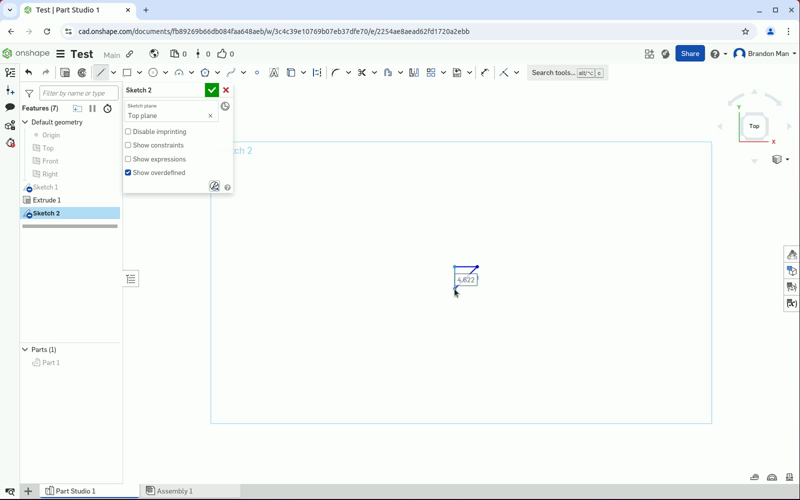
mouse_move(457, 274)
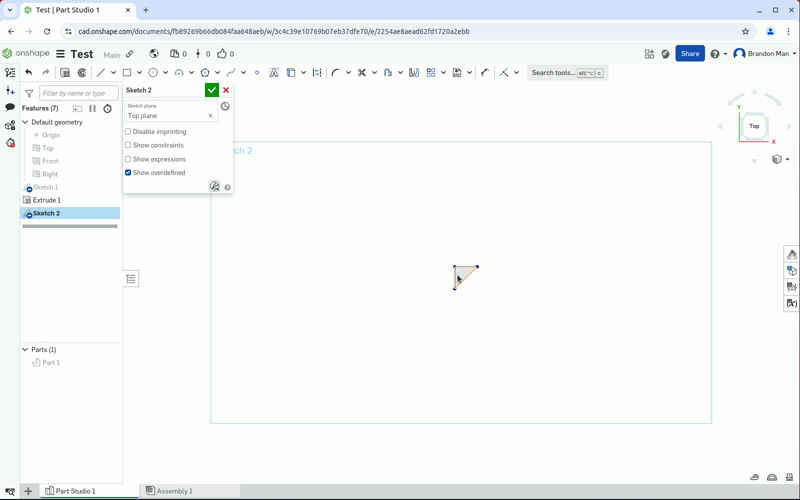
scroll(6)
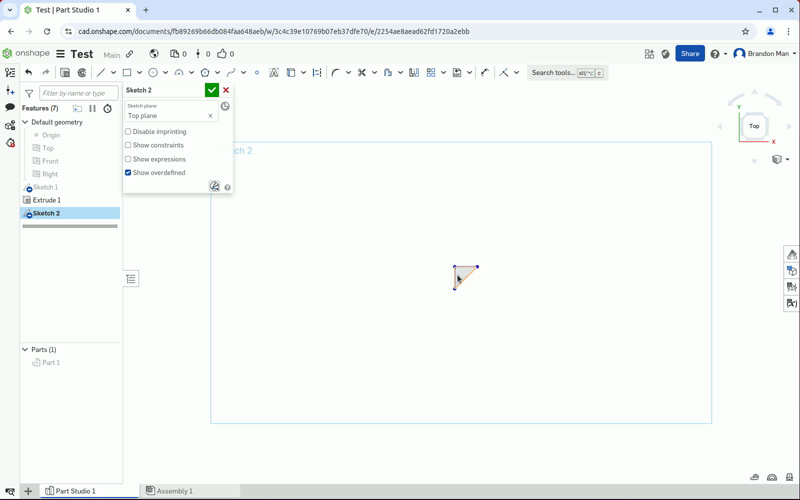
scroll(6)
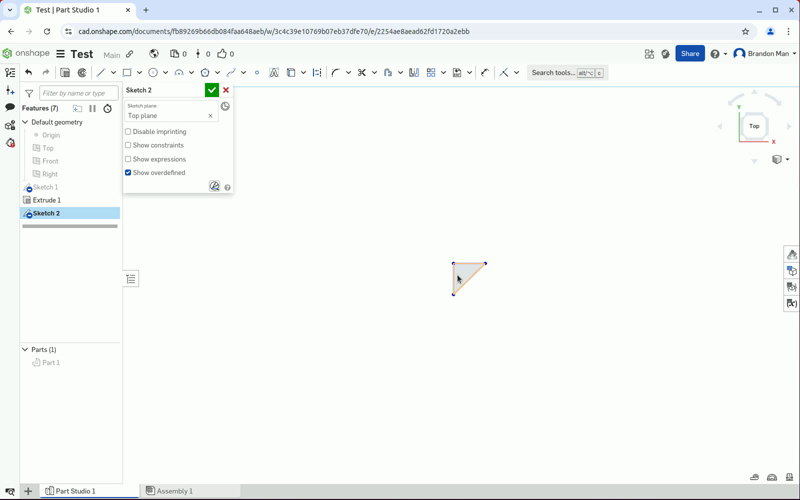
scroll(6)
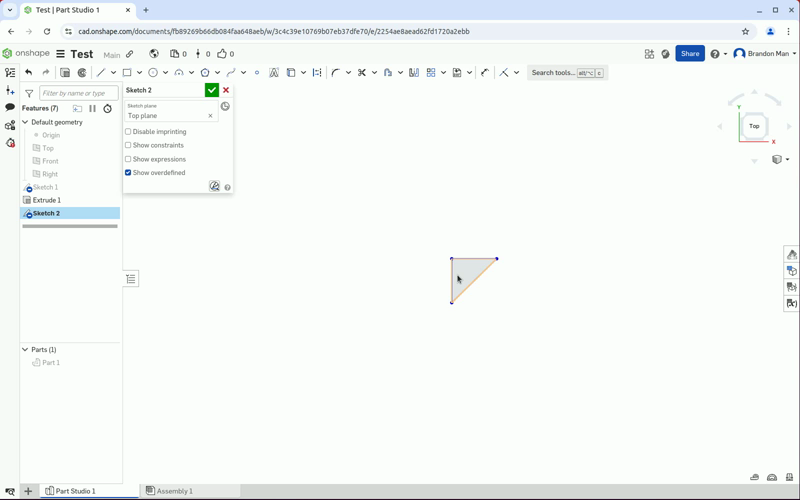
scroll(6)
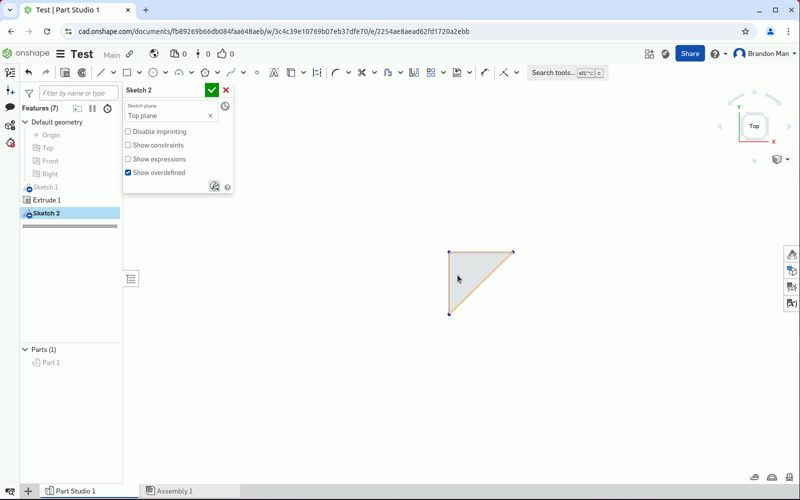
scroll(6)
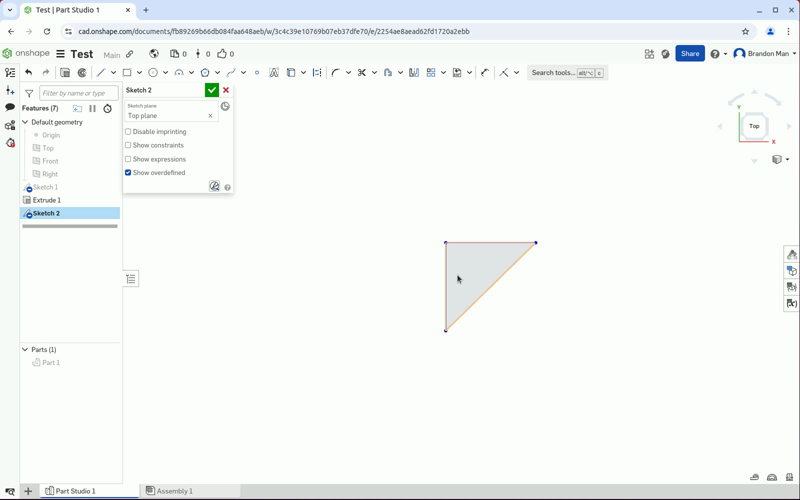
scroll(6)
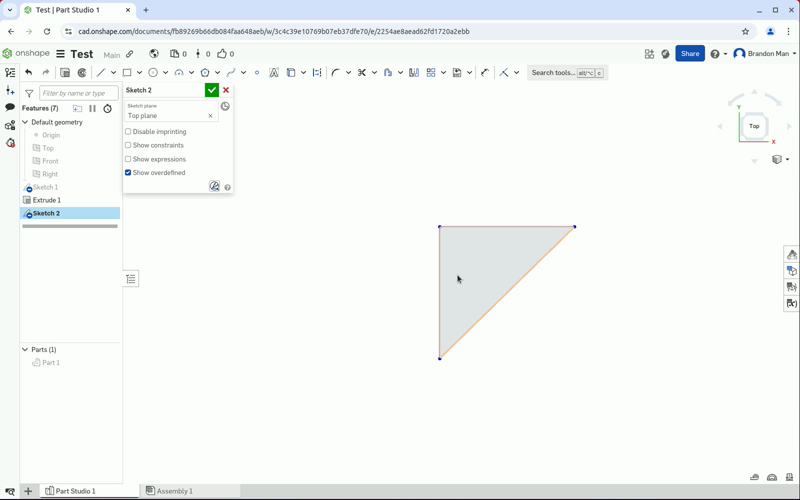
scroll(6)
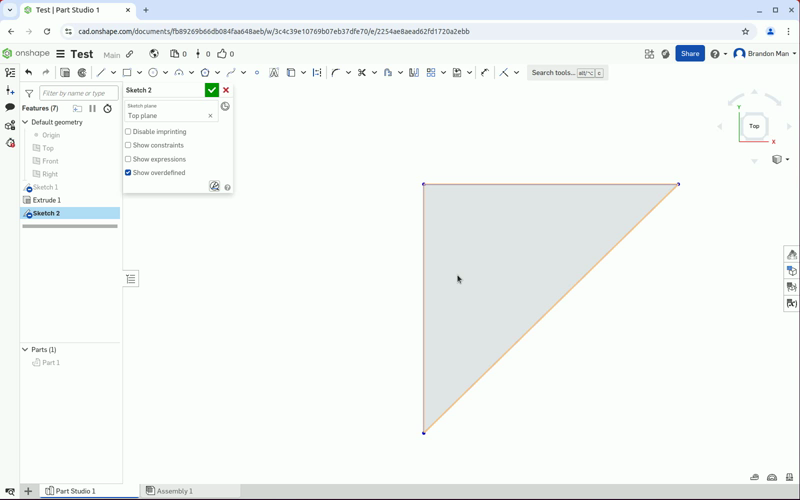
click(457, 274)
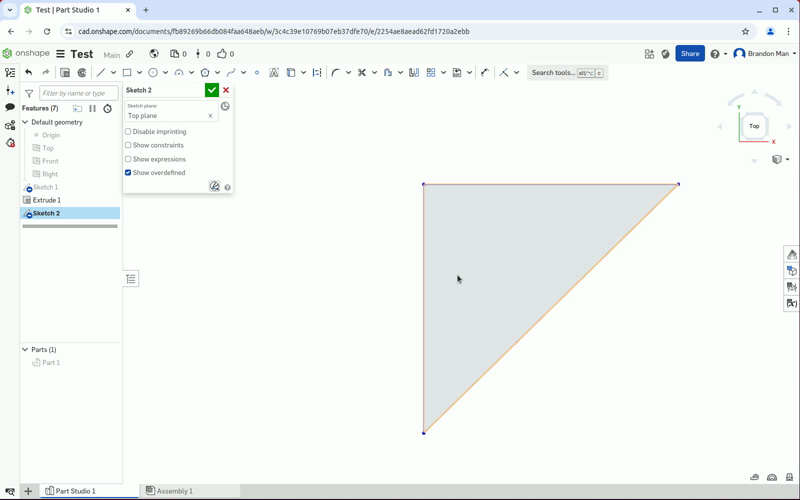
scroll(-6)
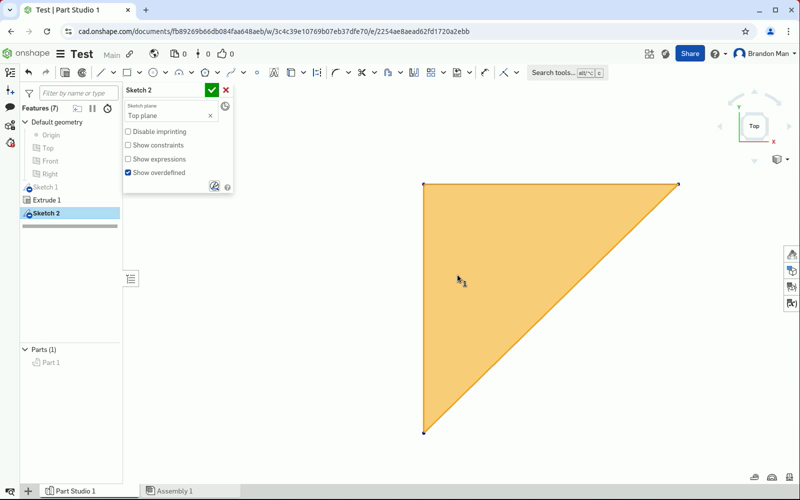
scroll(-6)
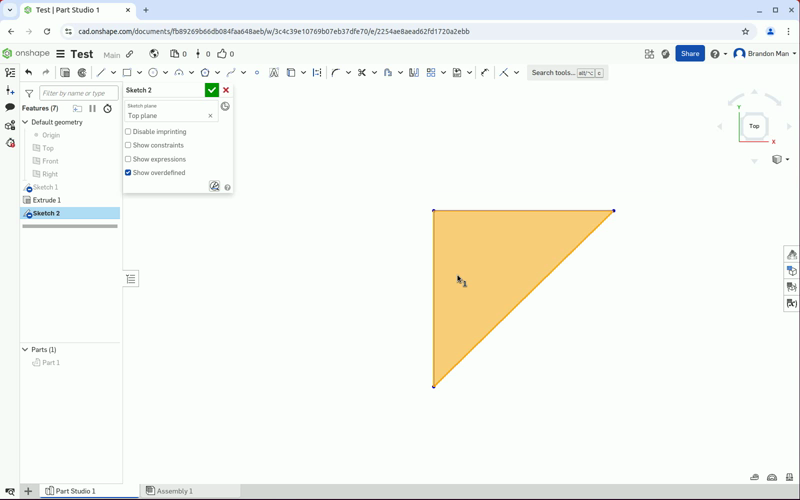
scroll(-6)
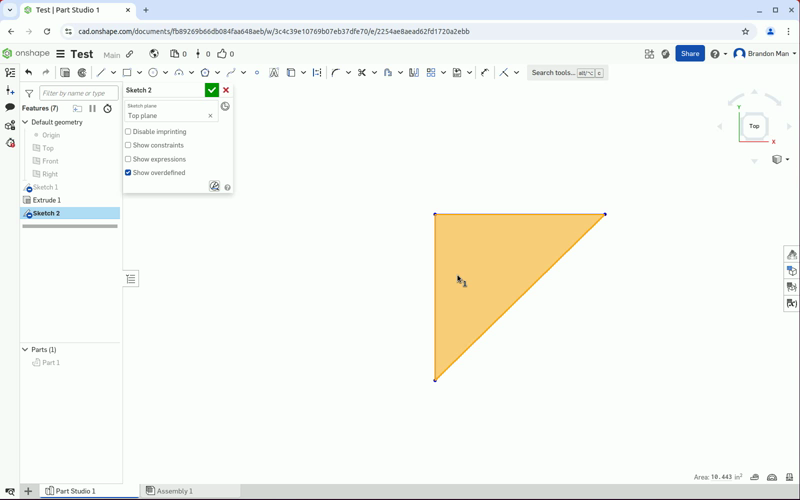
scroll(-6)
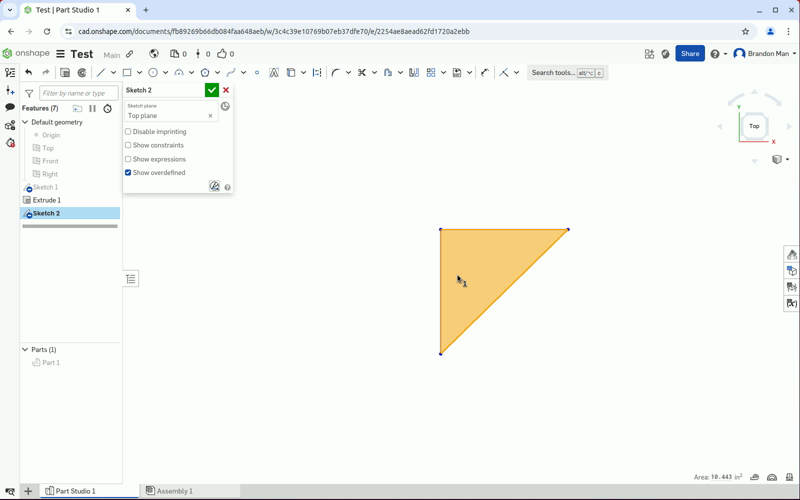
scroll(-6)
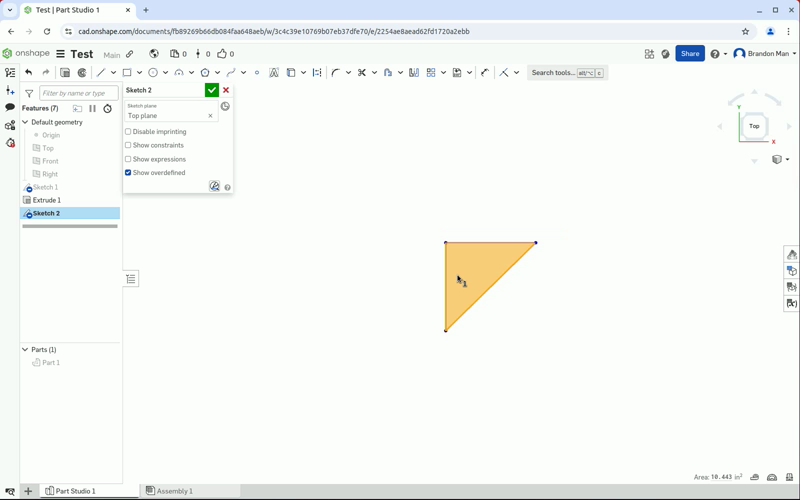
scroll(-6)
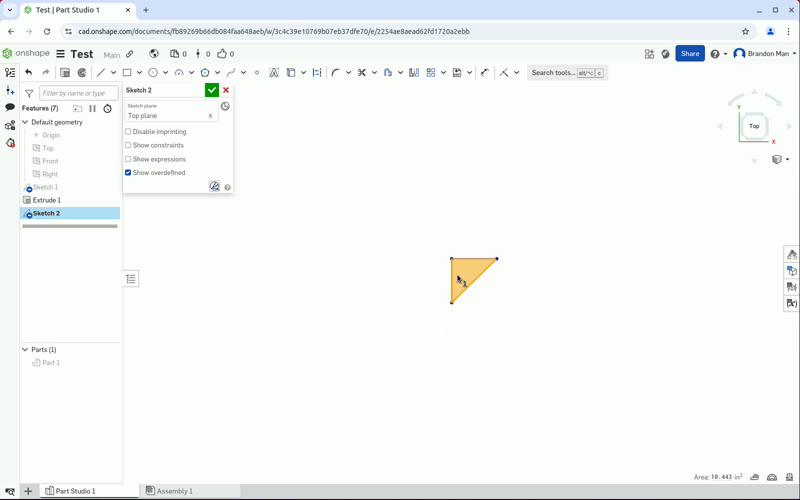
scroll(-6)
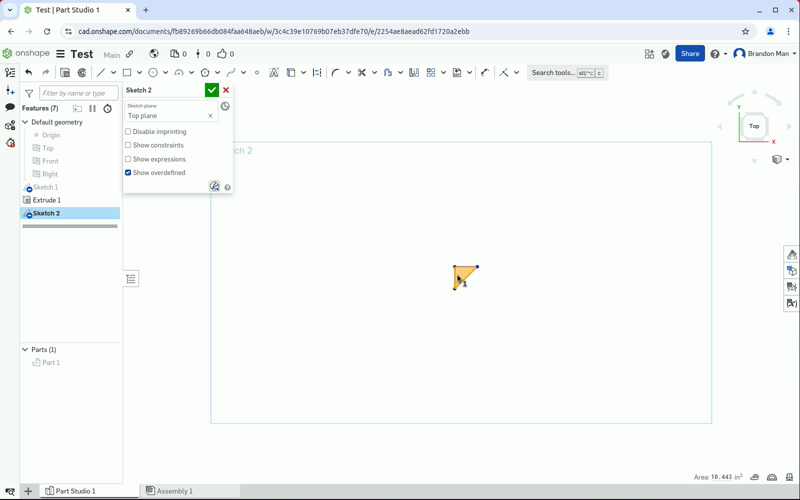
mouse_move(73, 352)
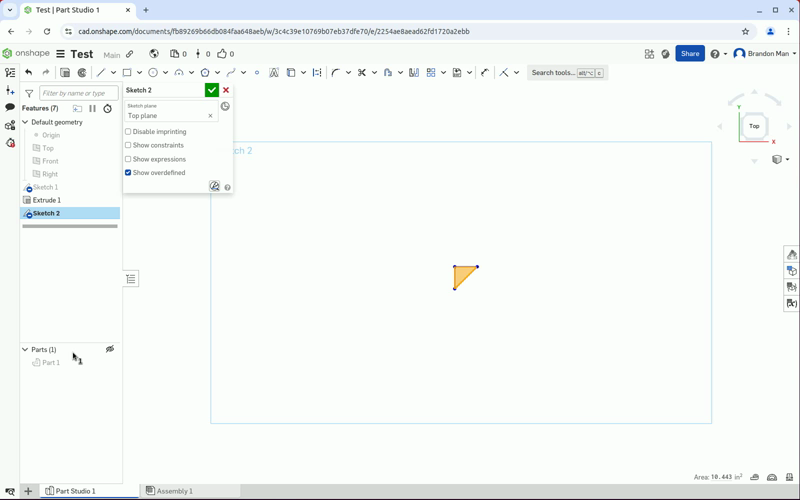
key(shift+y)
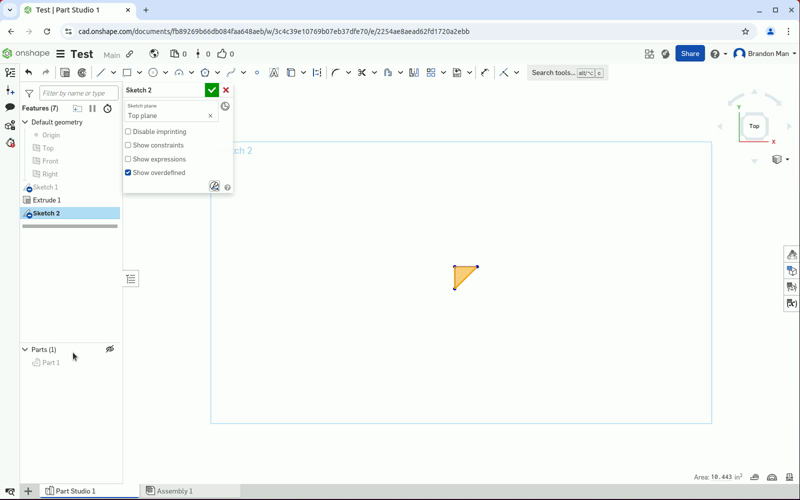
key(shift+e)
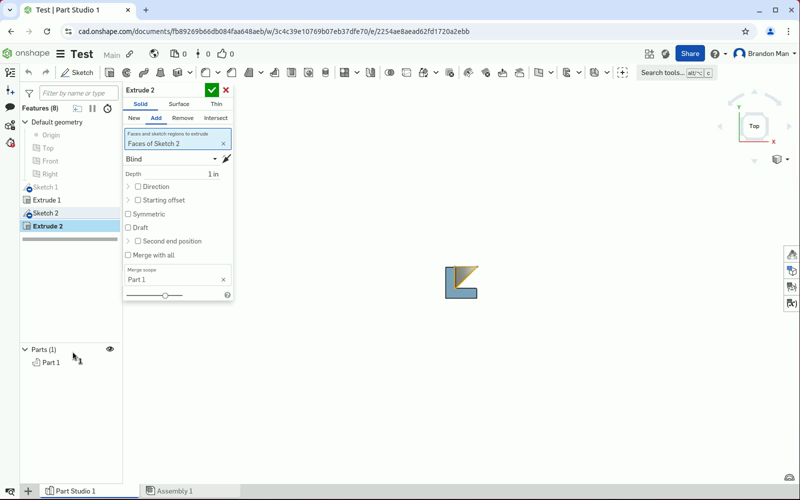
mouse_move(143, 106)
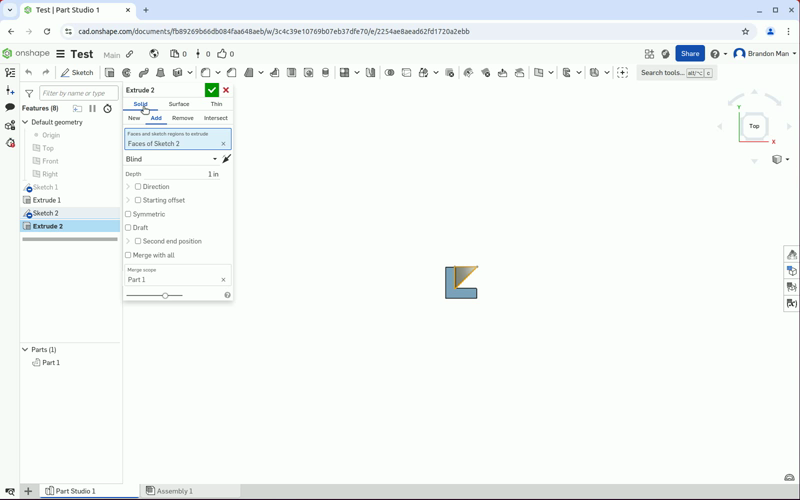
click(143, 106)
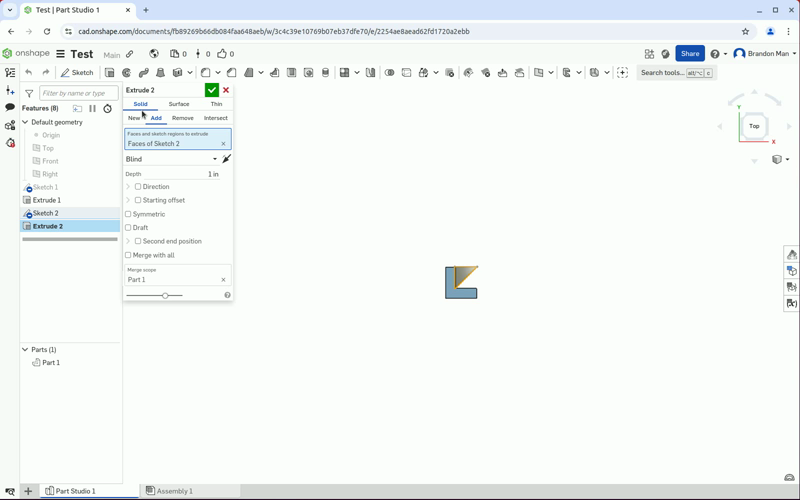
mouse_move(137, 120)
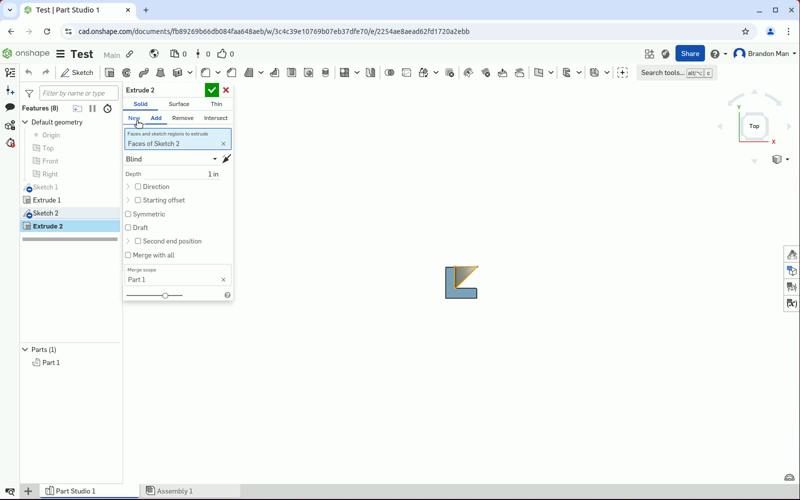
click(137, 120)
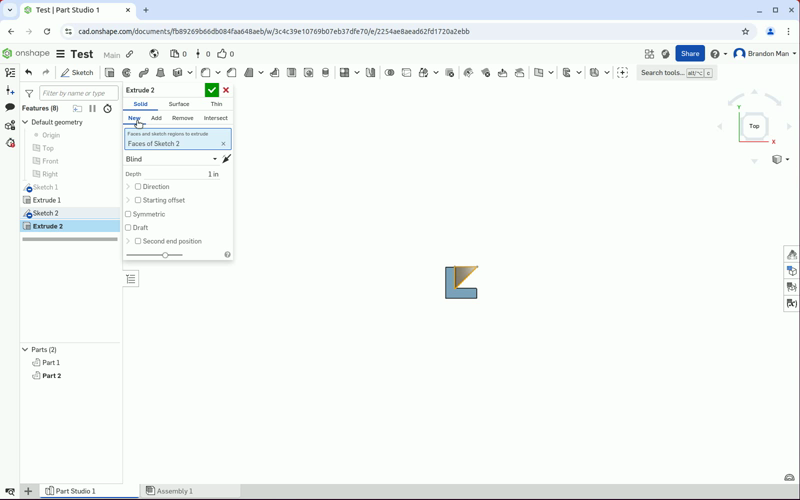
key(tab, 4)
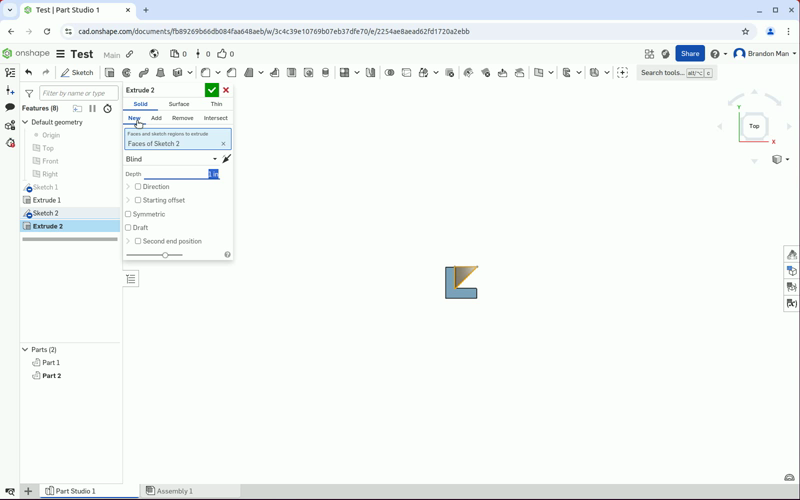
text(1.685)
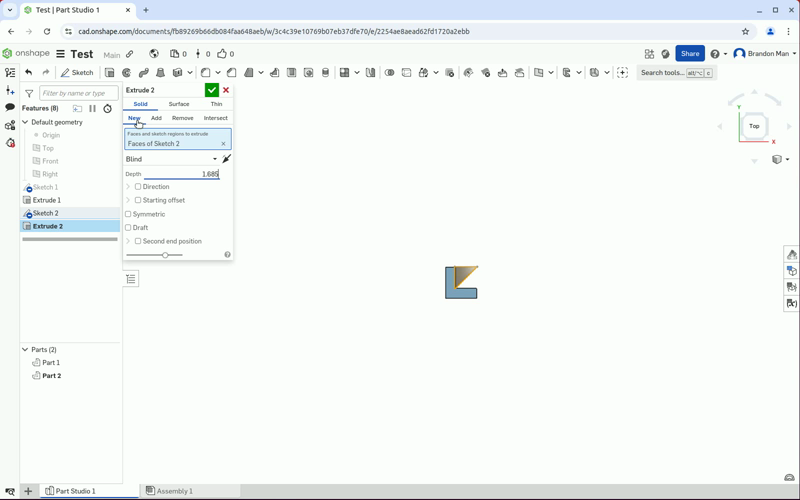
key(enter)
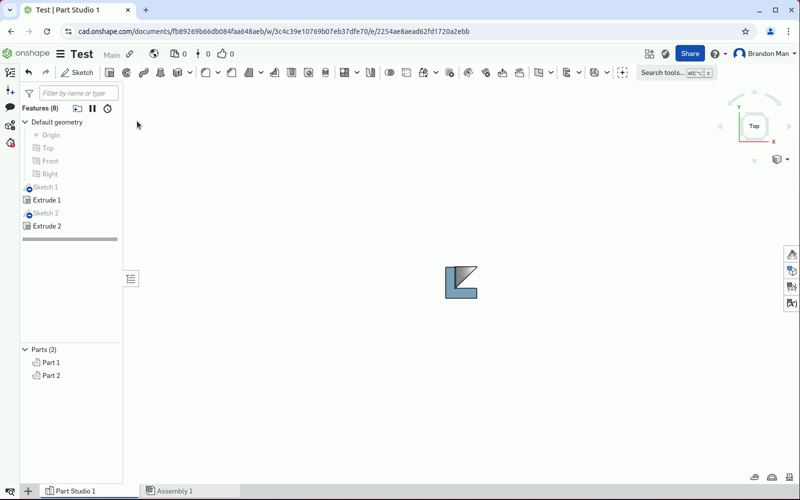
key(shift+h)
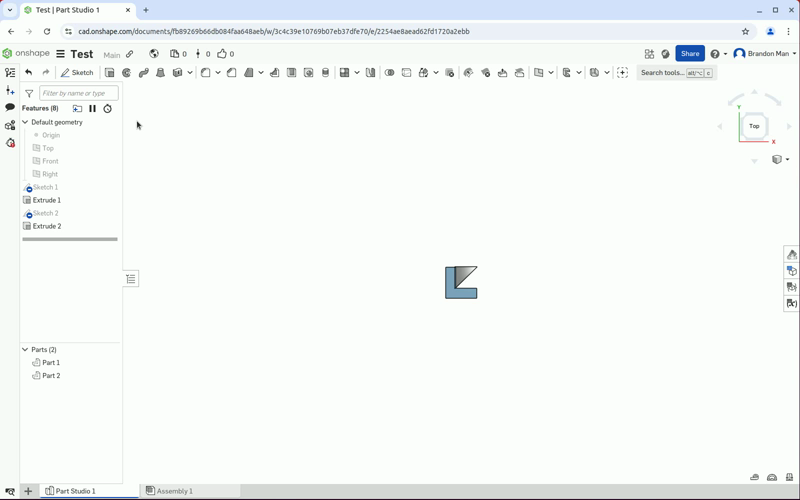
key(shift+h)
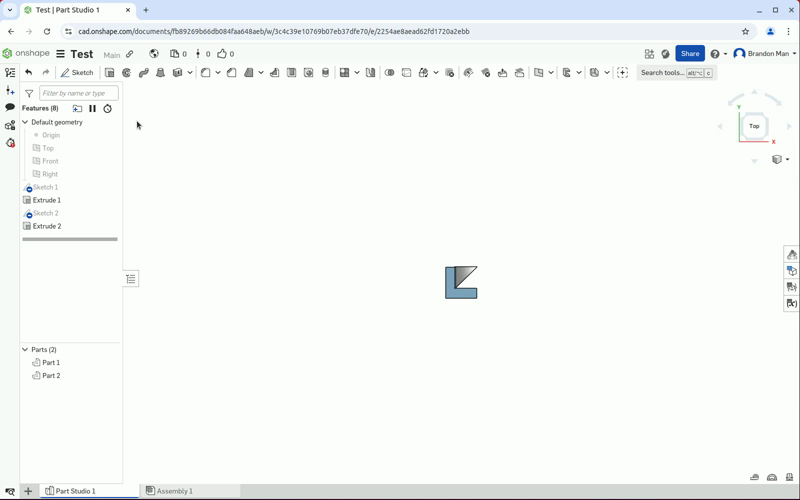
mouse_move(73, 189)
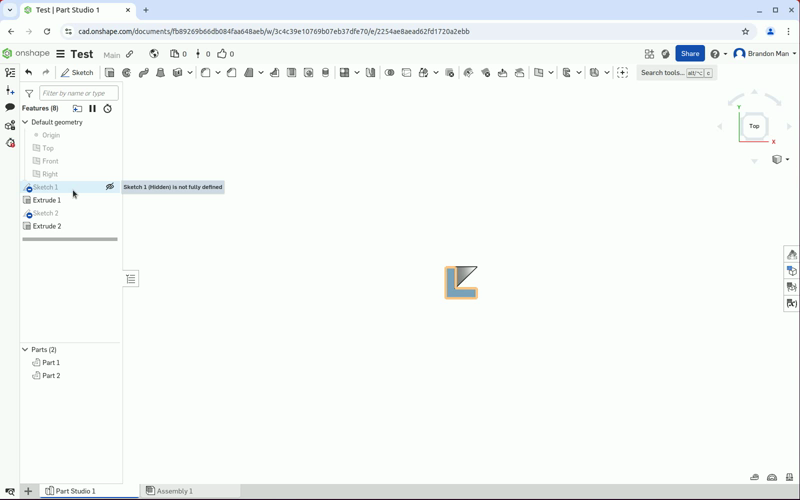
click(73, 189)
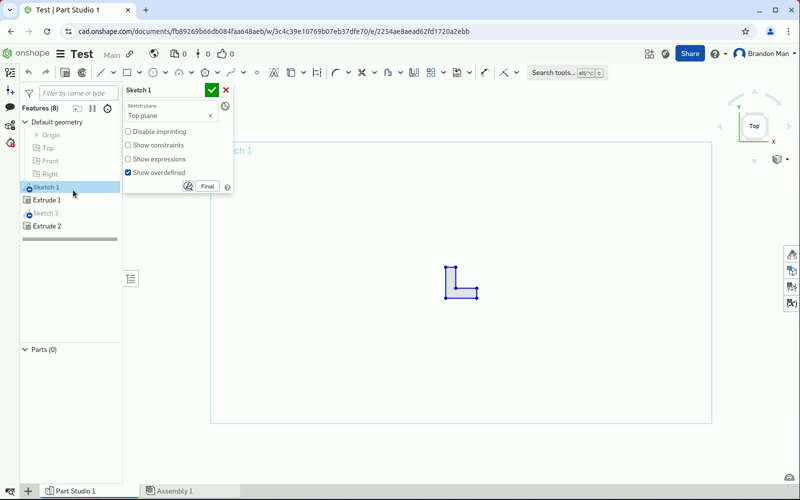
mouse_move(229, 92)
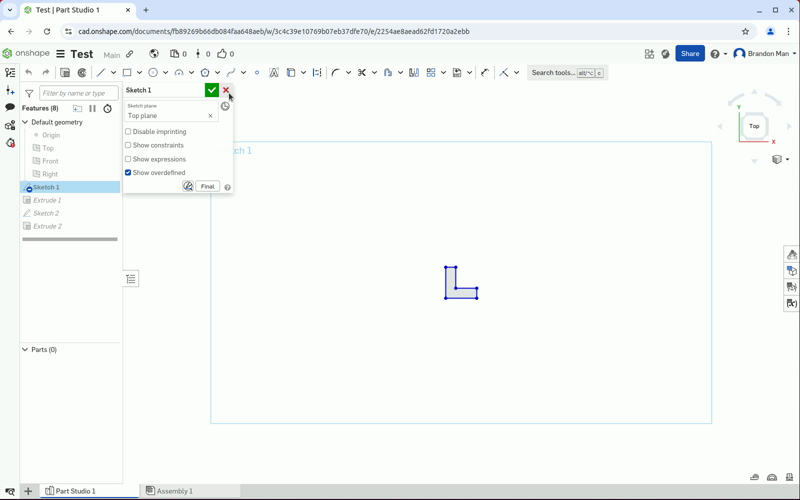
click(229, 92)
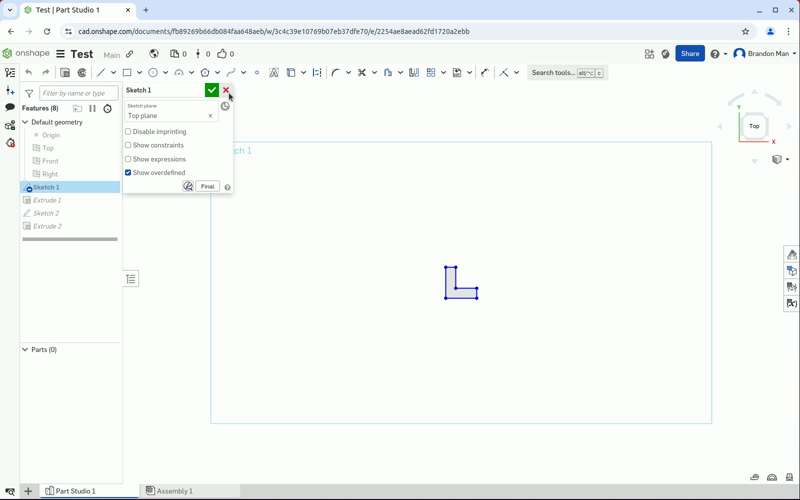
key(shift+s)
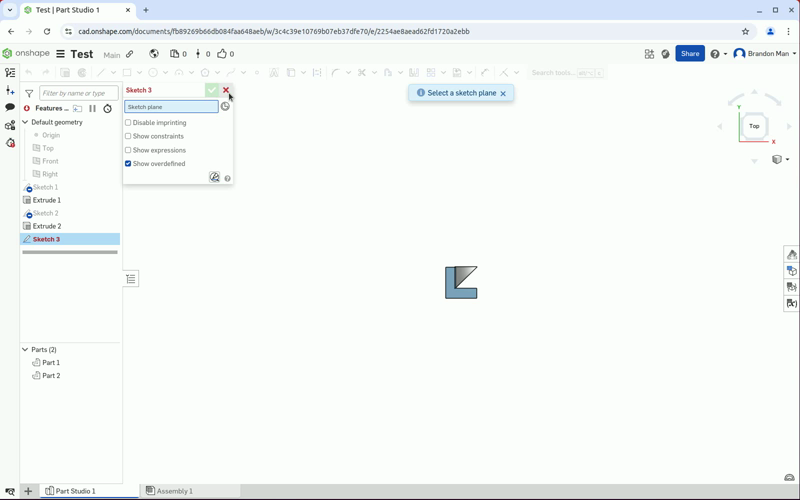
mouse_move(73, 150)
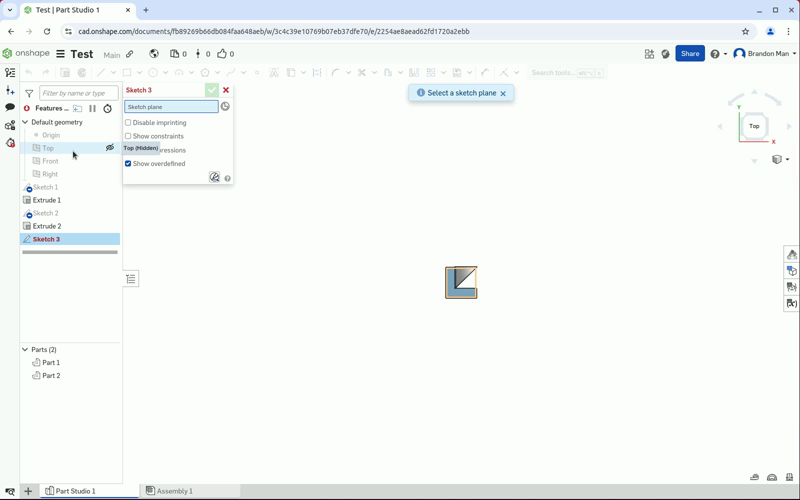
click(73, 150)
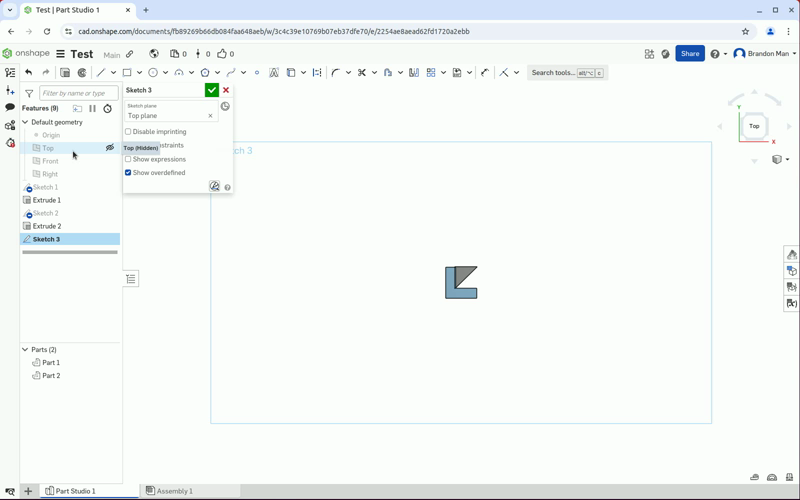
mouse_move(73, 352)
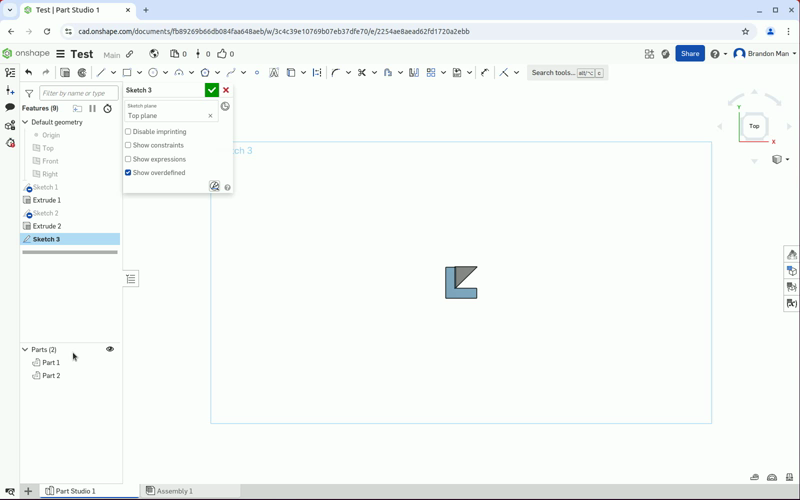
key(y)
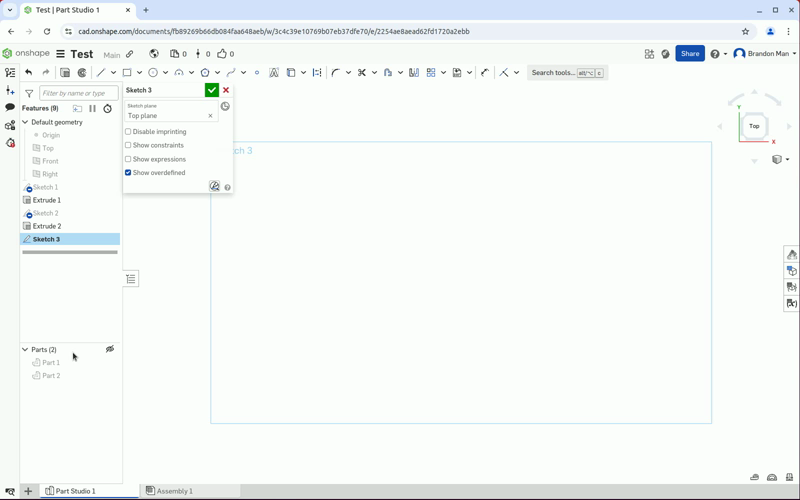
key(l)
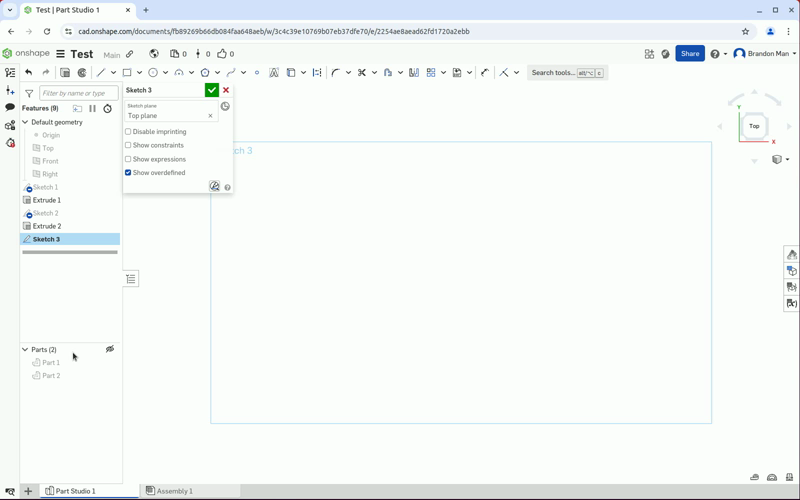
key_down(shift)
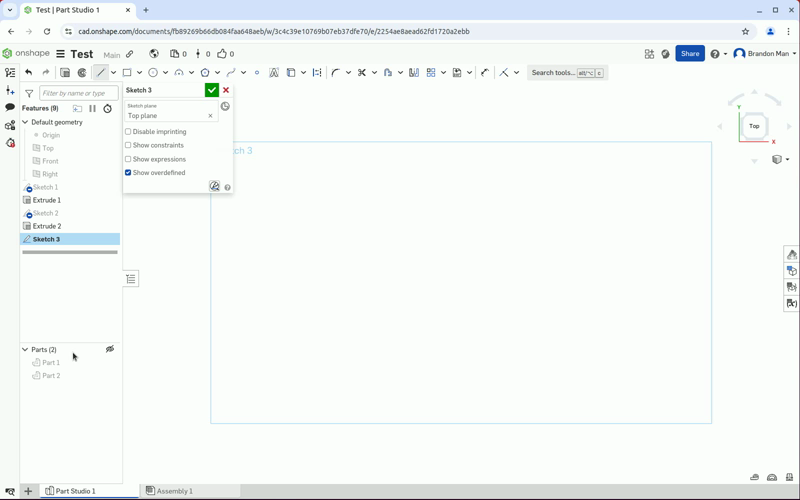
mouse_move(454, 288)
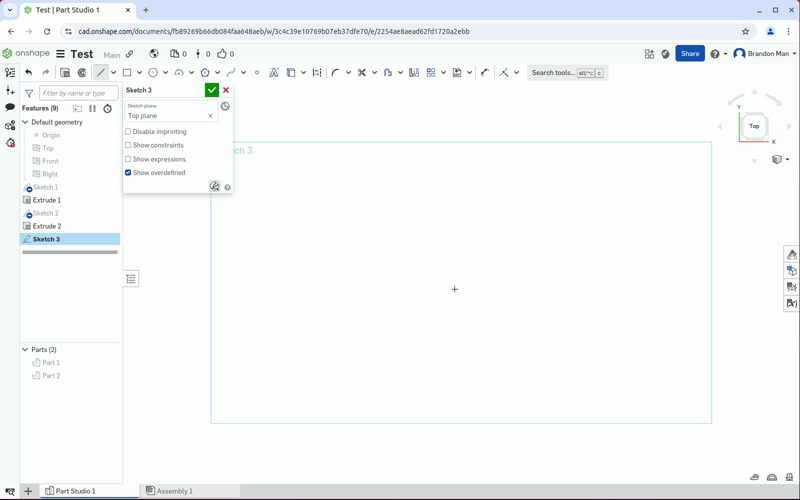
click(454, 288)
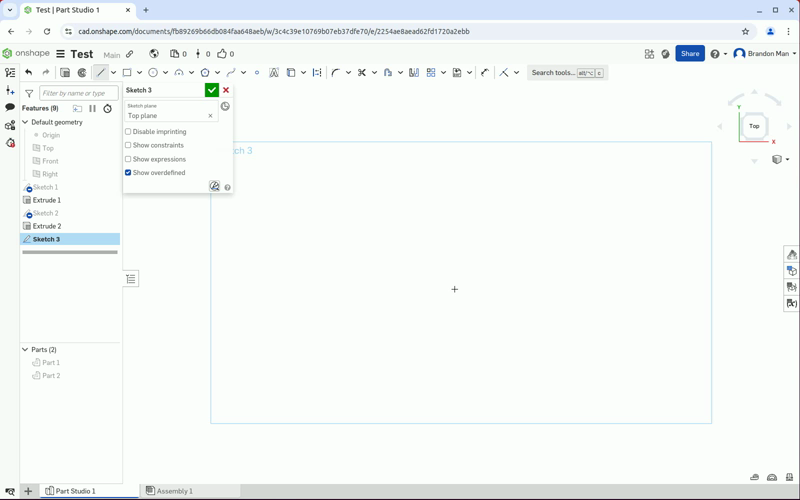
key_up(shift)
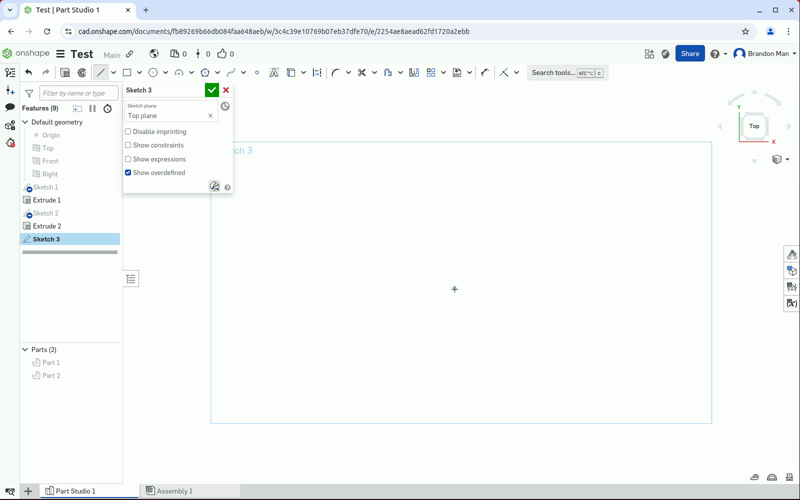
key_down(shift)
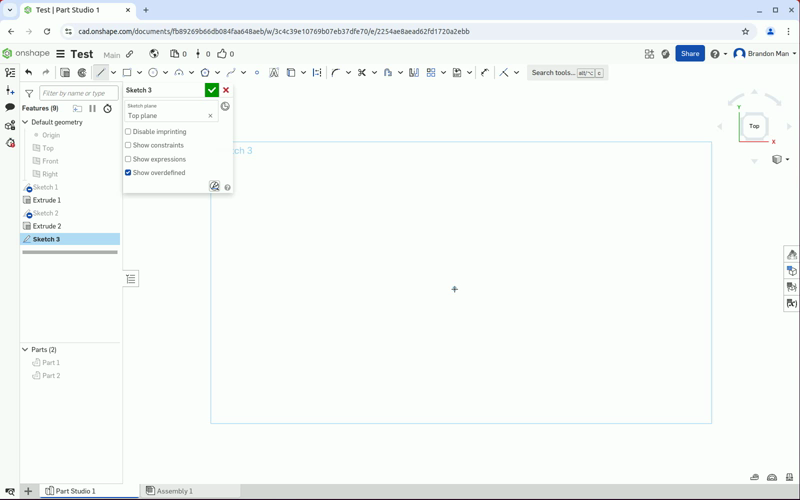
mouse_move(484, 288)
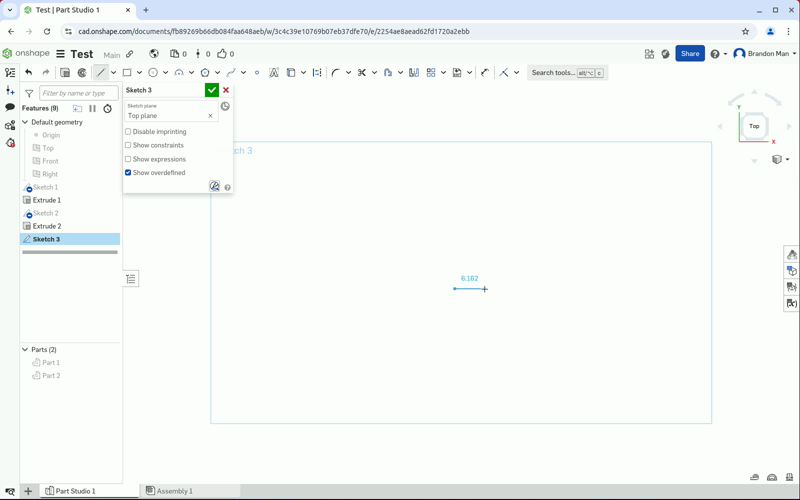
mouse_move(477, 288)
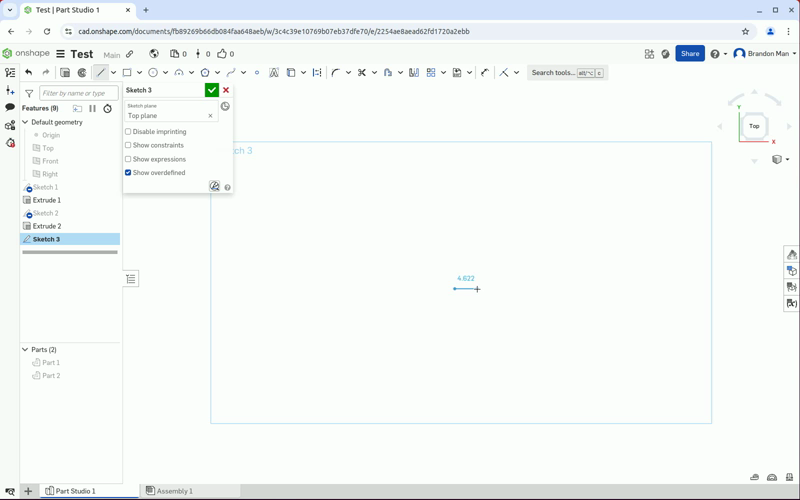
click(477, 288)
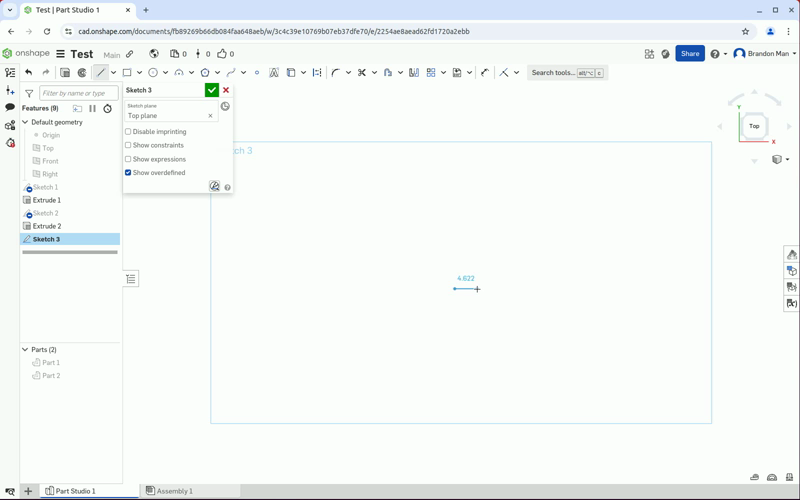
key_up(shift)
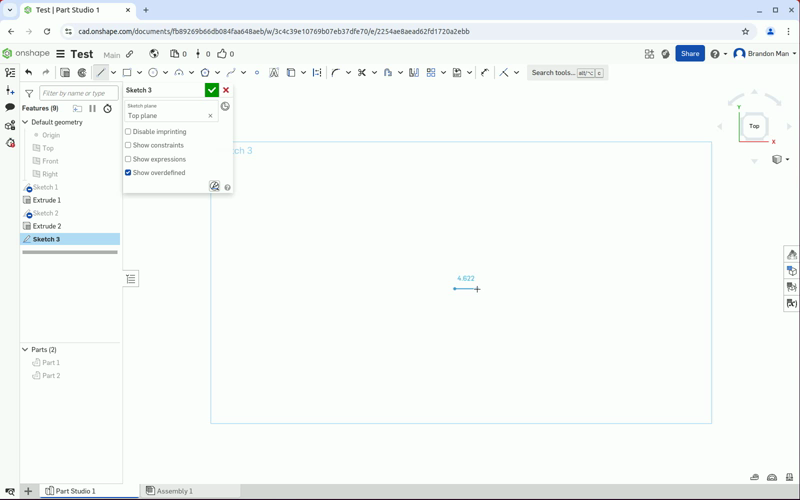
key_down(shift)
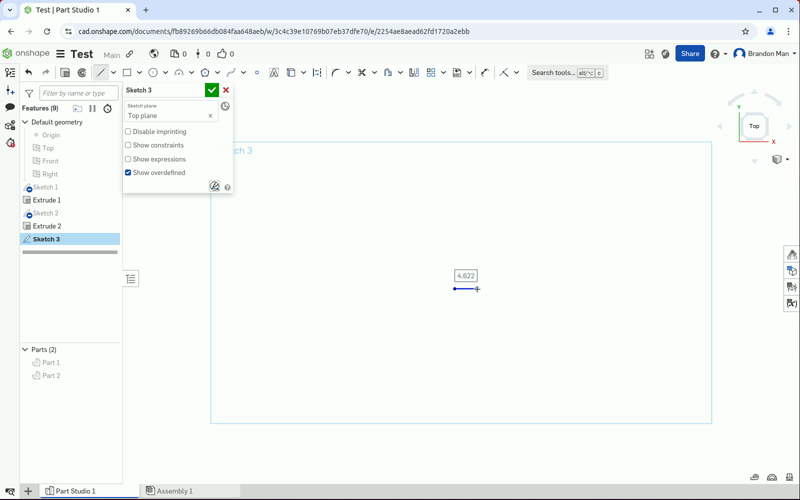
mouse_move(507, 288)
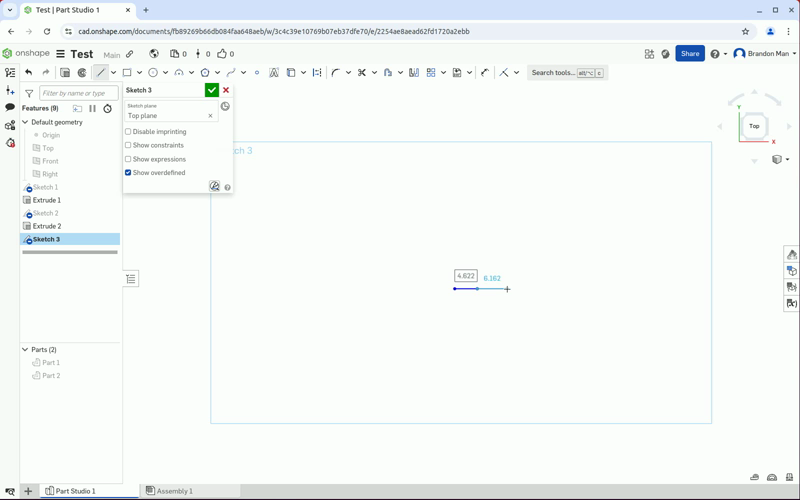
mouse_move(477, 266)
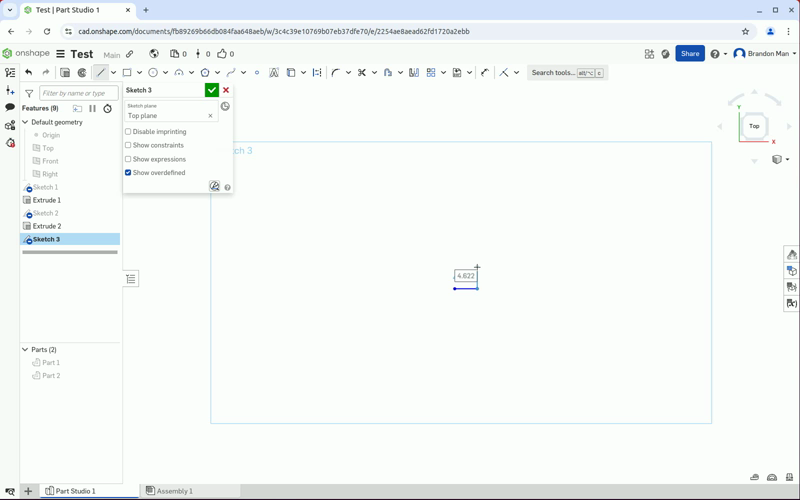
click(477, 266)
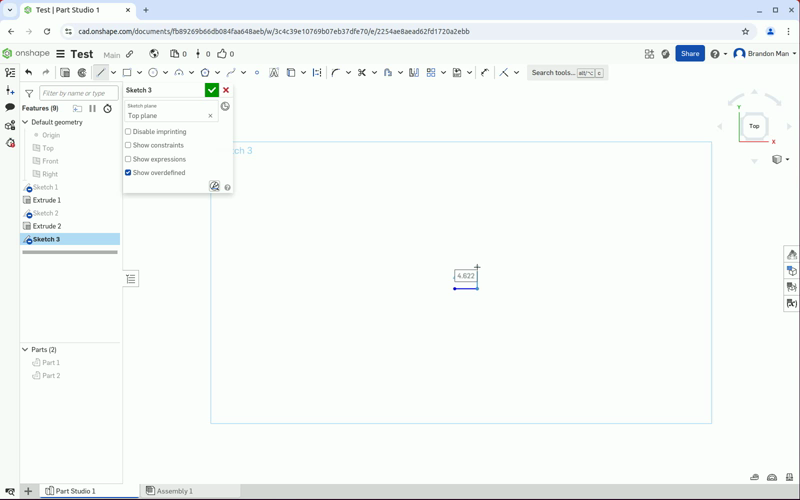
key_up(shift)
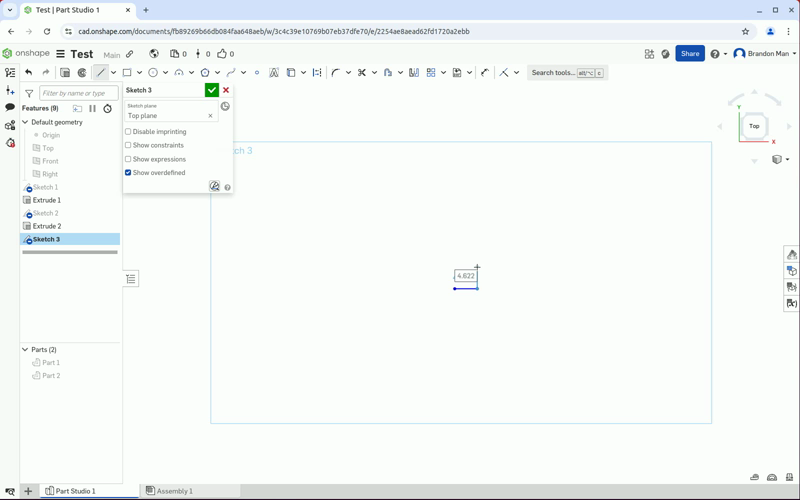
mouse_move(507, 266)
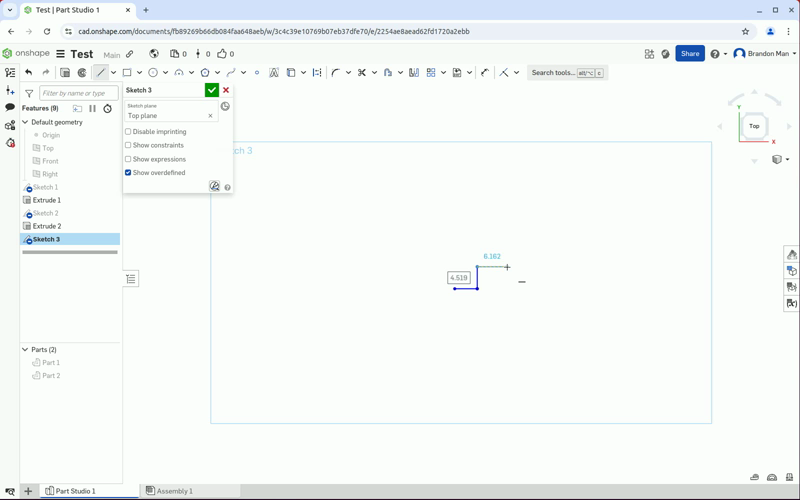
key_down(shift)
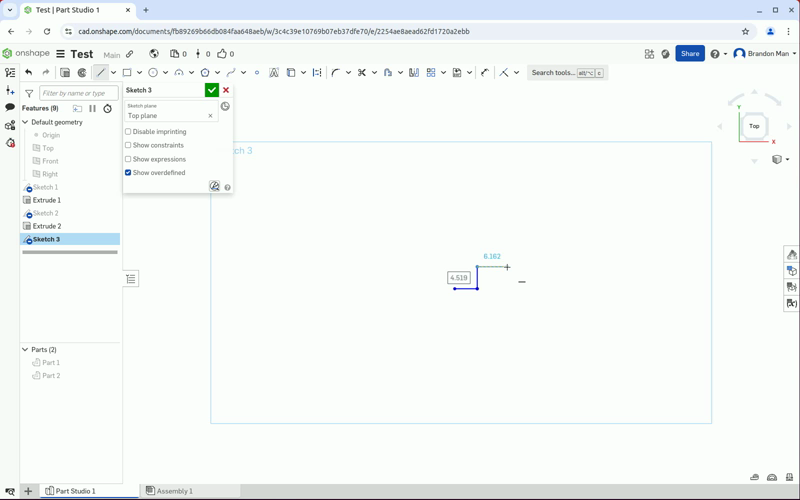
mouse_move(454, 288)
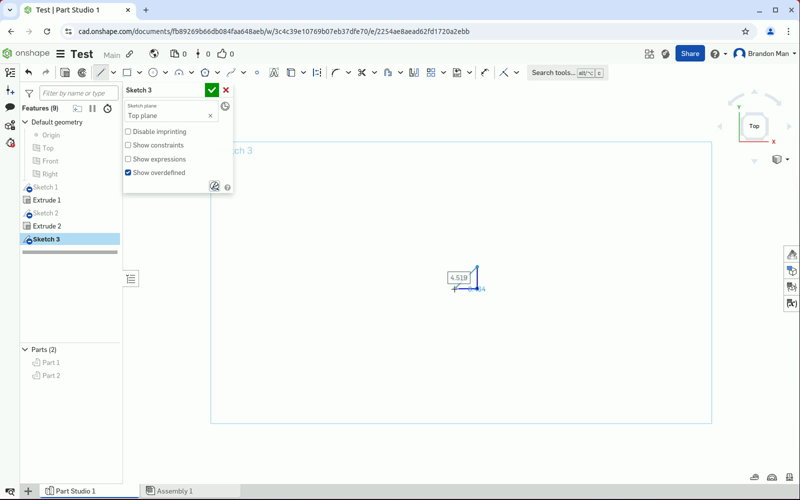
key_up(shift)
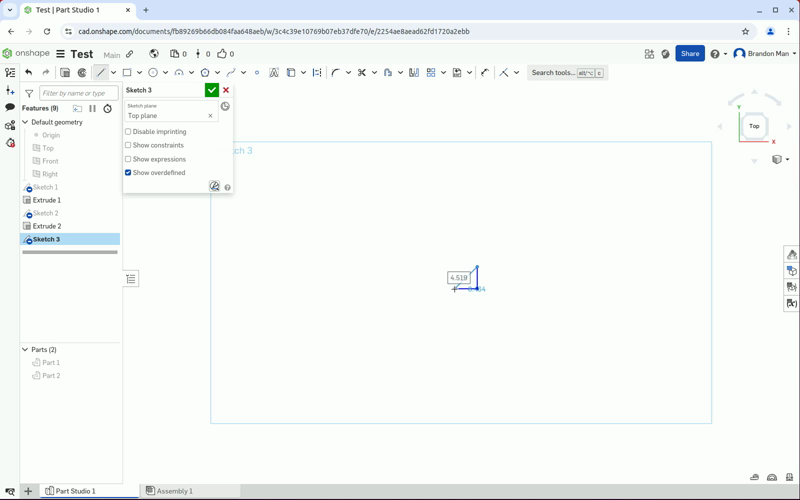
click(454, 288)
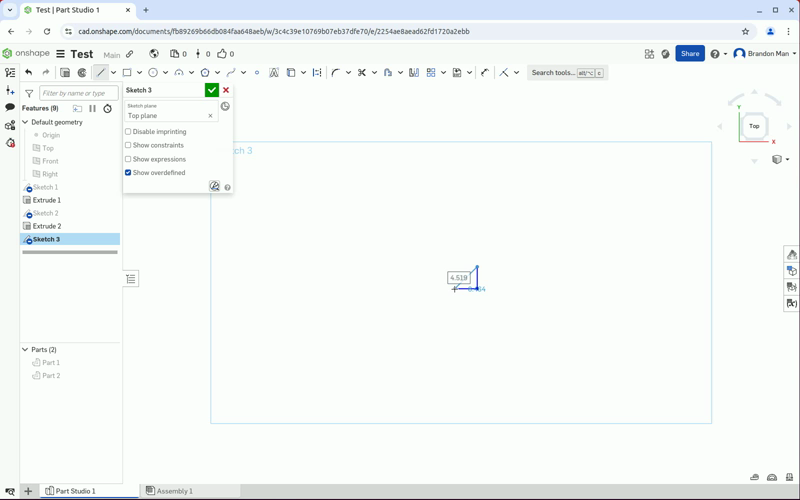
key(esc)
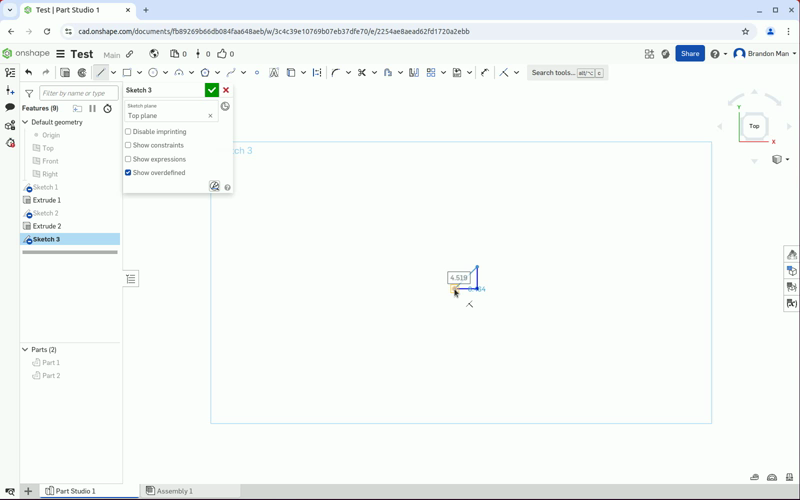
mouse_move(469, 287)
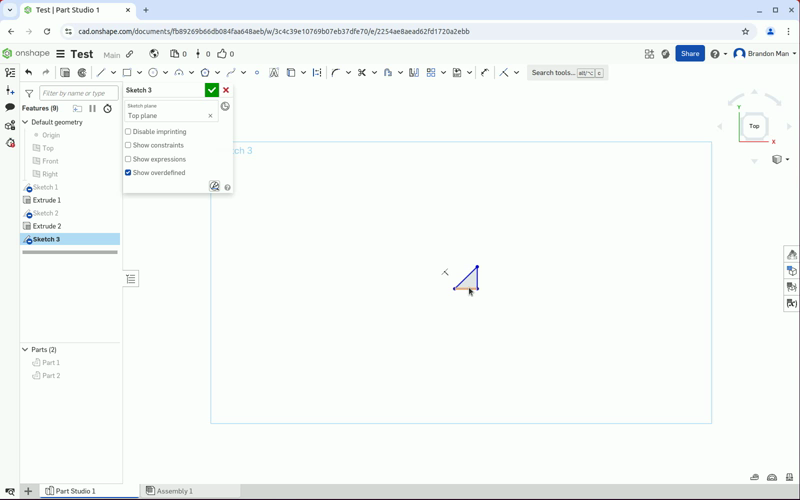
scroll(6)
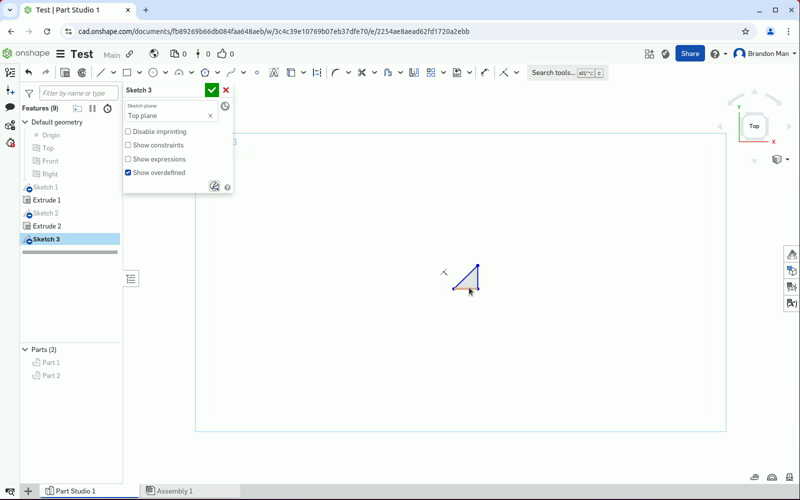
scroll(6)
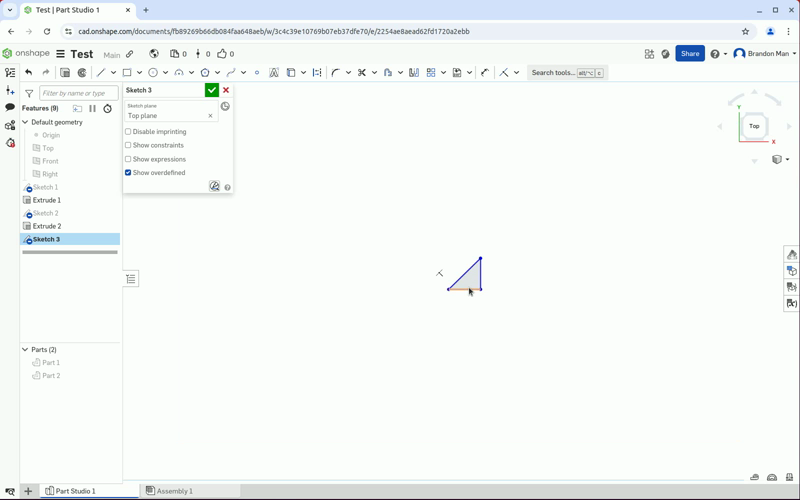
scroll(6)
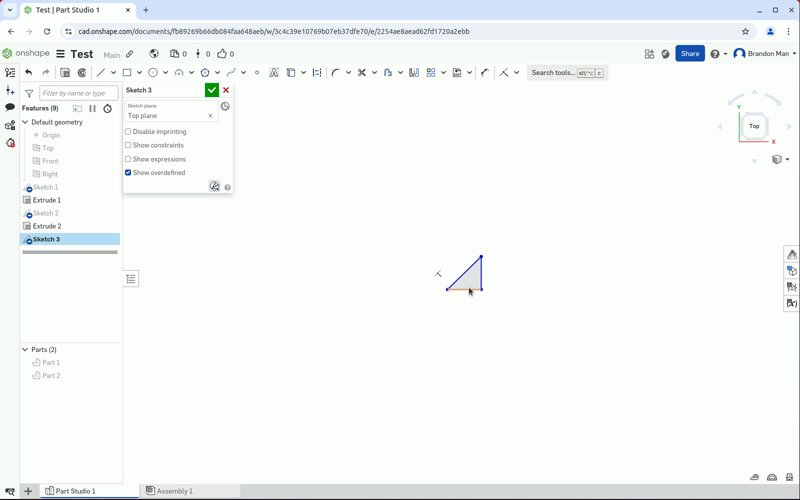
scroll(6)
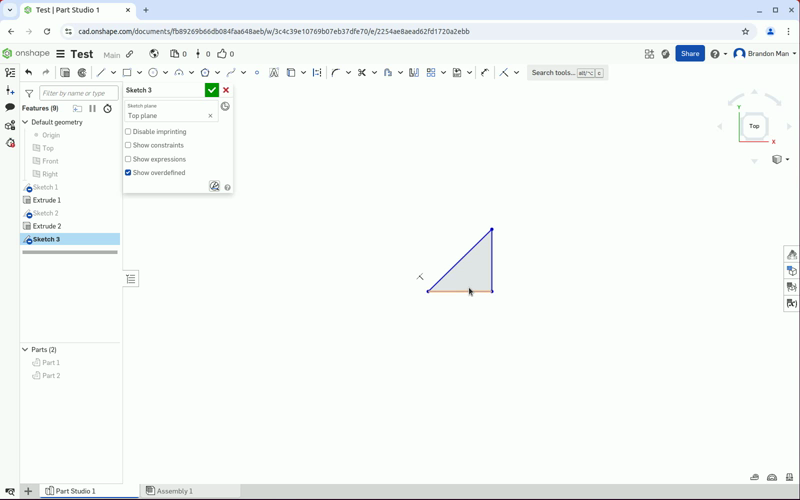
scroll(6)
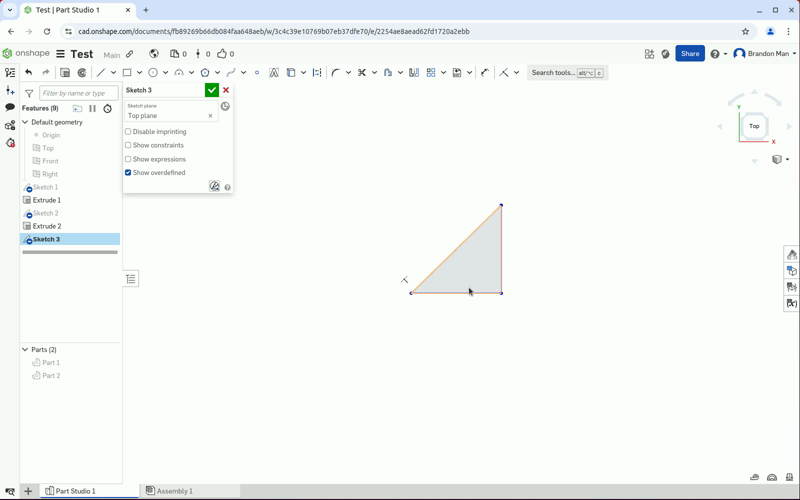
scroll(6)
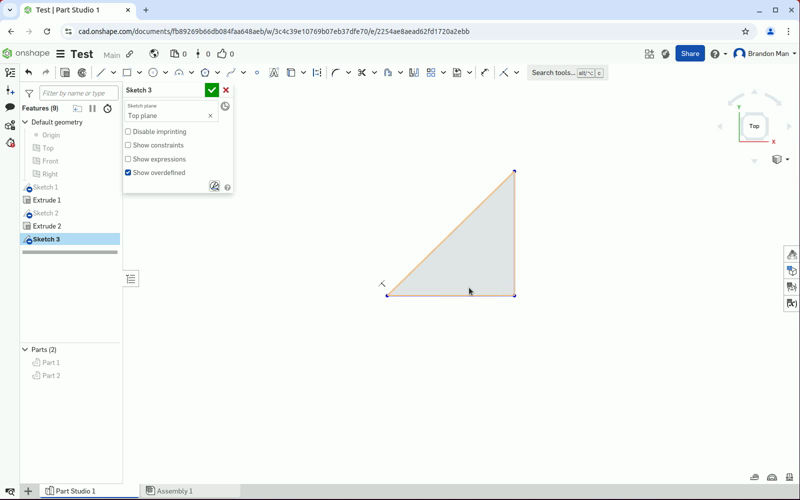
scroll(6)
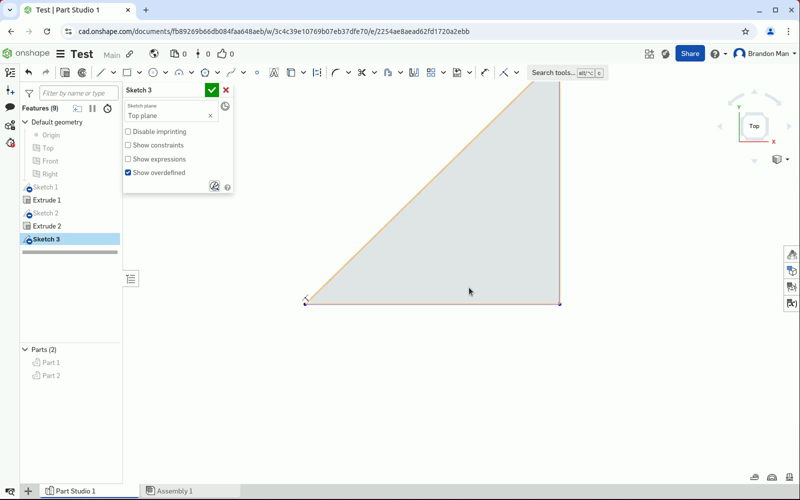
click(469, 287)
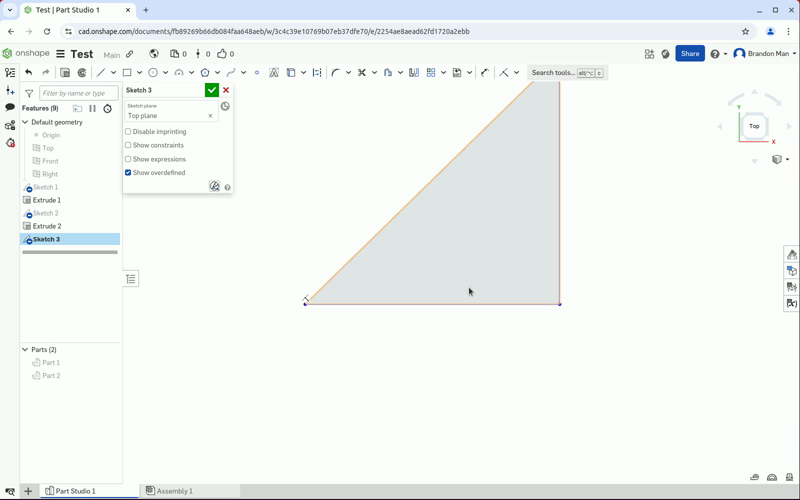
scroll(-6)
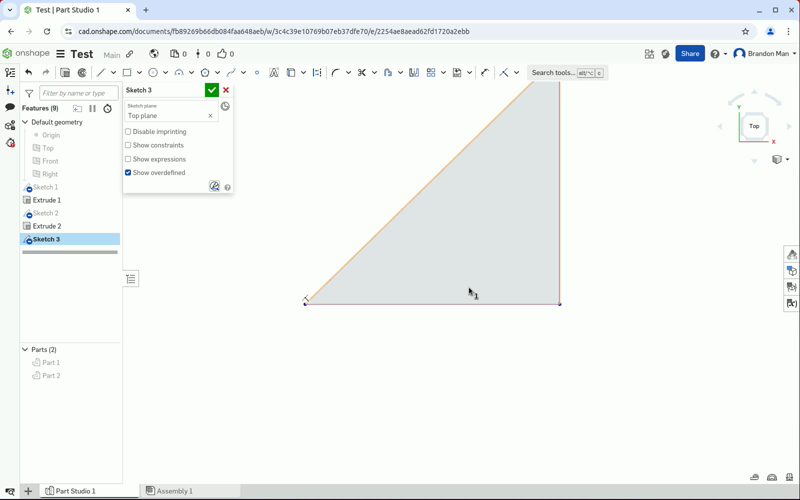
scroll(-6)
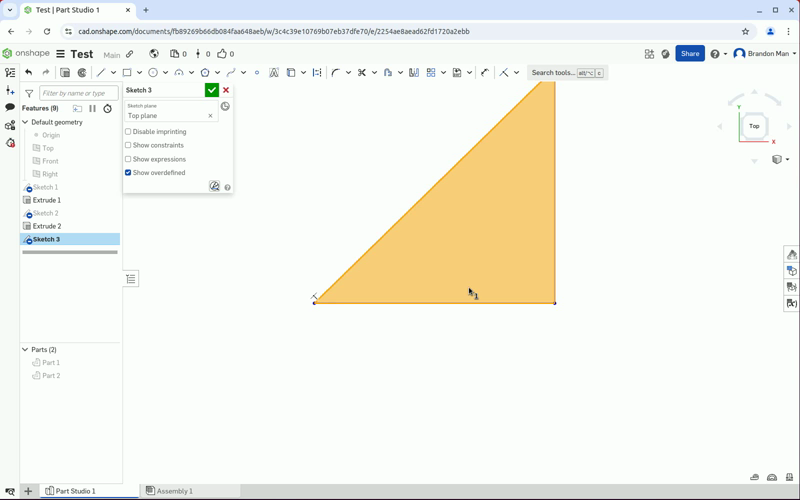
scroll(-6)
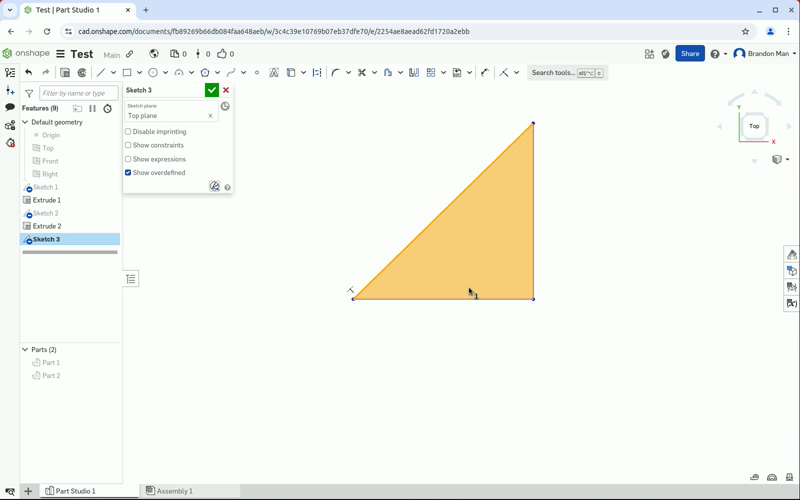
scroll(-6)
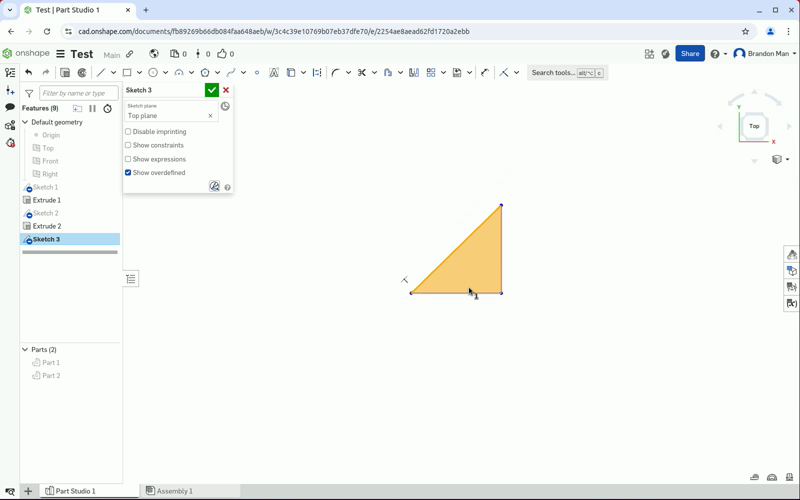
scroll(-6)
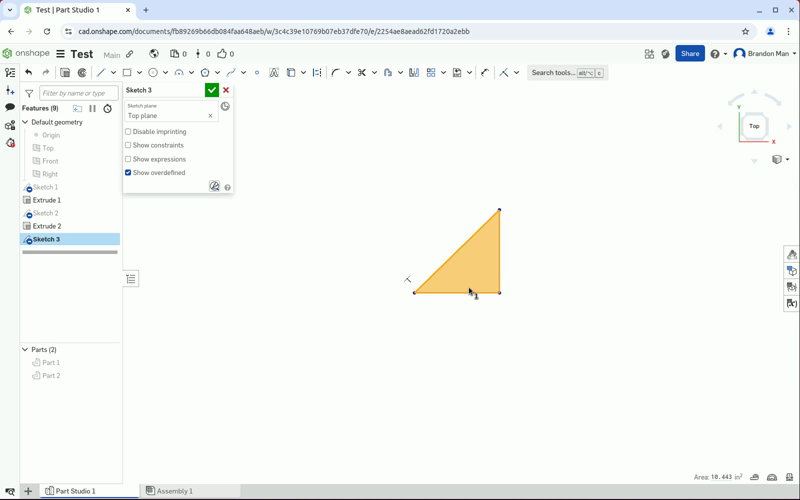
scroll(-6)
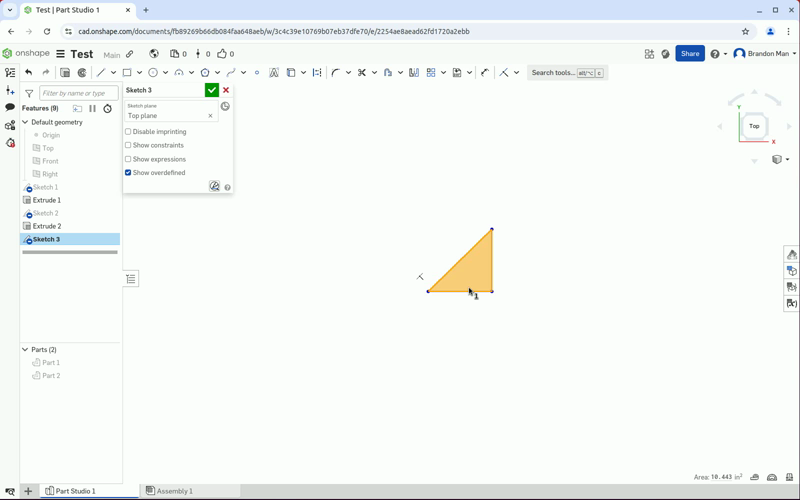
scroll(-6)
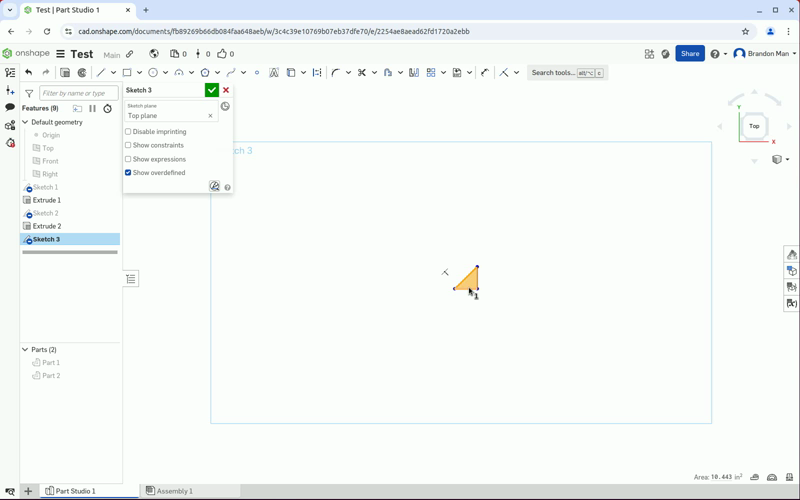
mouse_move(73, 352)
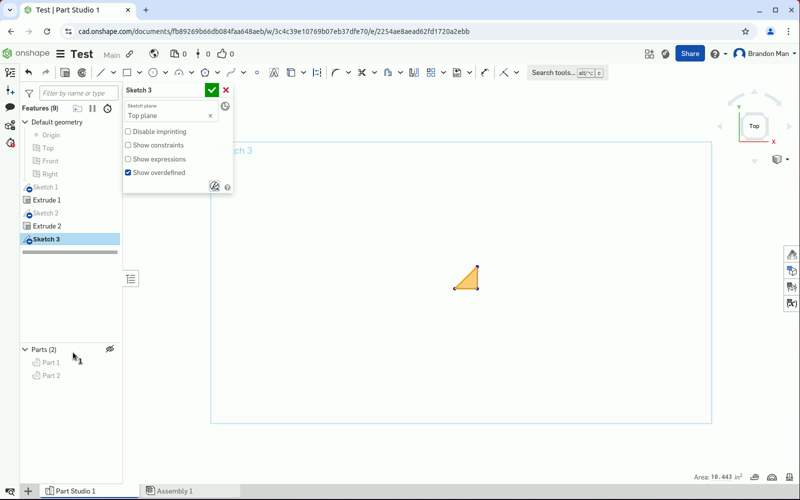
key(shift+y)
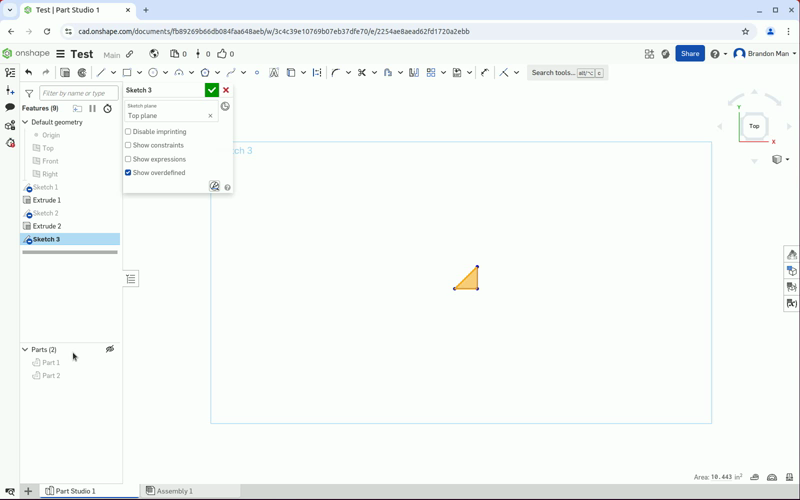
key(shift+e)
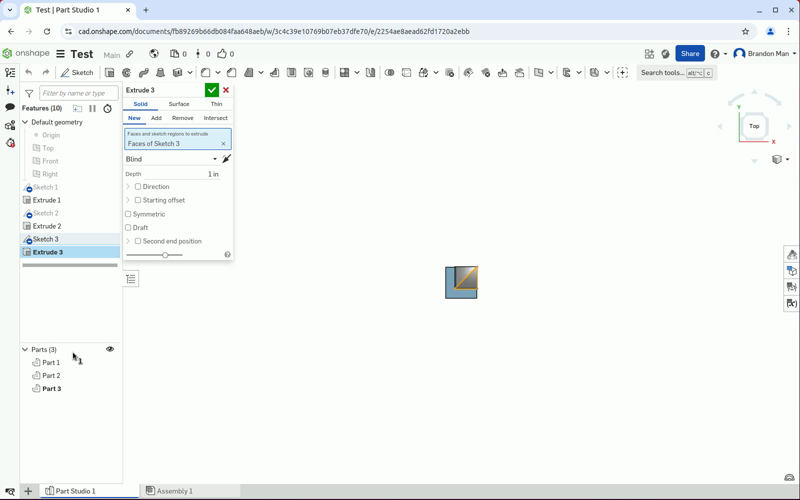
mouse_move(143, 106)
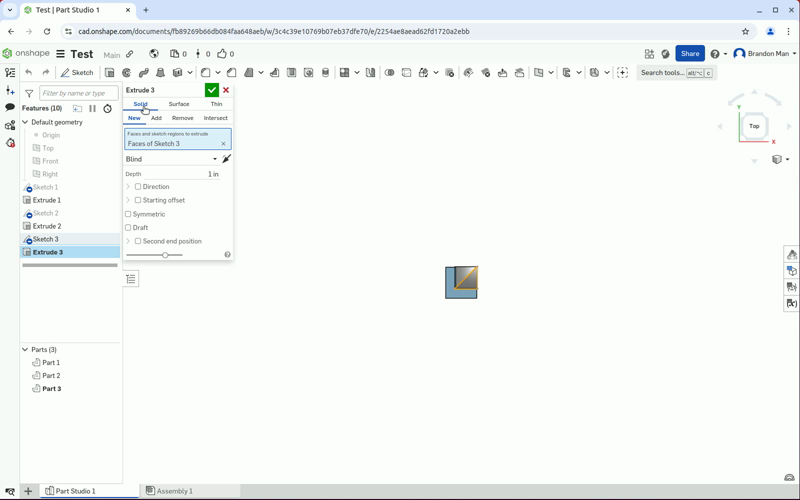
click(143, 106)
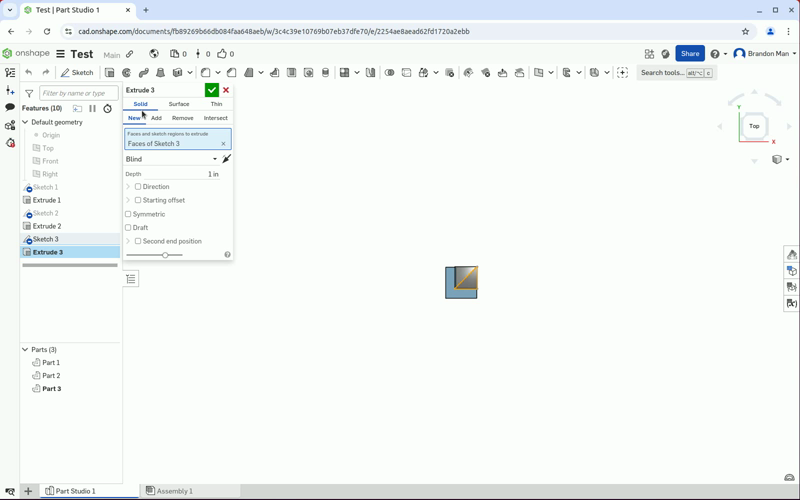
mouse_move(137, 120)
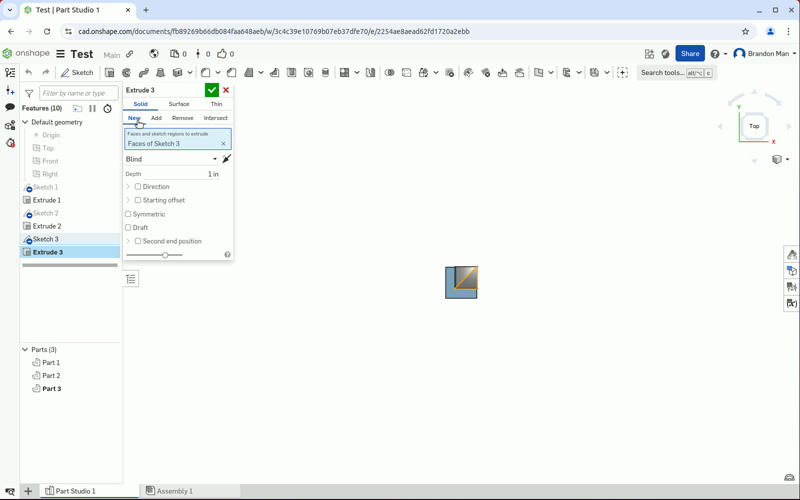
click(137, 120)
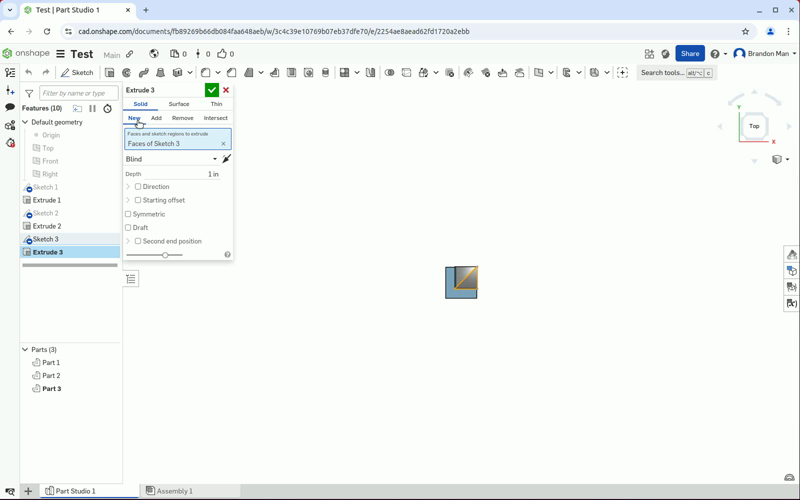
key(tab, 4)
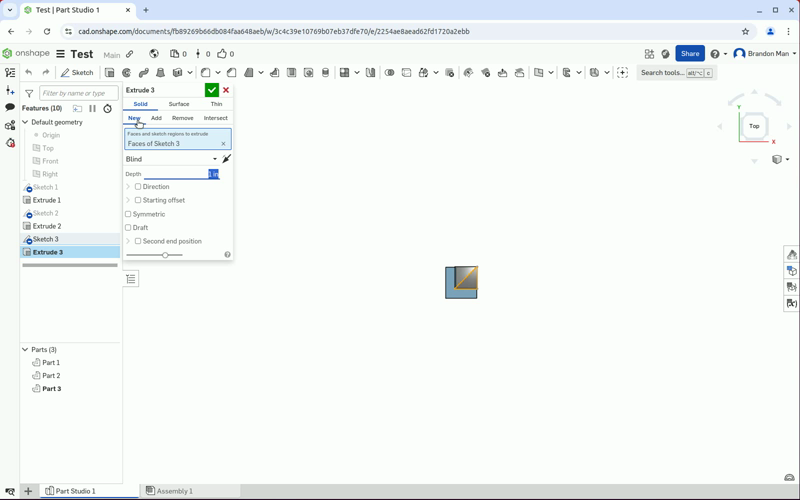
text(1.685)
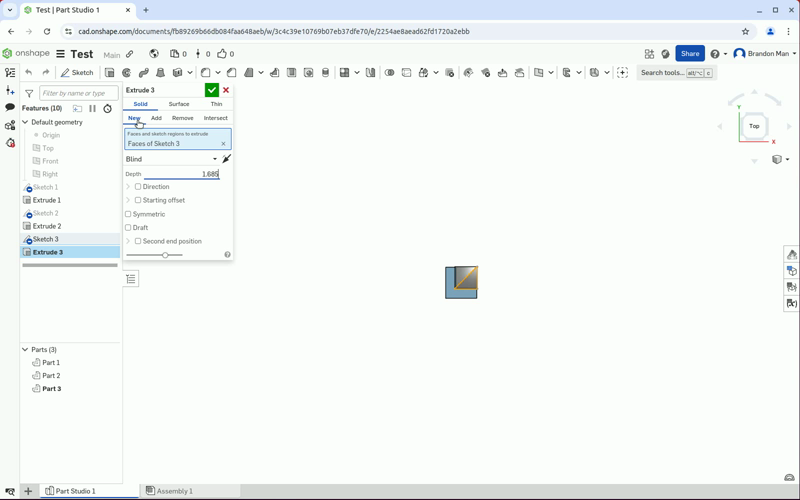
key(enter)
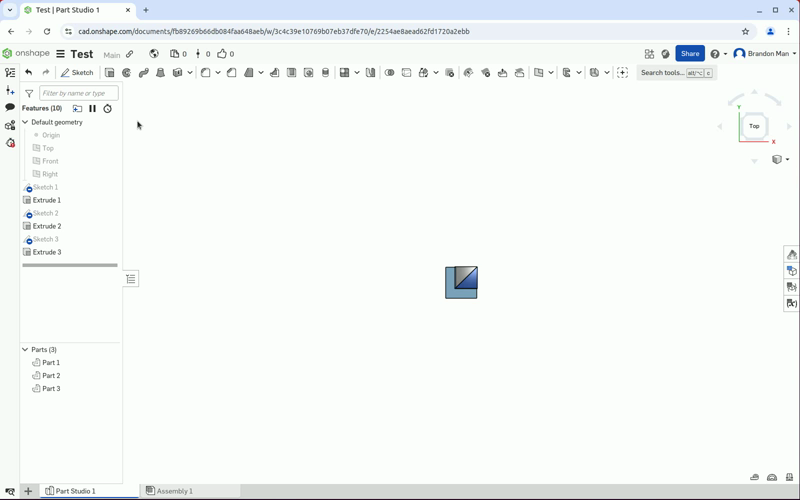
key(shift+h)
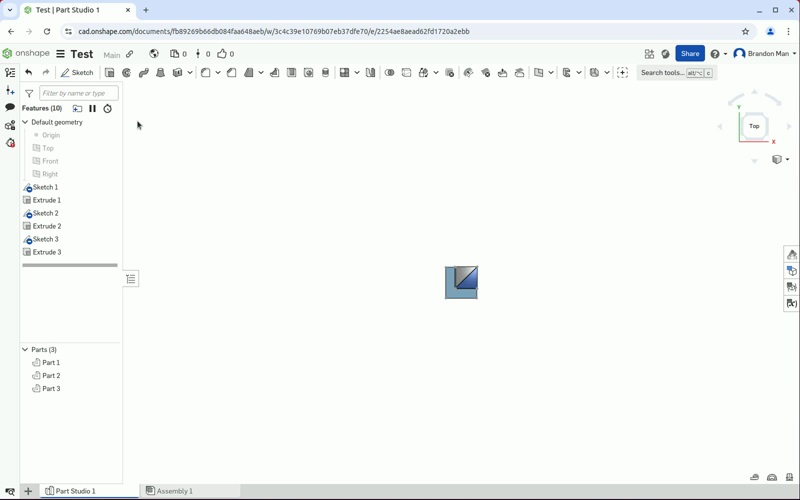
key(shift+h)
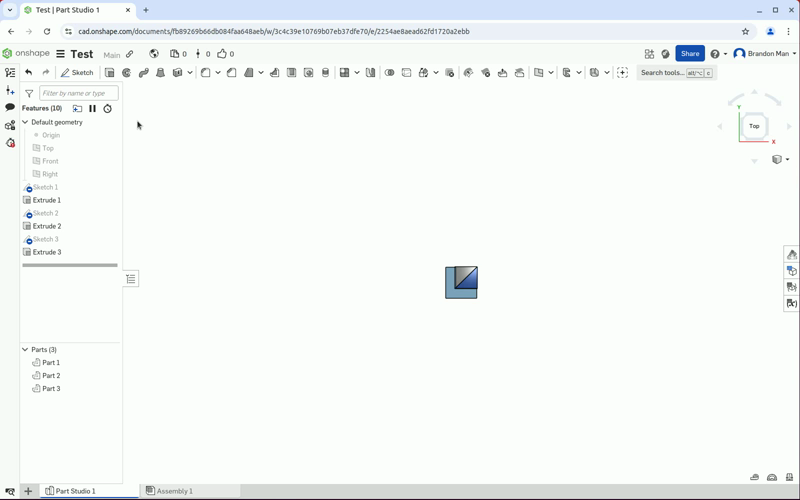
mouse_move(73, 189)
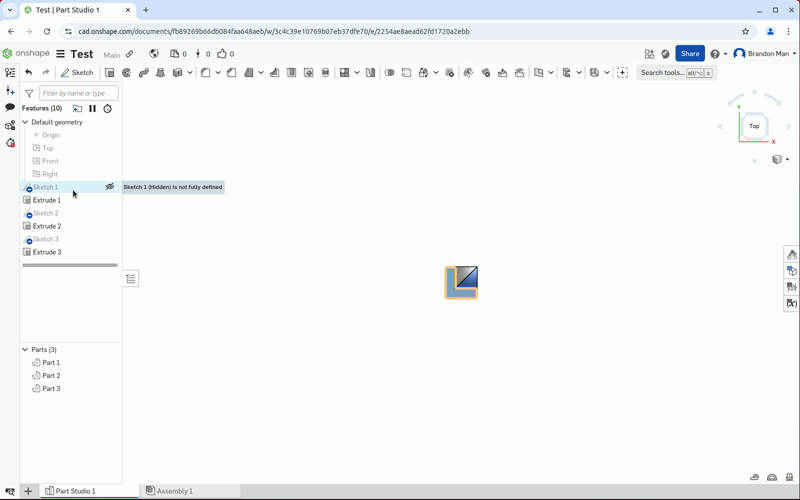
click(73, 189)
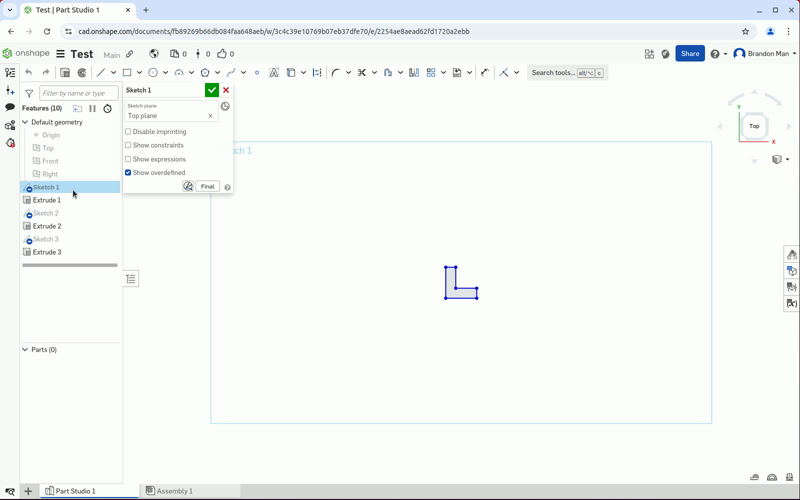
mouse_move(229, 92)
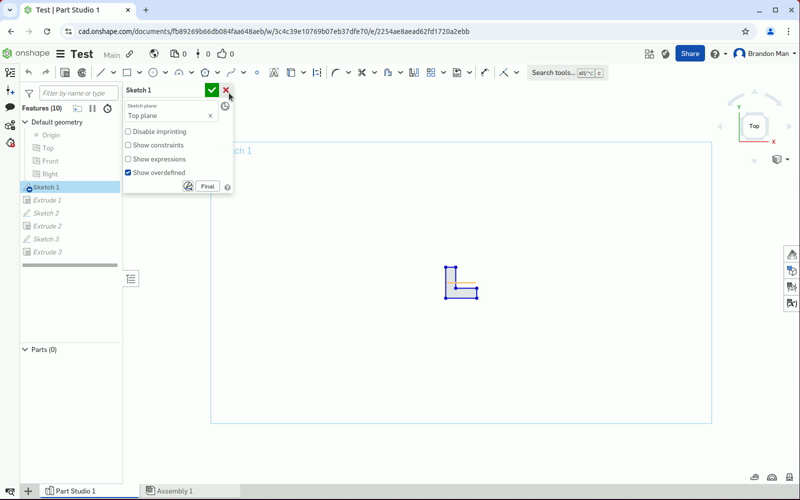
click(229, 92)
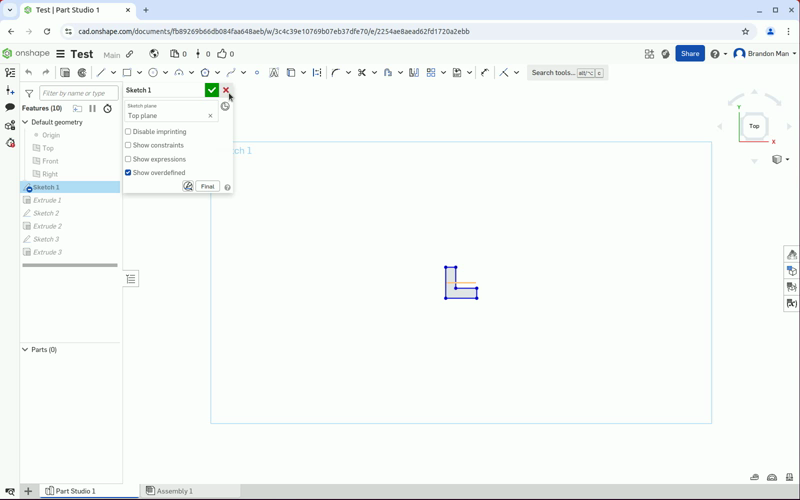
key(shift+s)
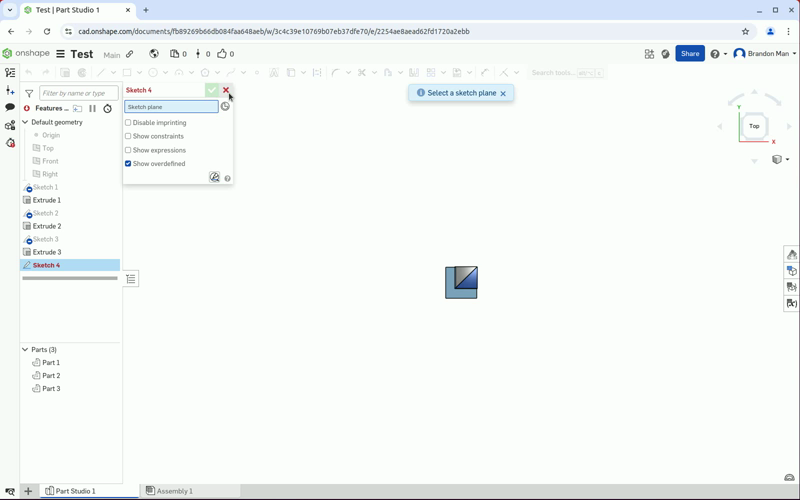
mouse_move(73, 150)
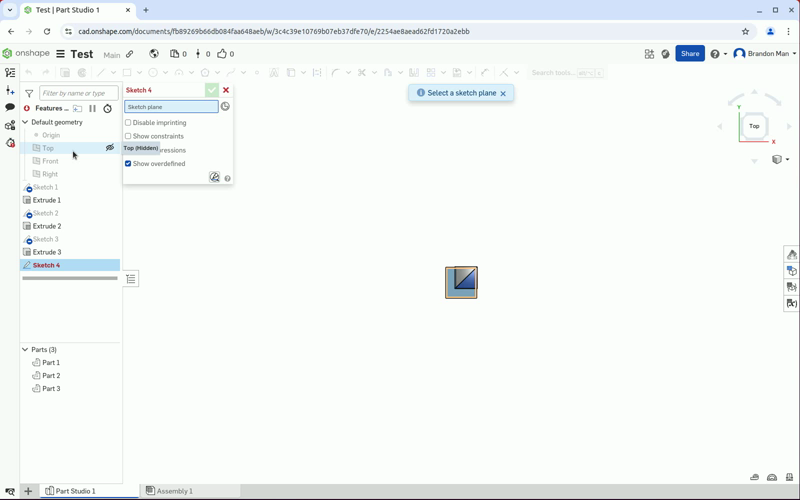
click(73, 150)
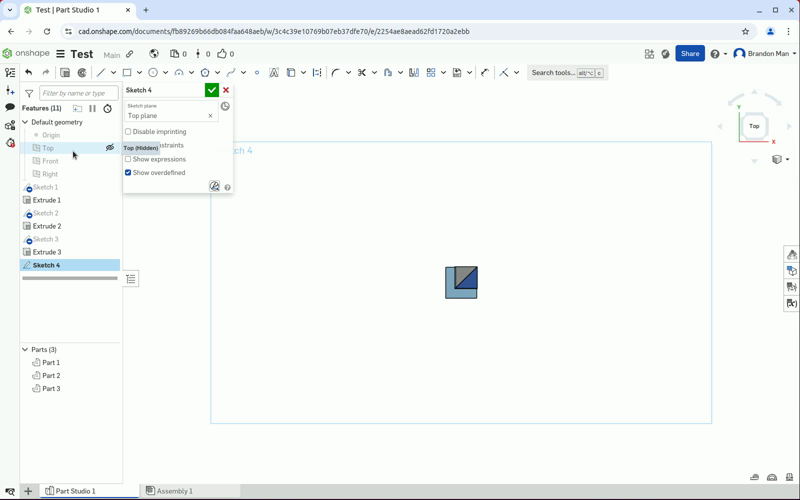
mouse_move(73, 352)
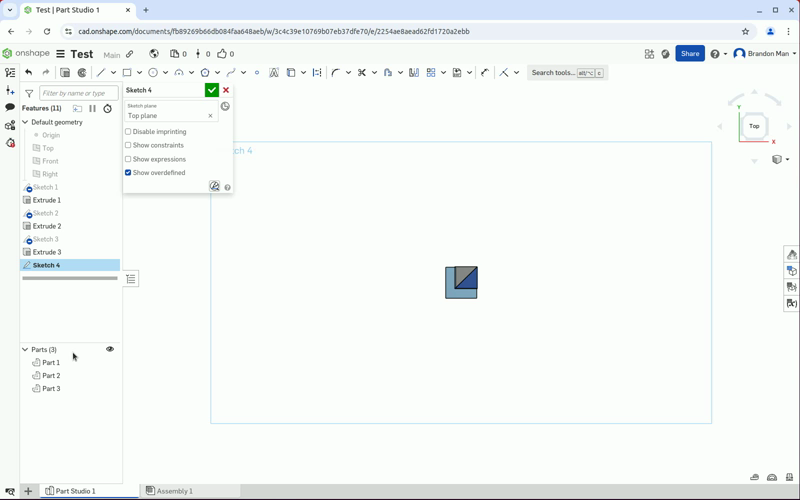
key(y)
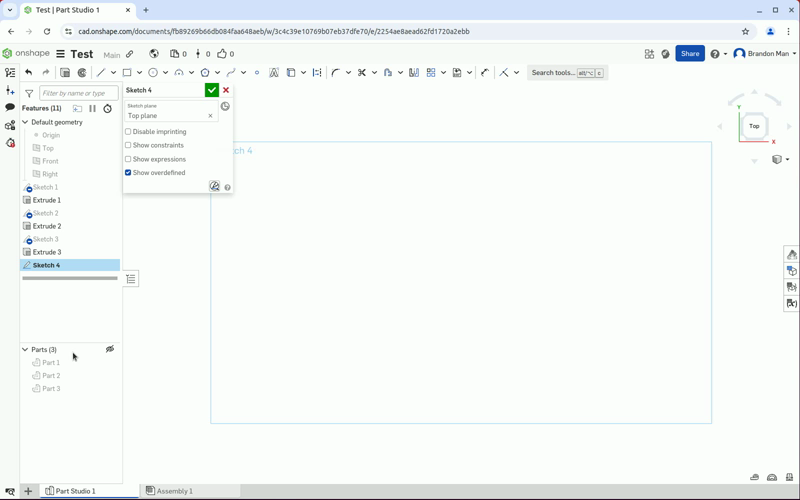
key(l)
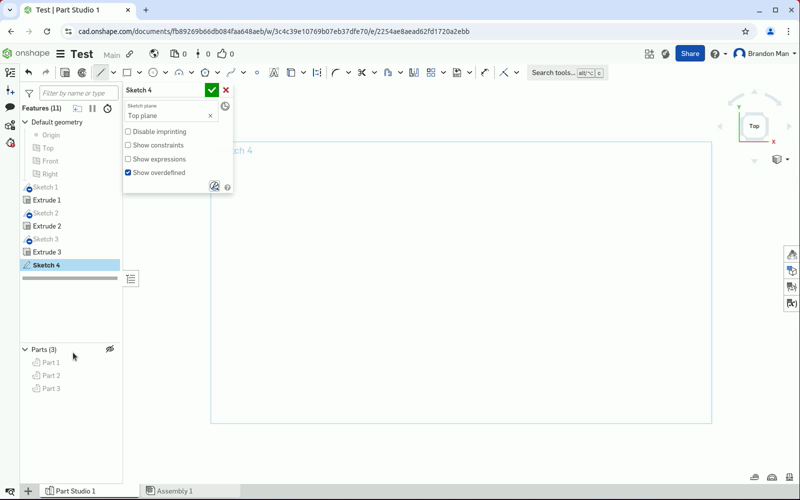
key_down(shift)
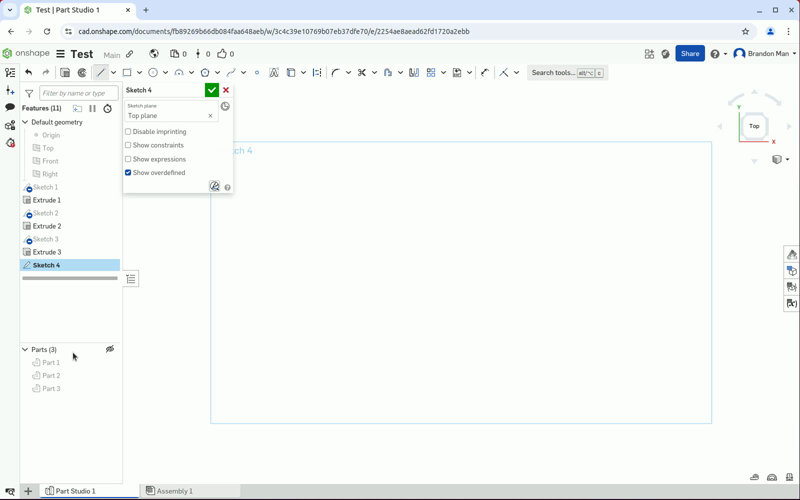
mouse_move(454, 267)
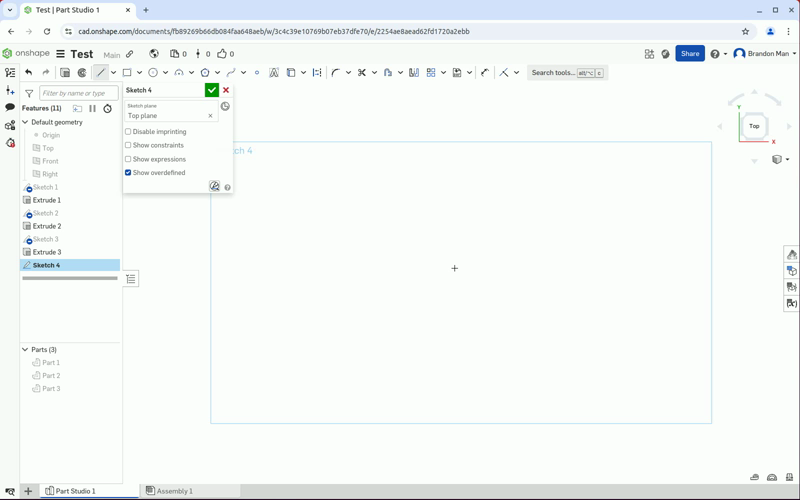
click(454, 267)
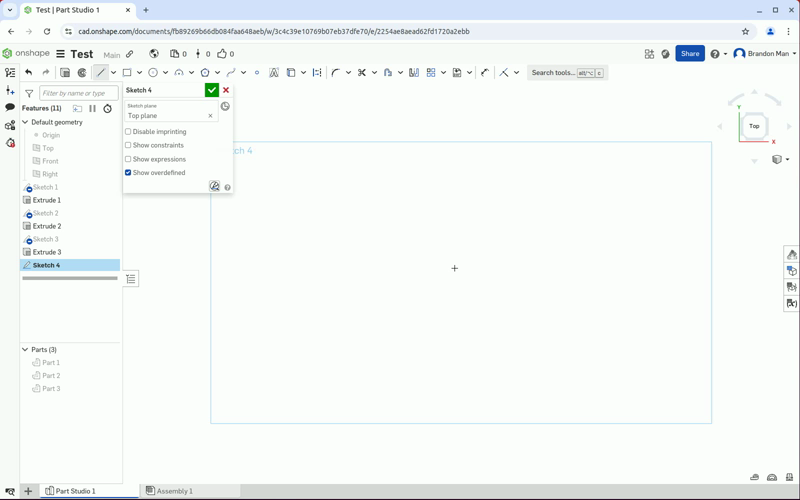
key_up(shift)
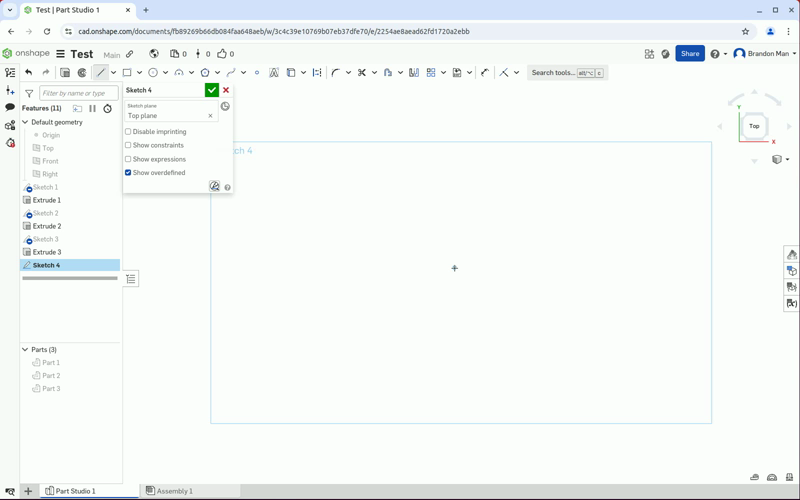
key_down(shift)
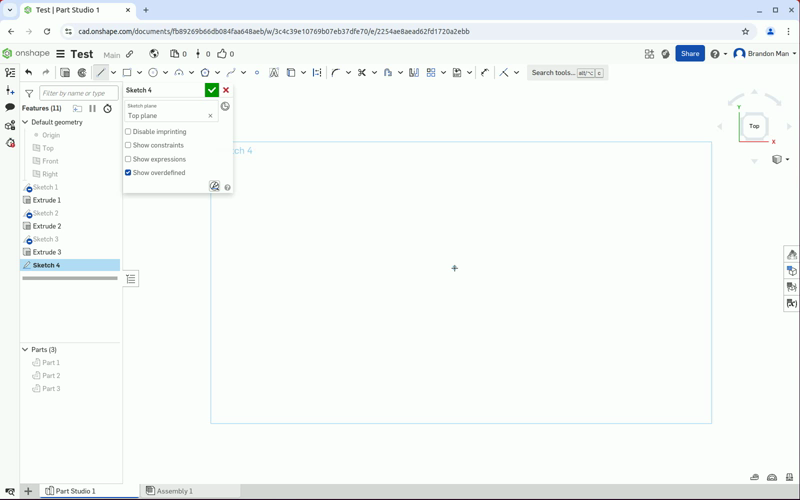
mouse_move(484, 267)
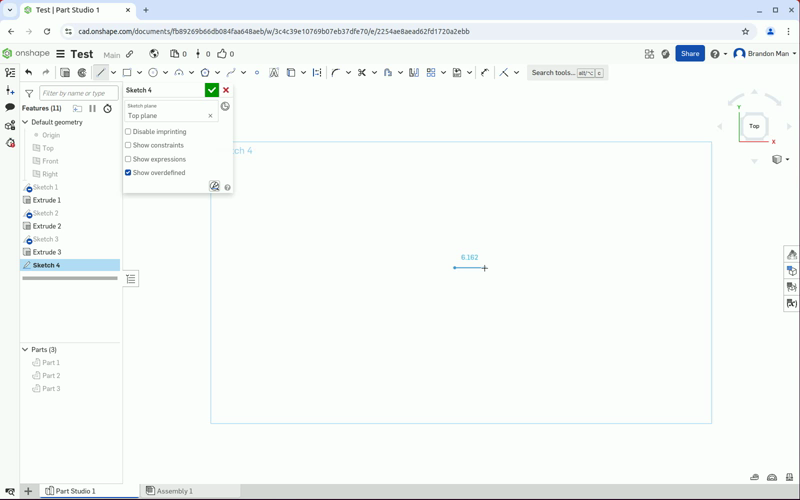
mouse_move(476, 267)
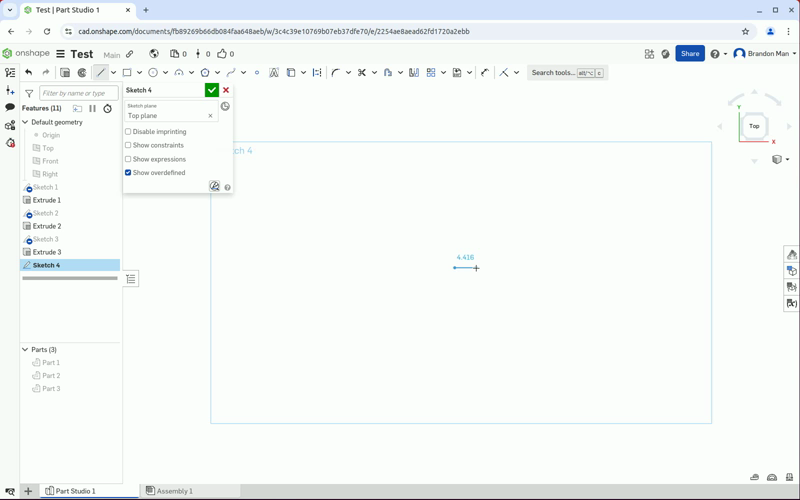
click(476, 267)
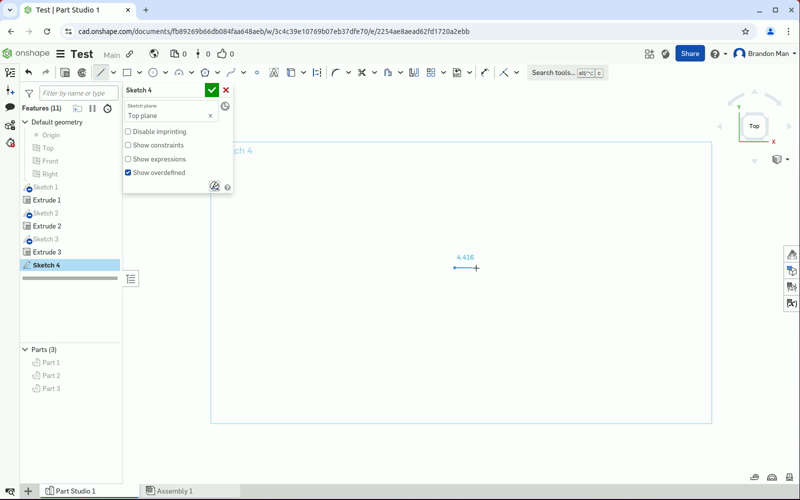
key_up(shift)
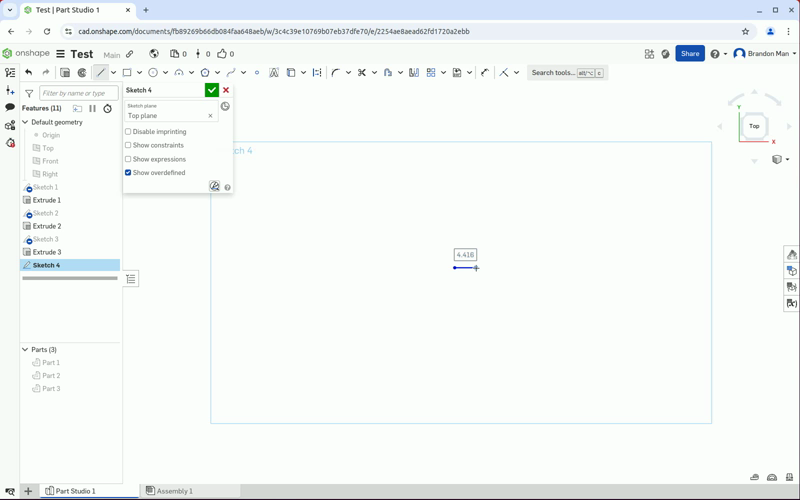
key_down(shift)
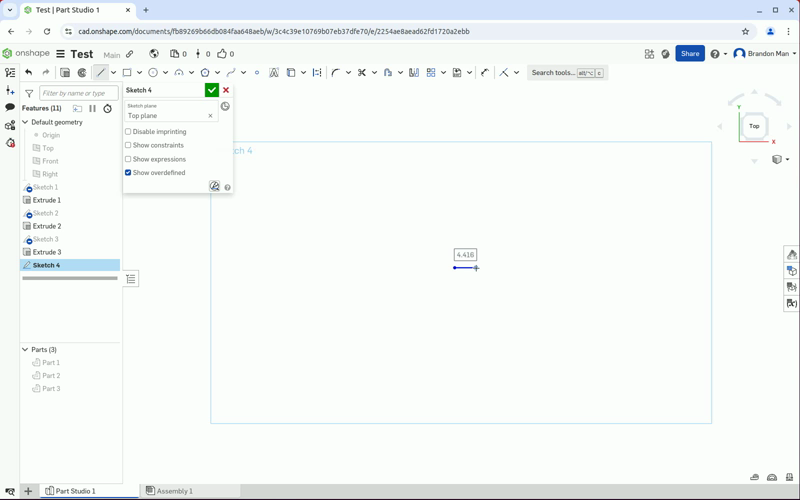
mouse_move(506, 267)
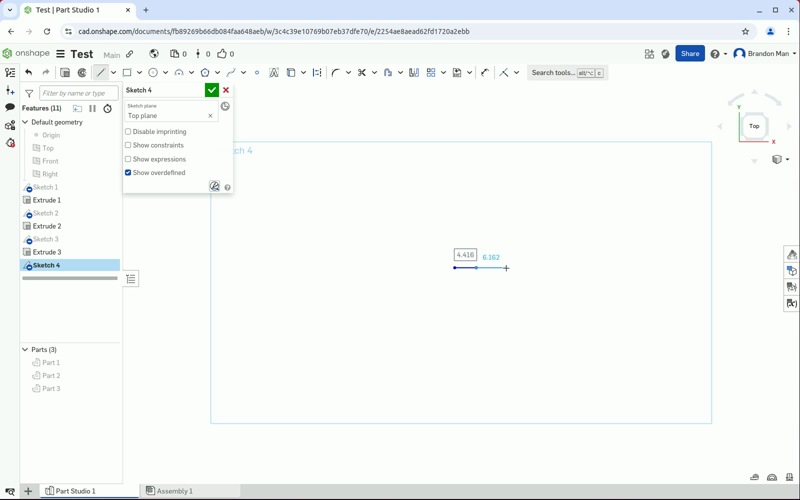
mouse_move(476, 288)
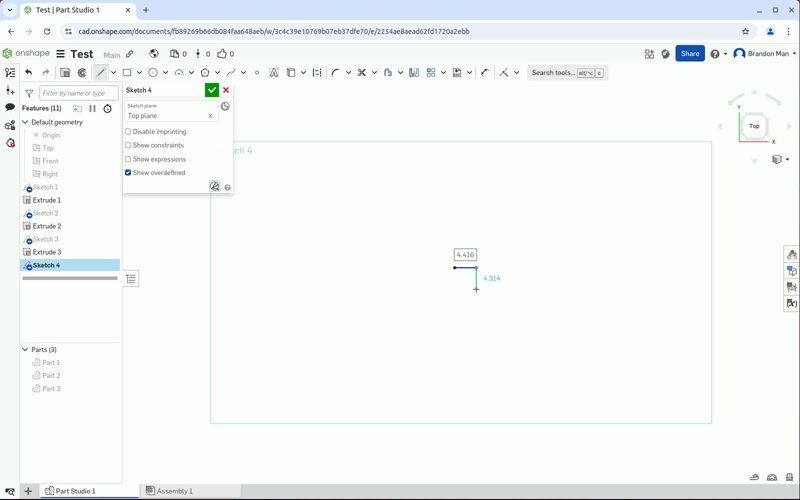
click(476, 288)
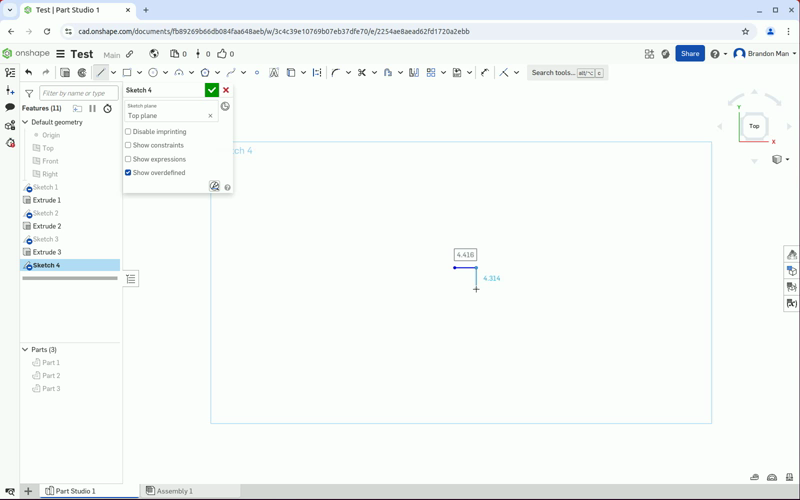
key_up(shift)
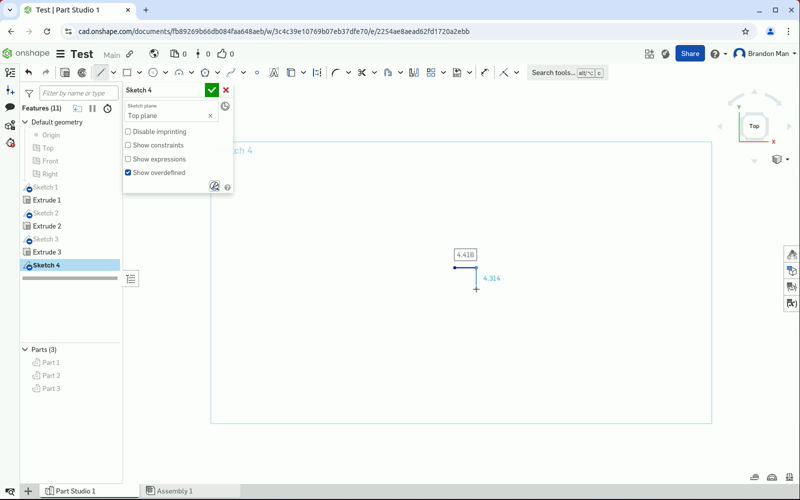
key_down(shift)
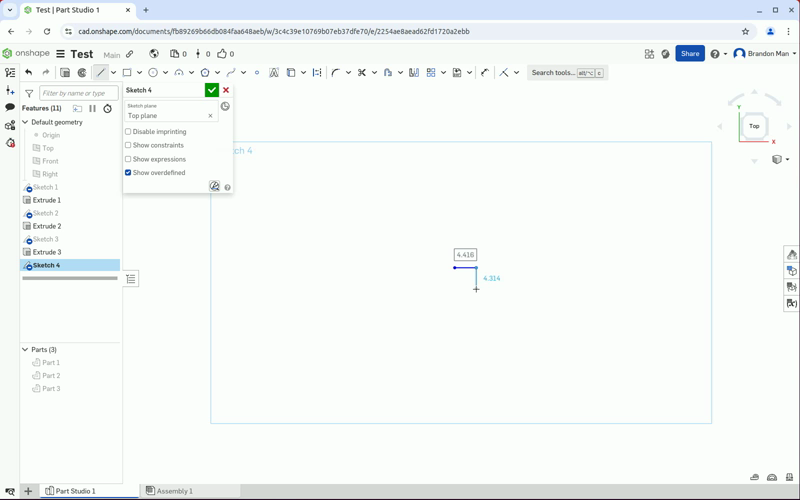
mouse_move(506, 288)
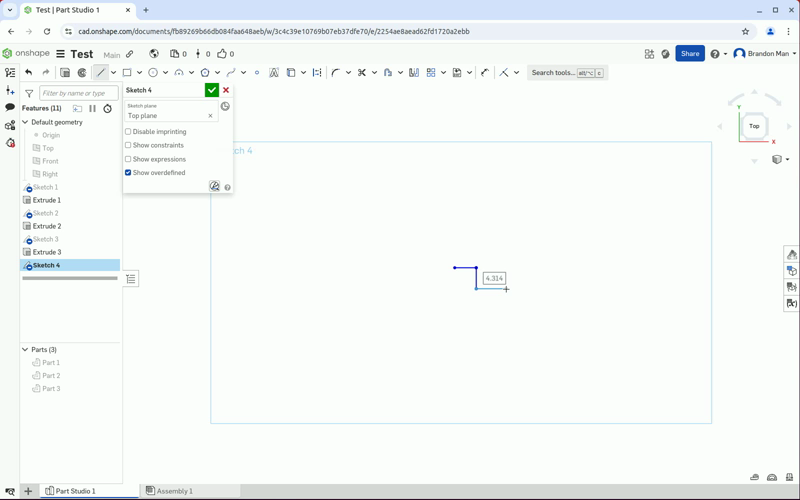
mouse_move(486, 288)
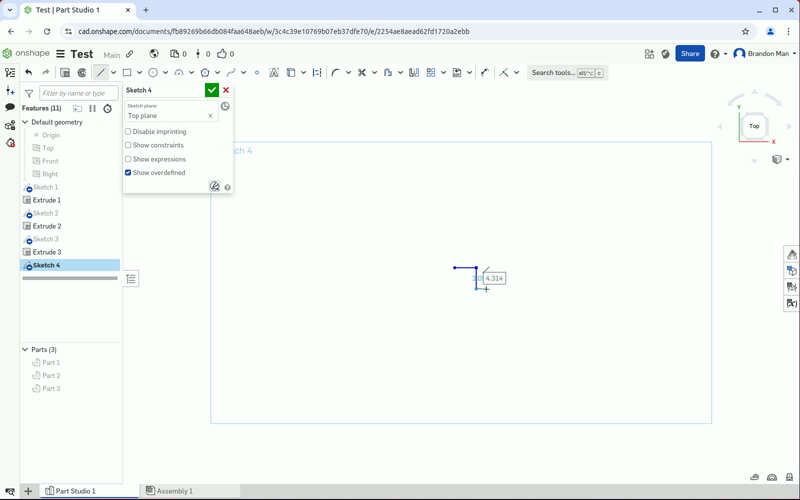
click(486, 288)
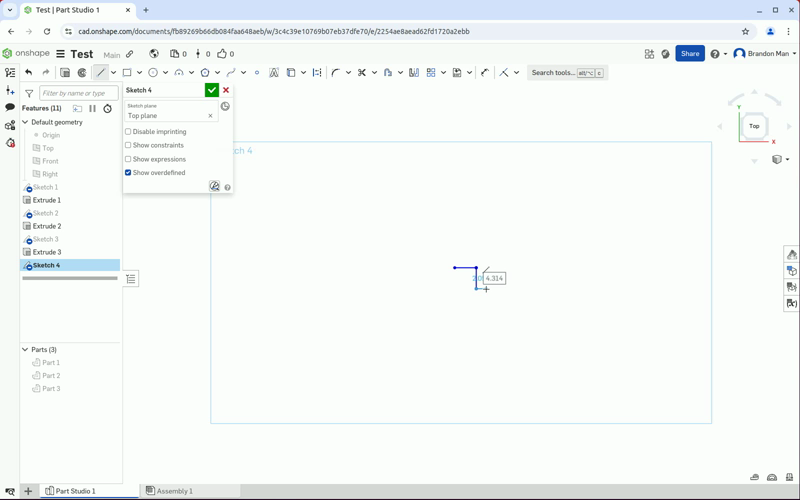
key_up(shift)
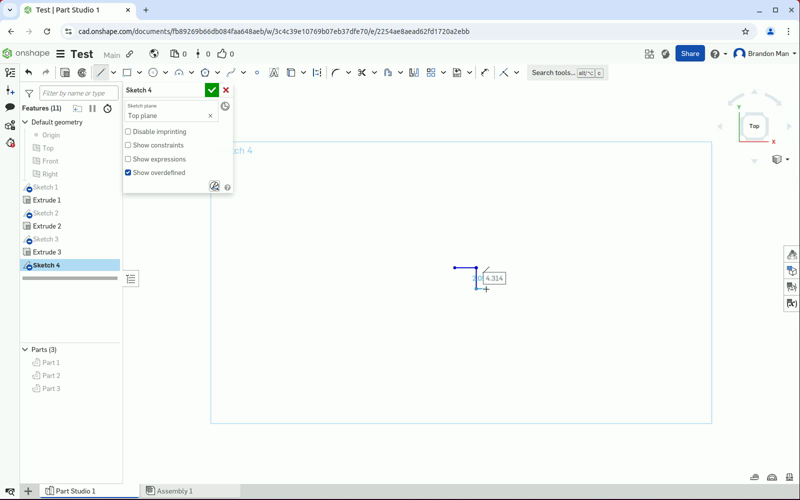
key_down(shift)
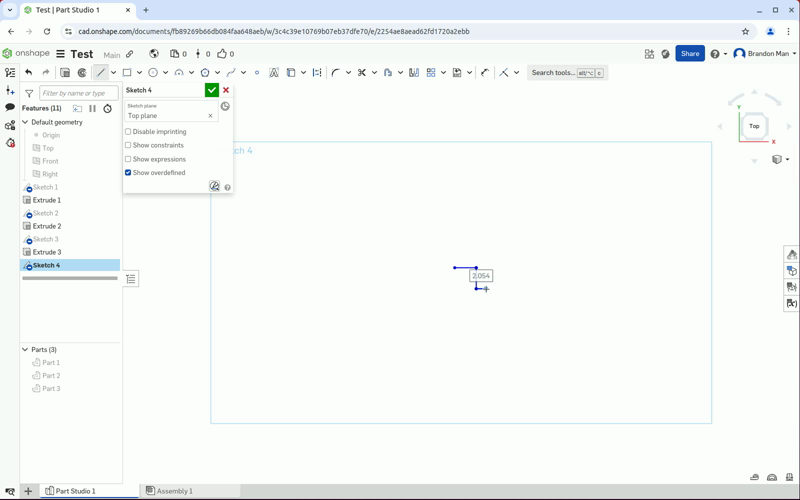
mouse_move(516, 288)
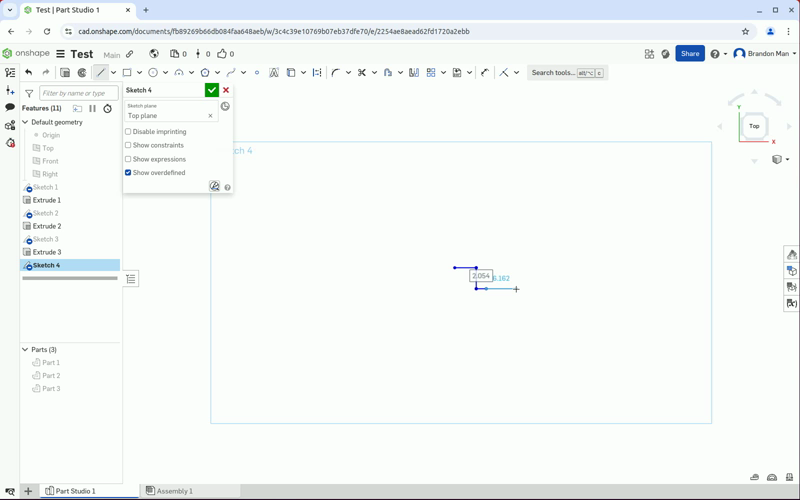
mouse_move(486, 257)
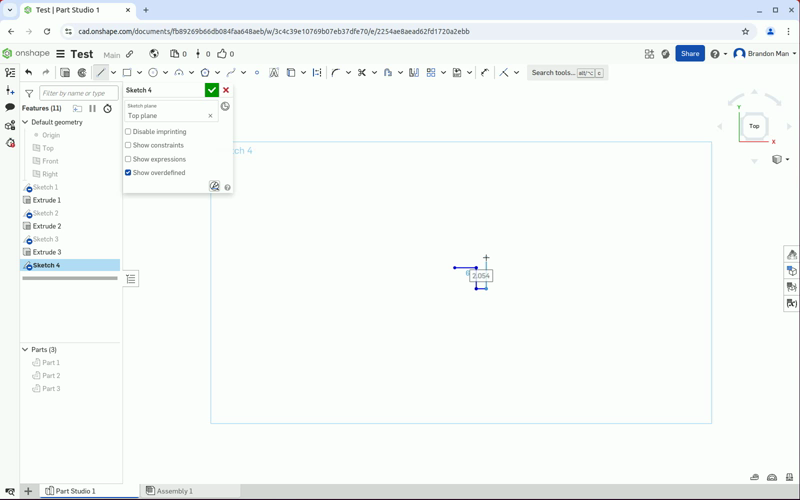
click(486, 257)
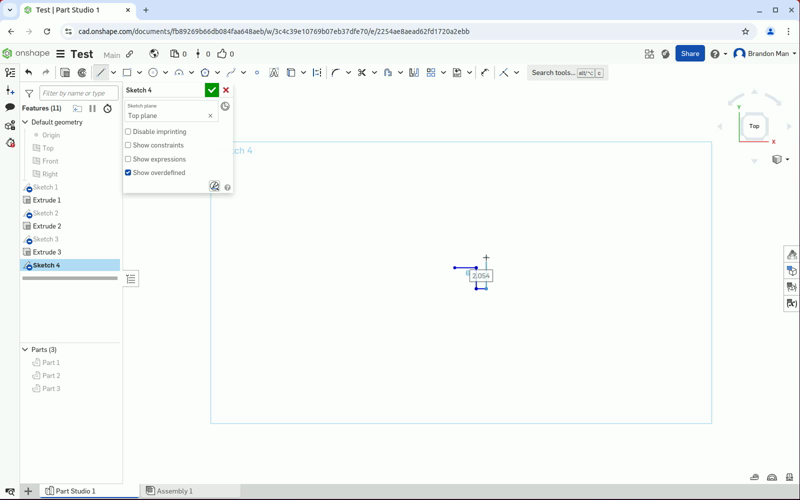
key_up(shift)
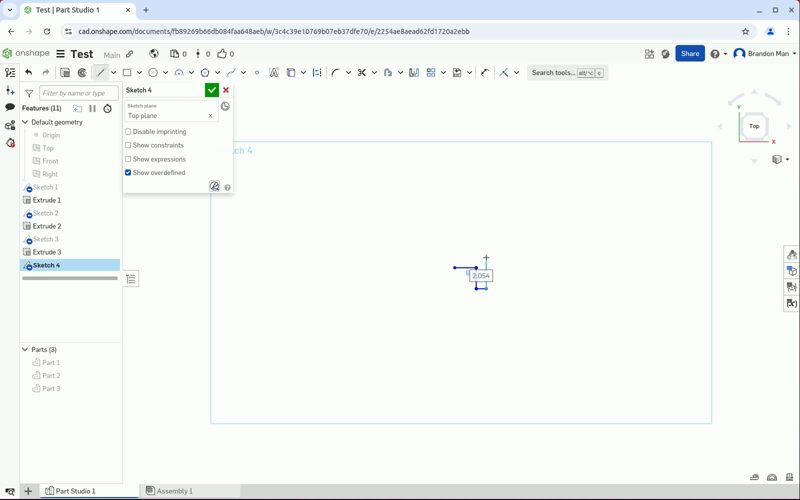
key_down(shift)
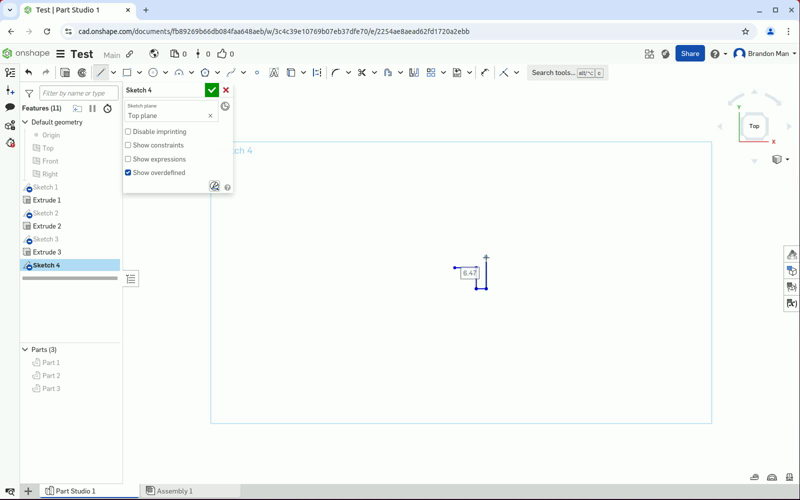
mouse_move(516, 257)
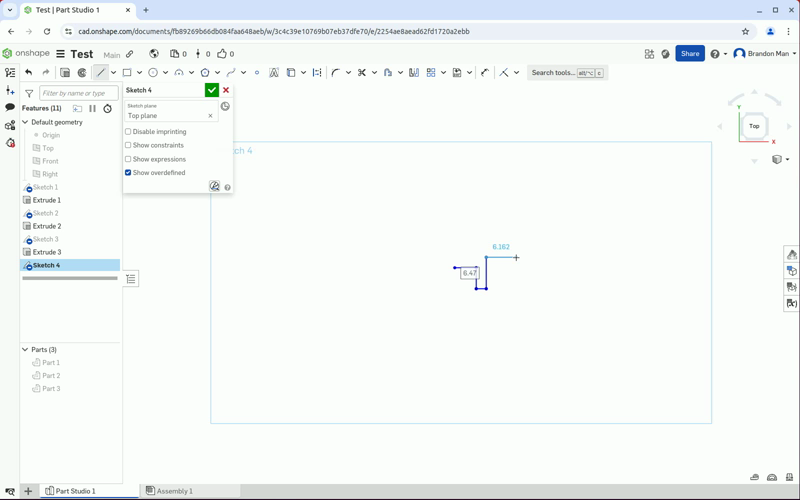
mouse_move(454, 257)
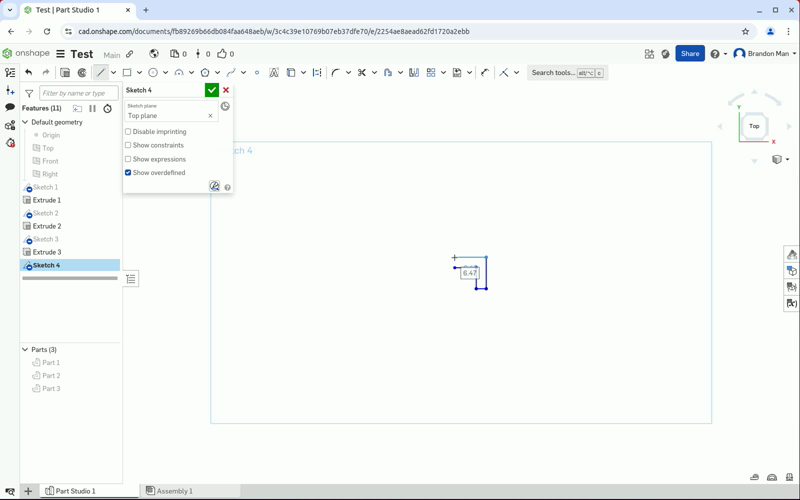
click(454, 257)
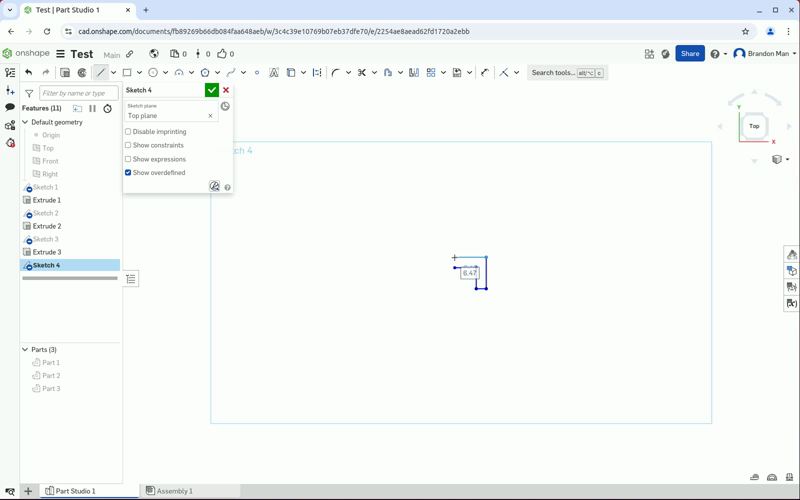
key_up(shift)
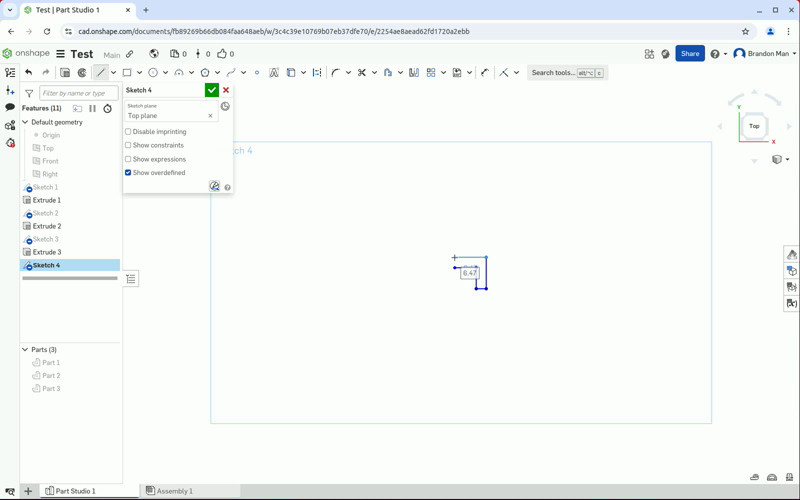
mouse_move(484, 257)
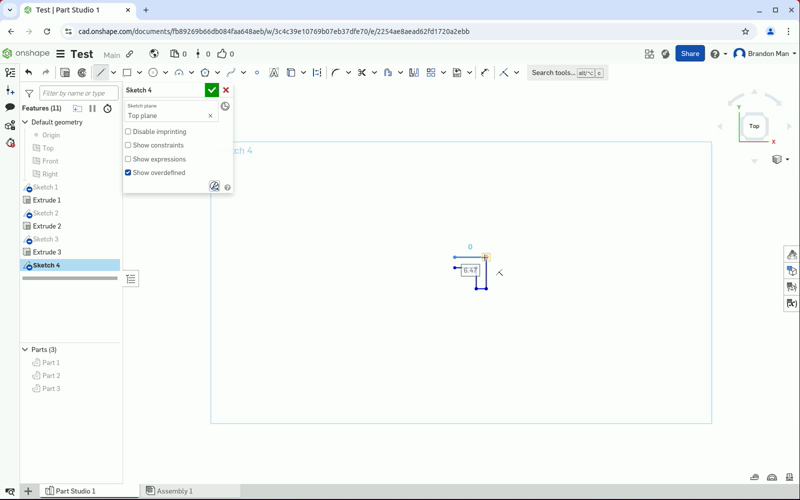
key_down(shift)
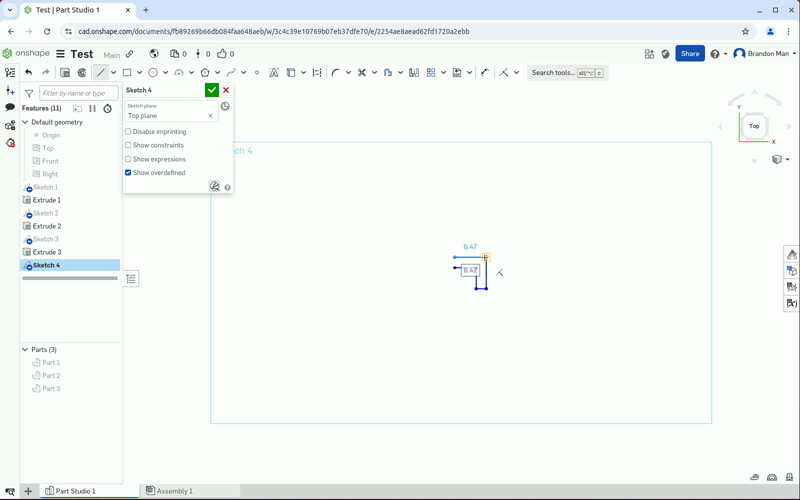
mouse_move(454, 267)
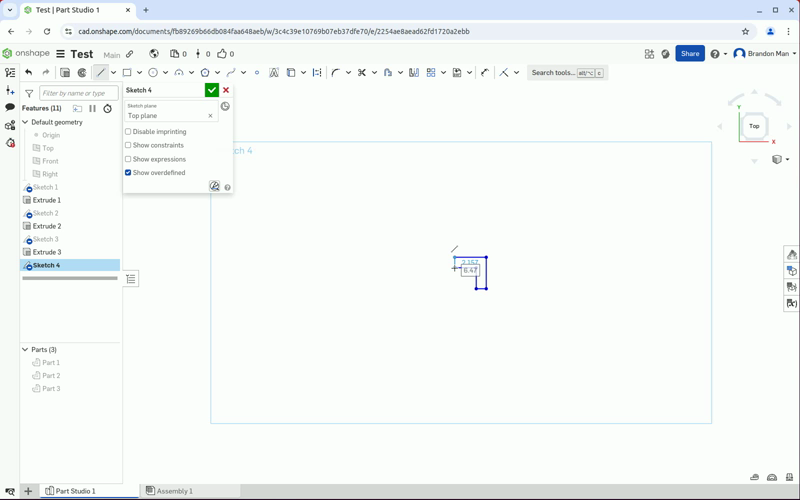
key_up(shift)
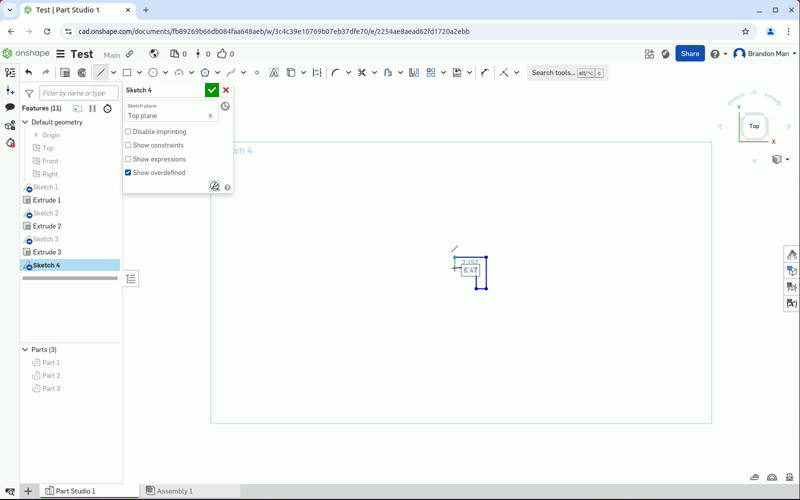
click(454, 267)
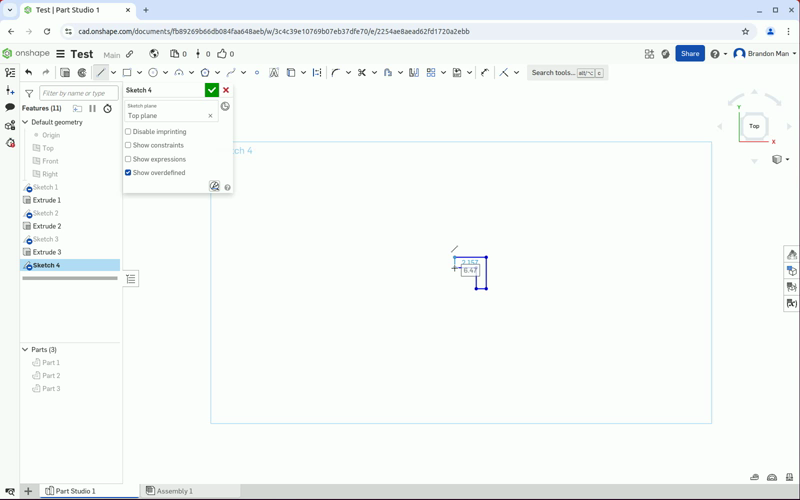
key(esc)
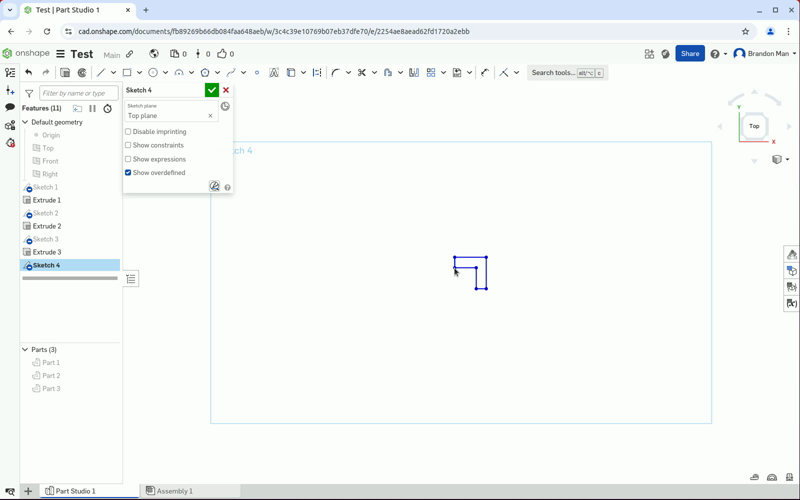
mouse_move(469, 266)
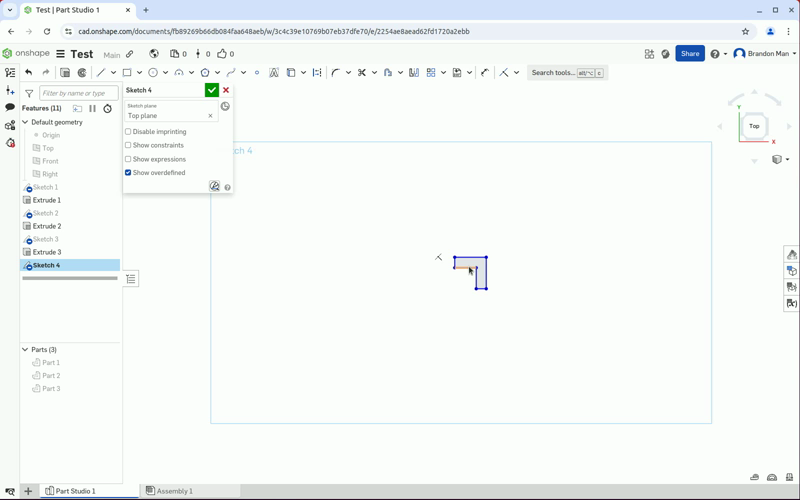
scroll(6)
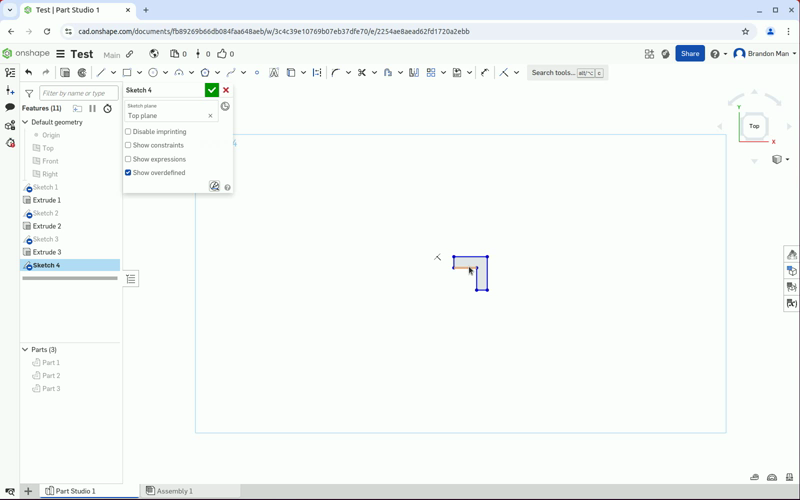
scroll(6)
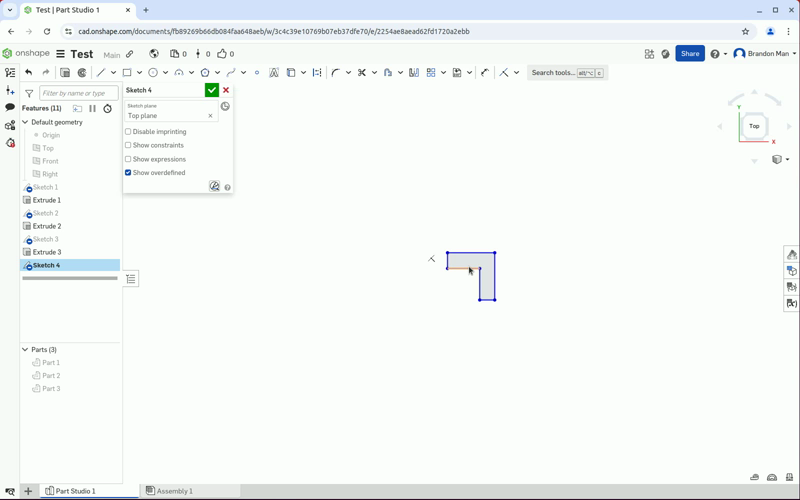
scroll(6)
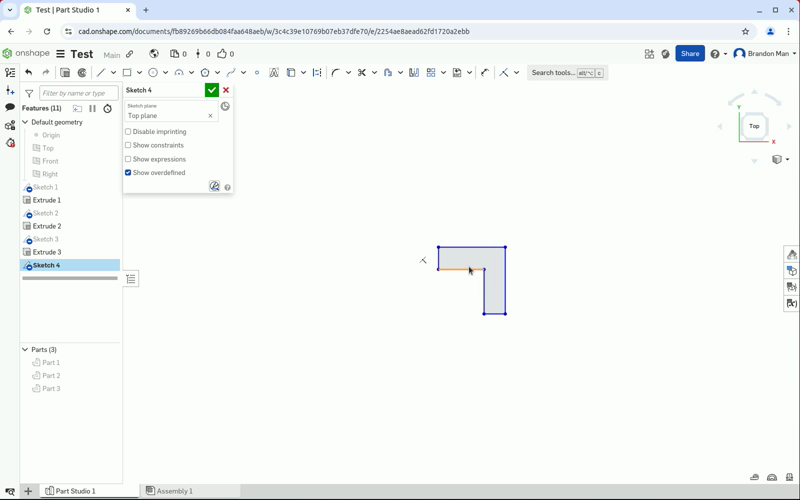
scroll(6)
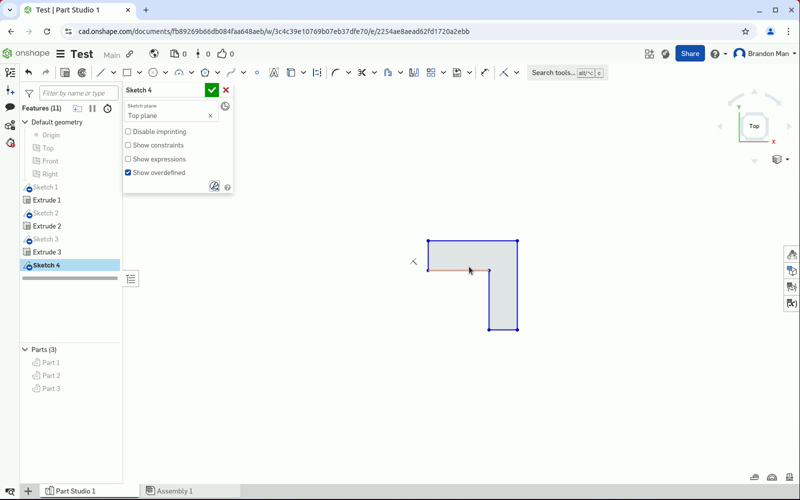
scroll(6)
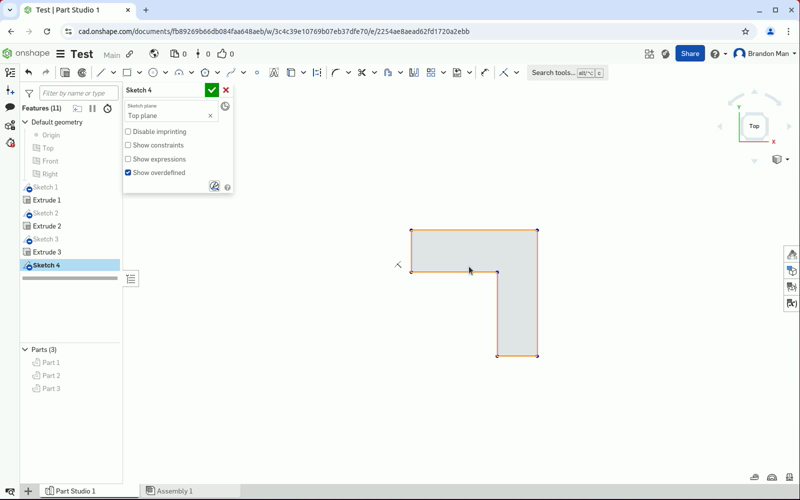
scroll(6)
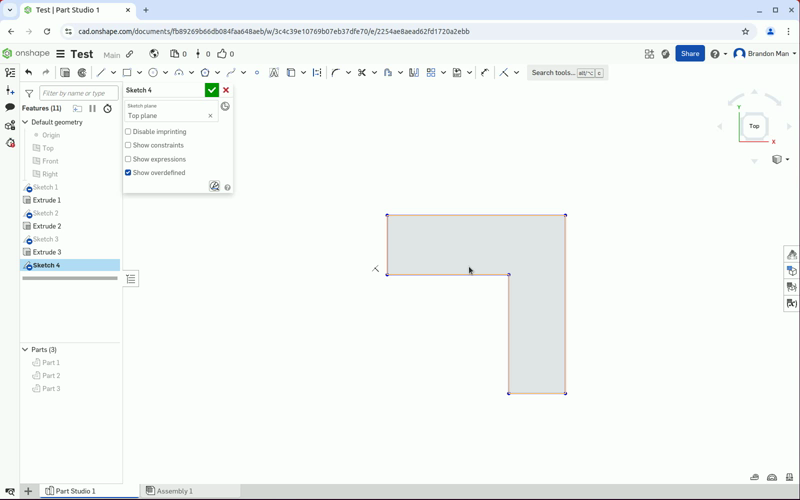
scroll(6)
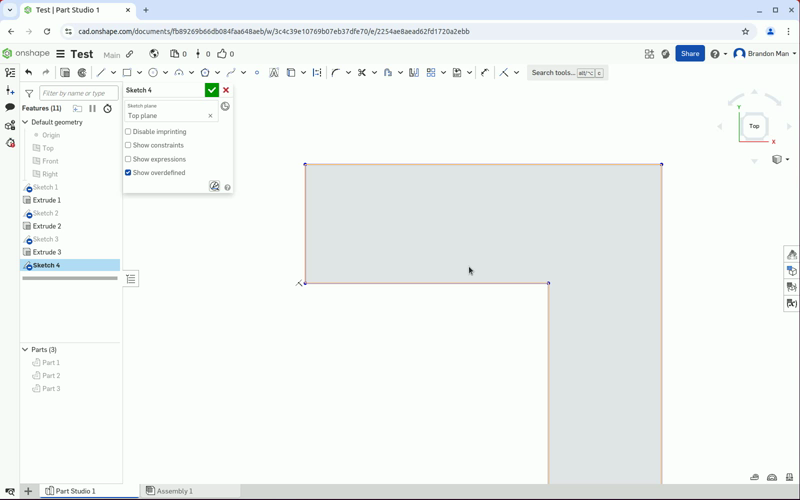
click(469, 266)
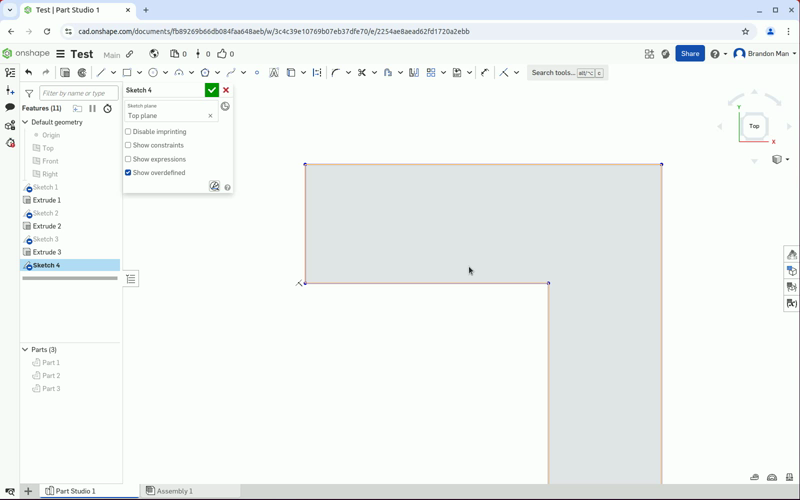
scroll(-6)
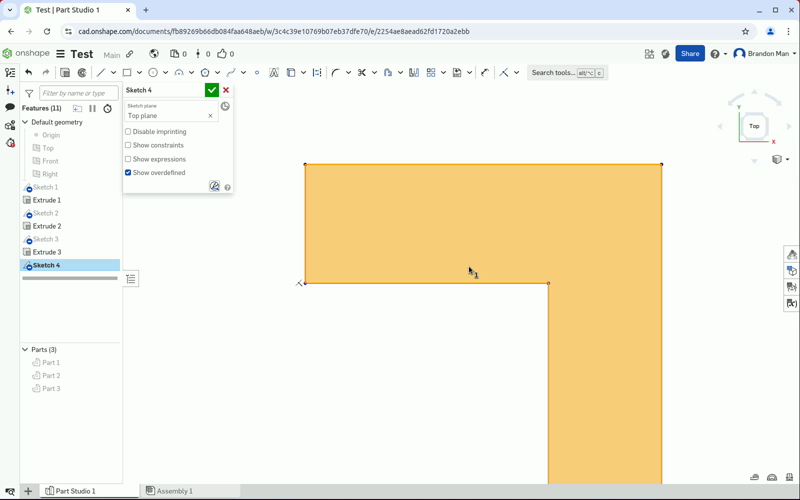
scroll(-6)
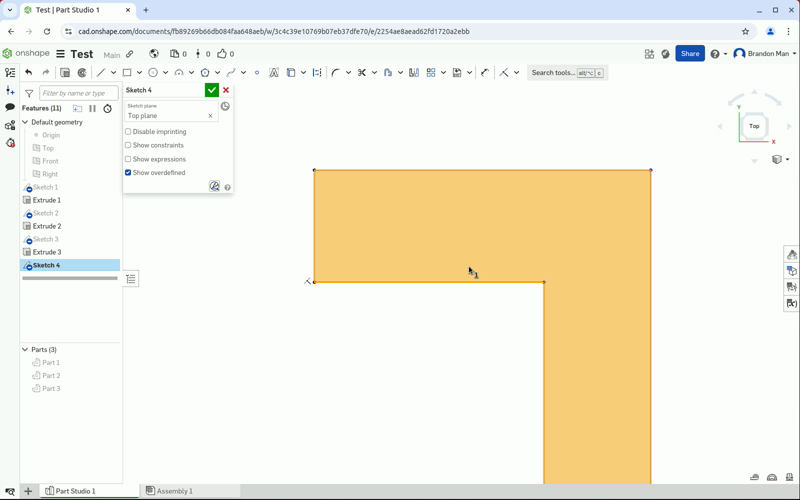
scroll(-6)
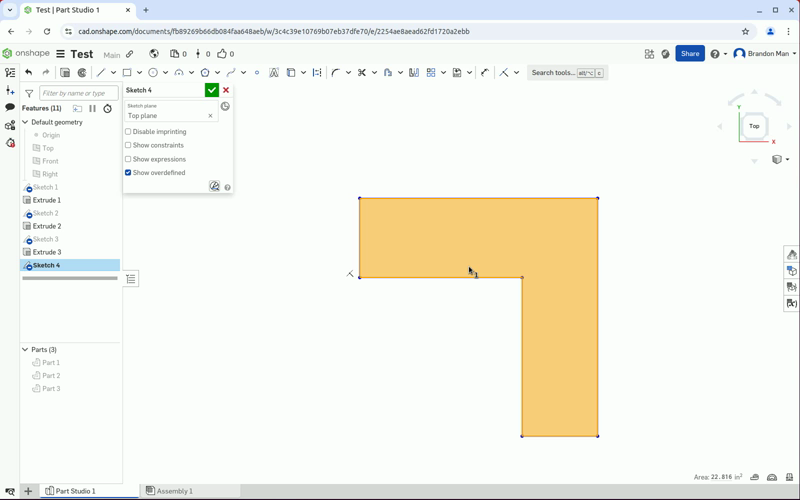
scroll(-6)
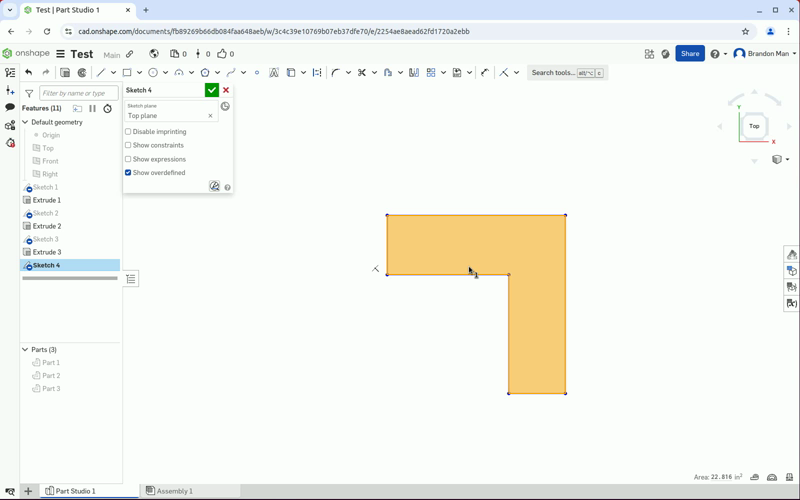
scroll(-6)
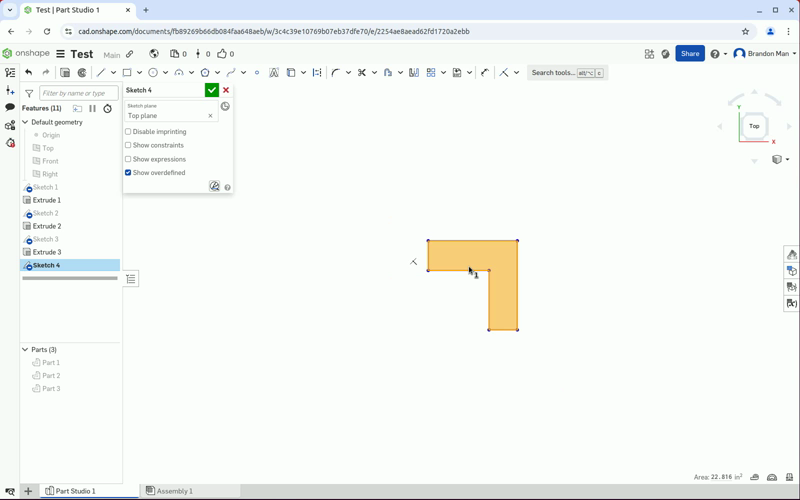
scroll(-6)
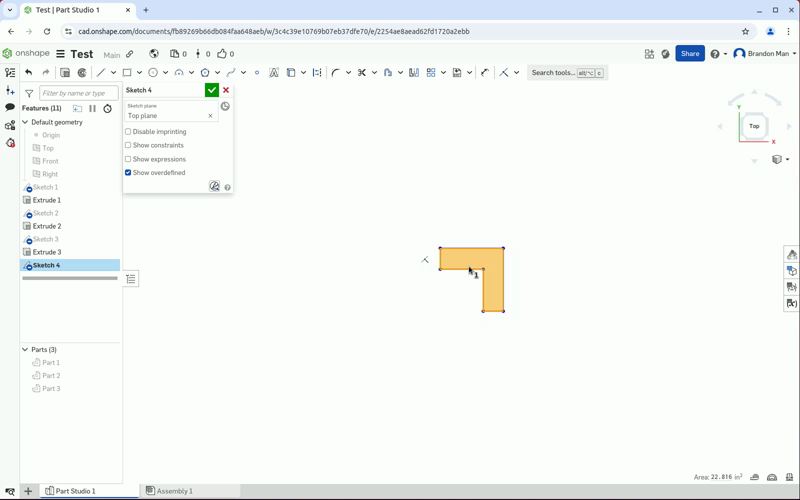
scroll(-6)
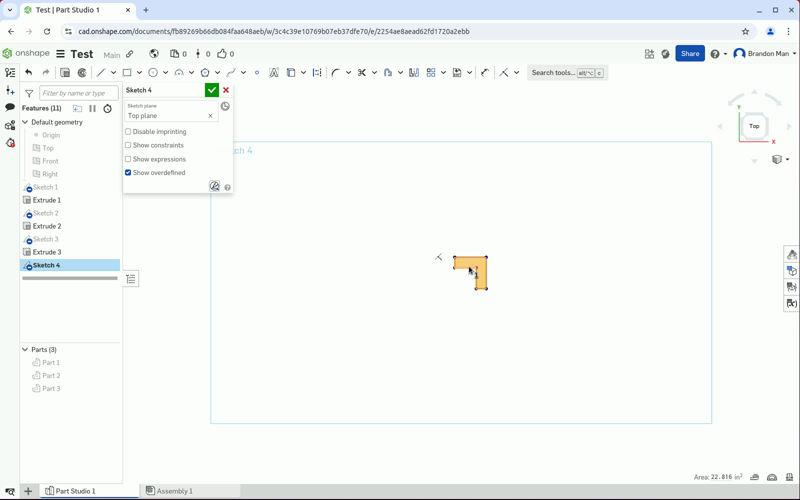
mouse_move(73, 352)
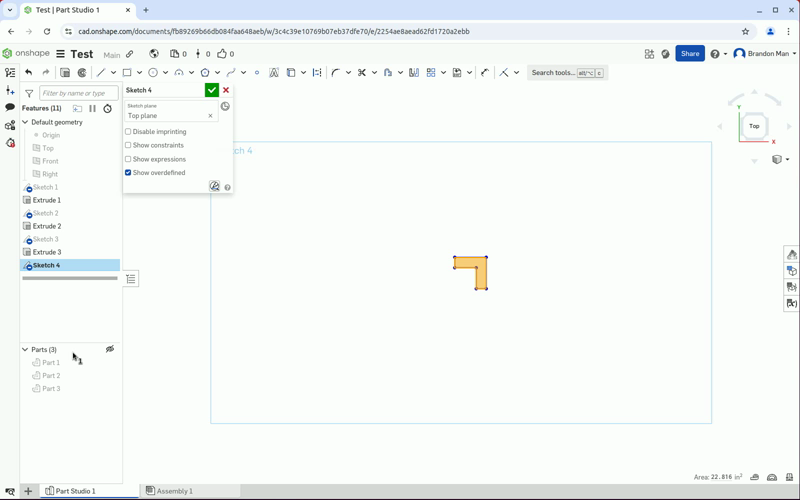
key(shift+y)
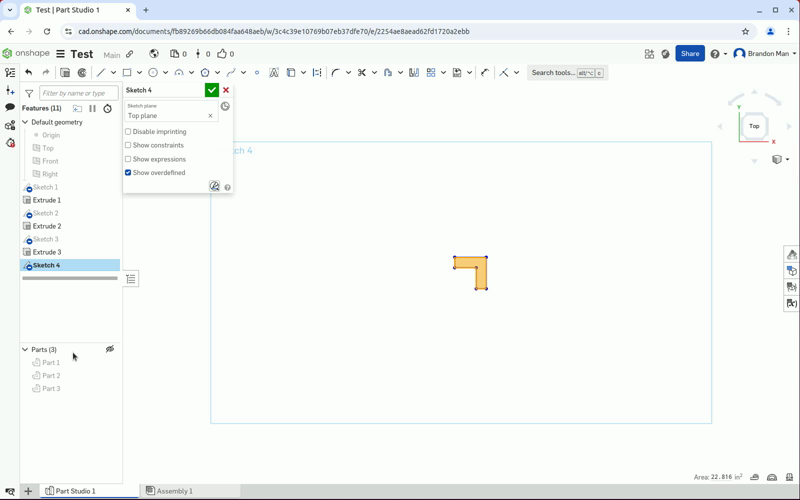
key(shift+e)
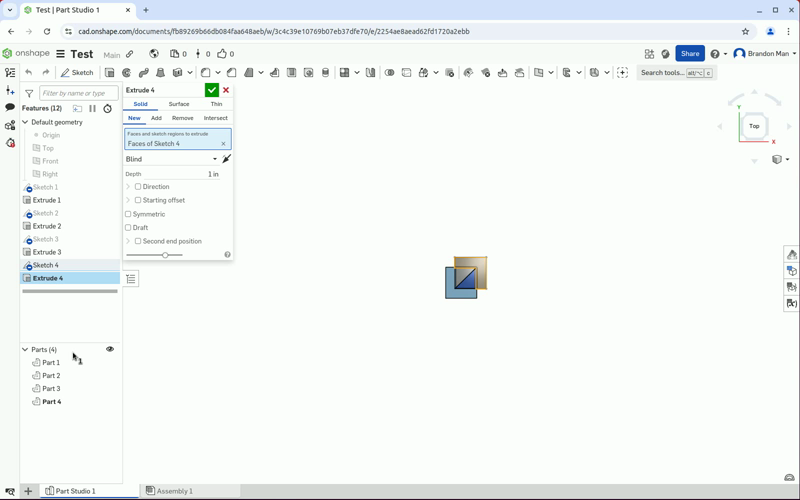
mouse_move(143, 106)
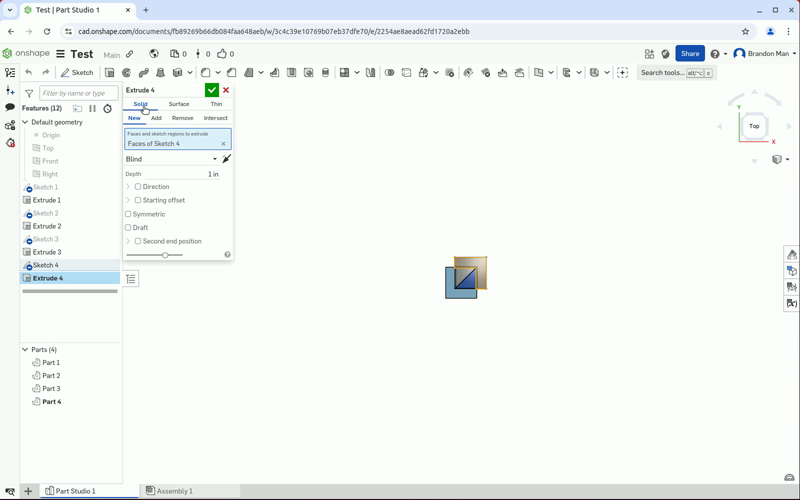
click(143, 106)
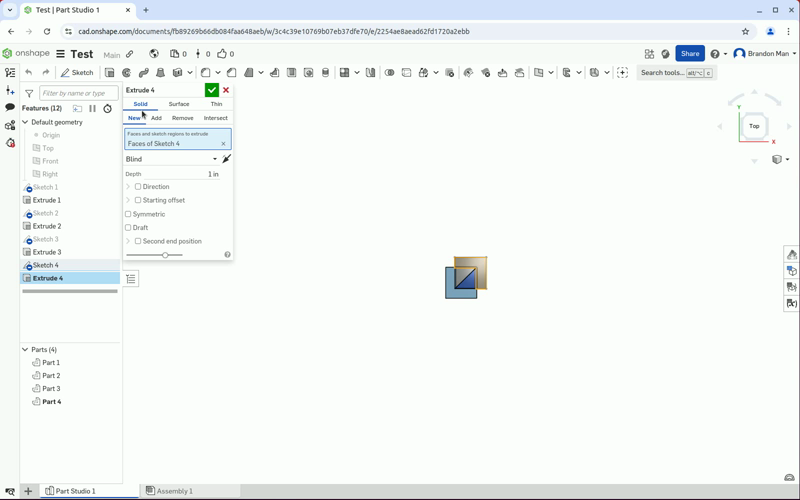
mouse_move(137, 120)
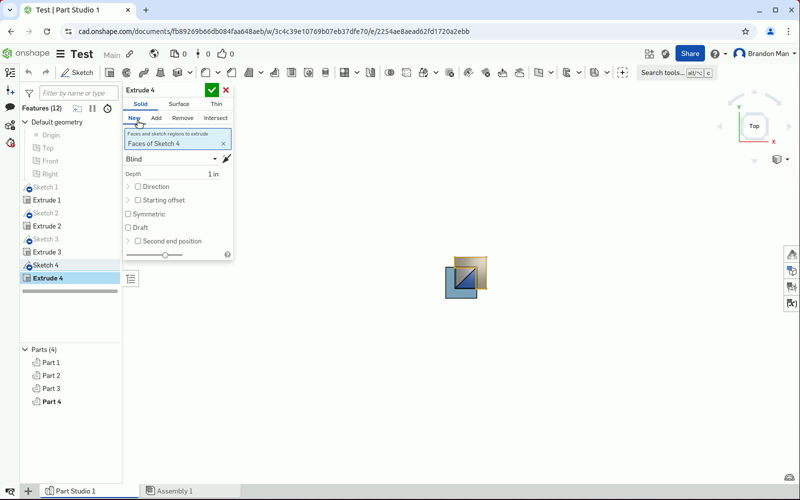
click(137, 120)
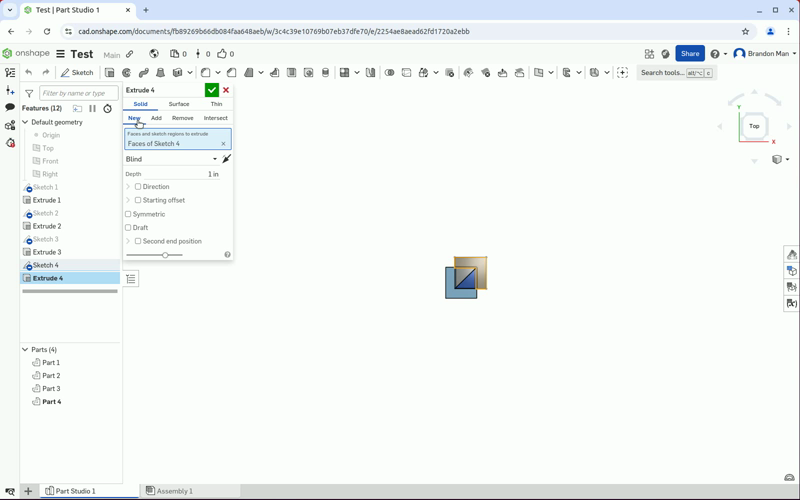
key(tab, 4)
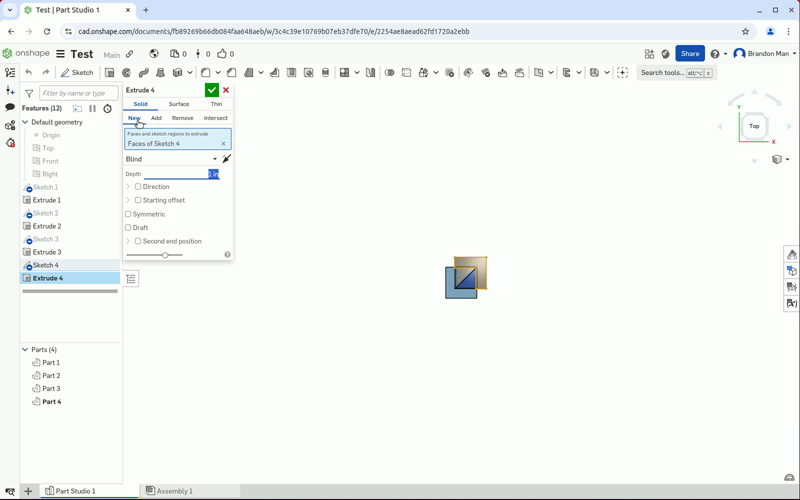
text(1.685)
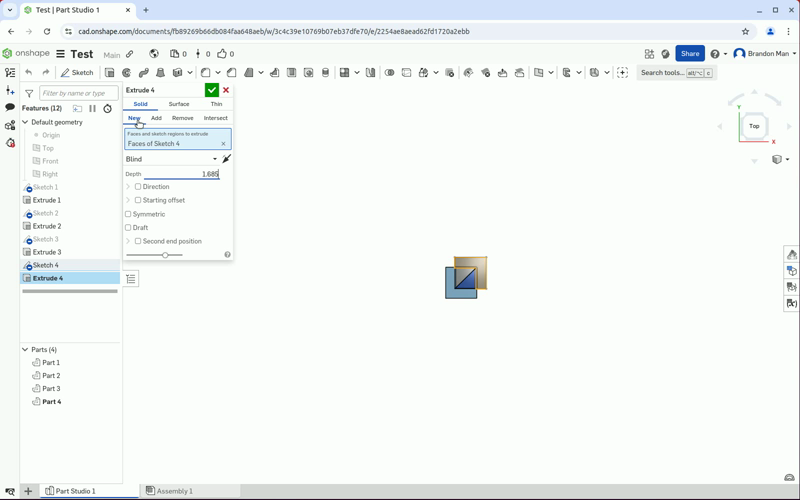
key(enter)
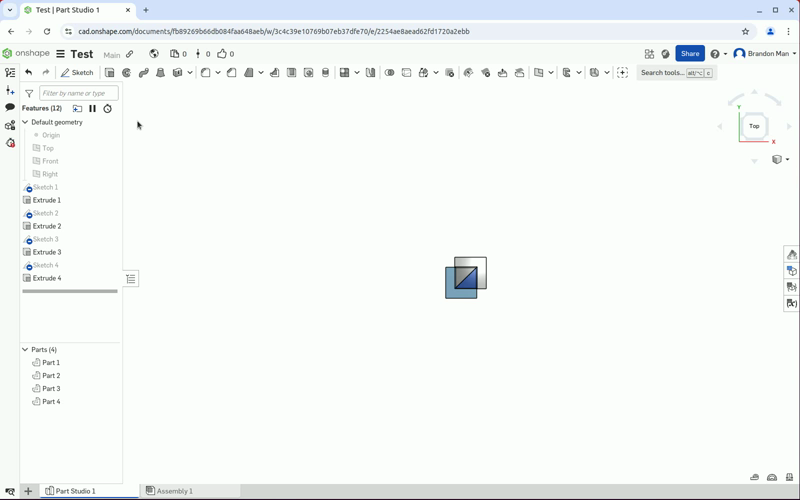
key(shift+h)
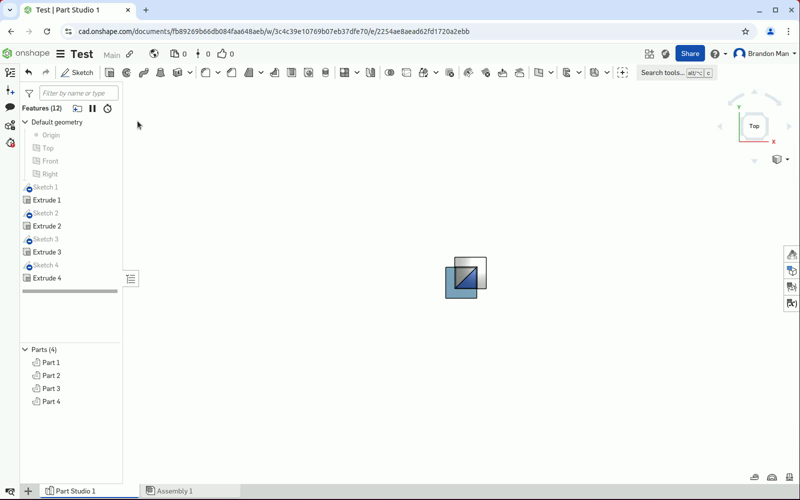
key(shift+h)
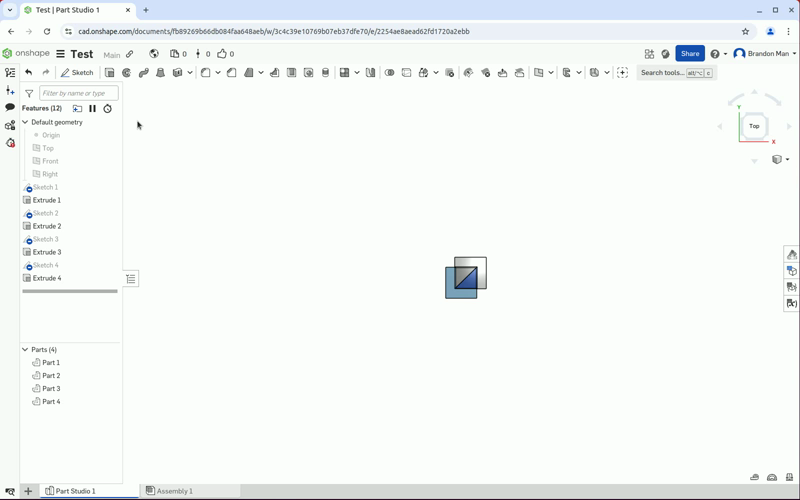
mouse_move(73, 189)
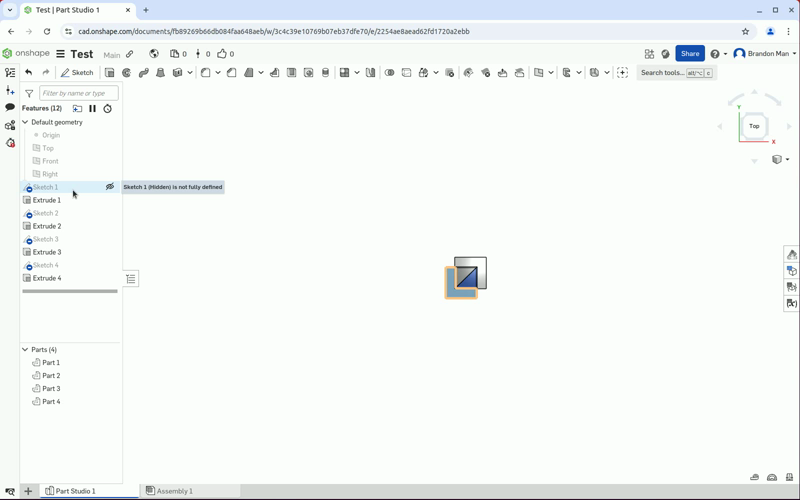
click(73, 189)
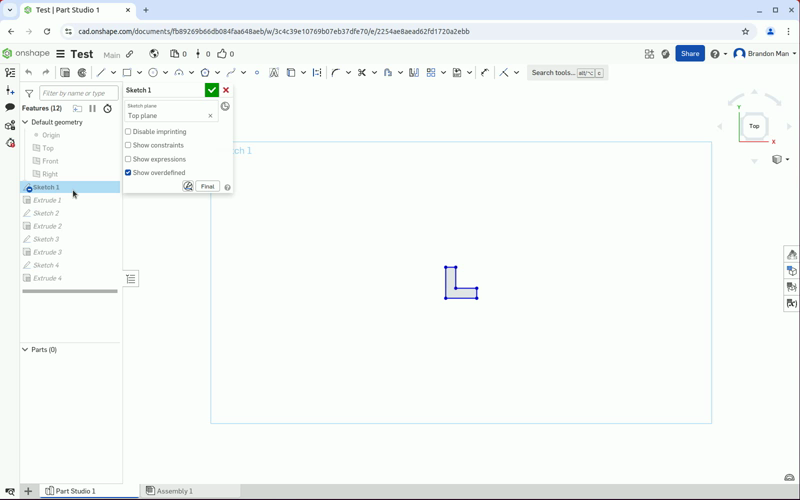
mouse_move(229, 92)
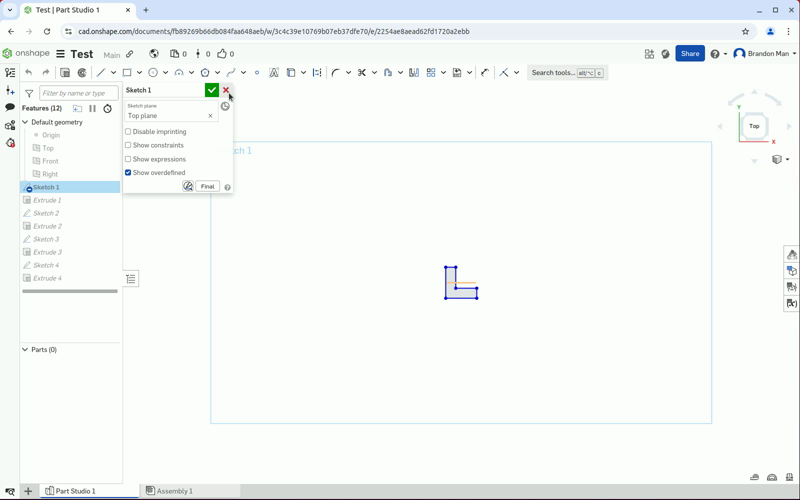
click(229, 92)
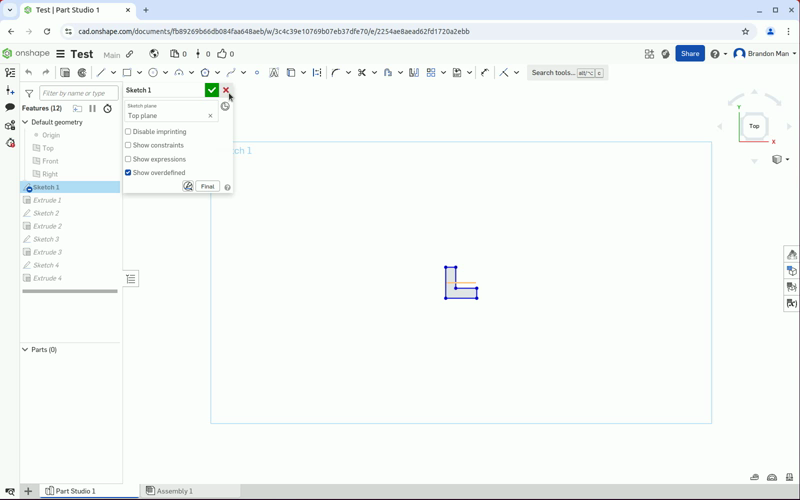
key(shift+s)
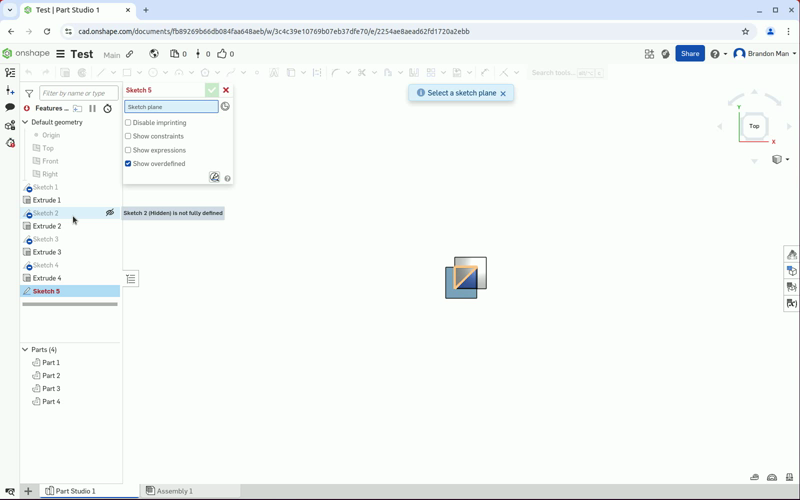
scroll(3)
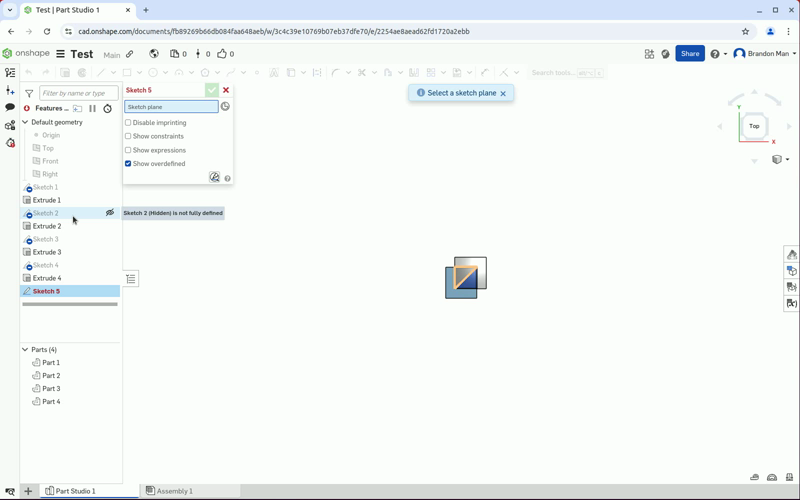
mouse_move(73, 150)
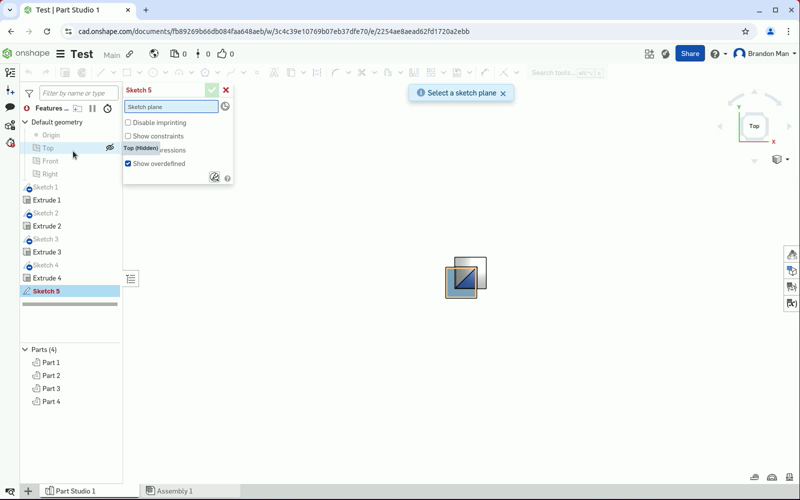
click(73, 150)
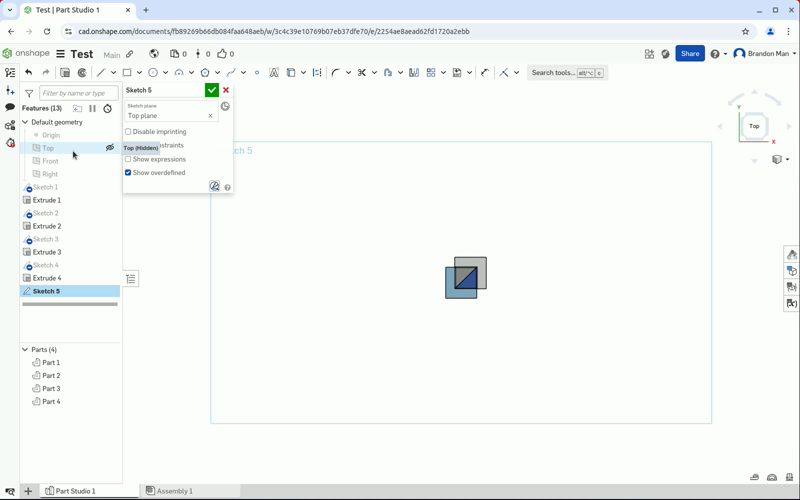
mouse_move(73, 352)
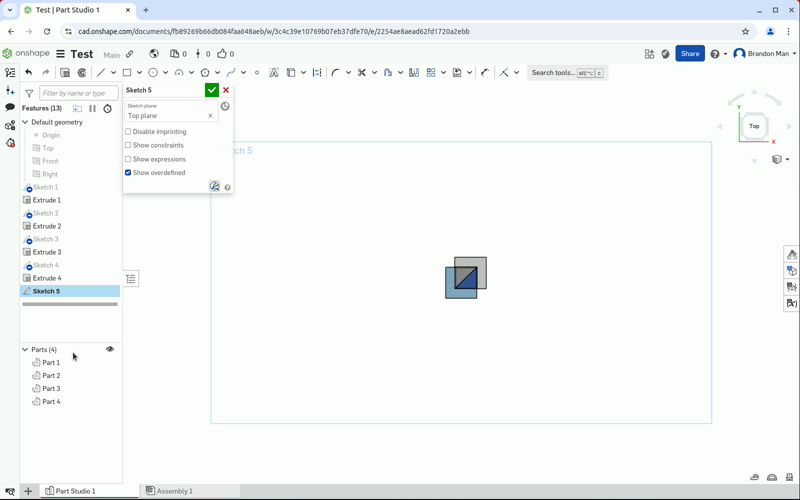
key(y)
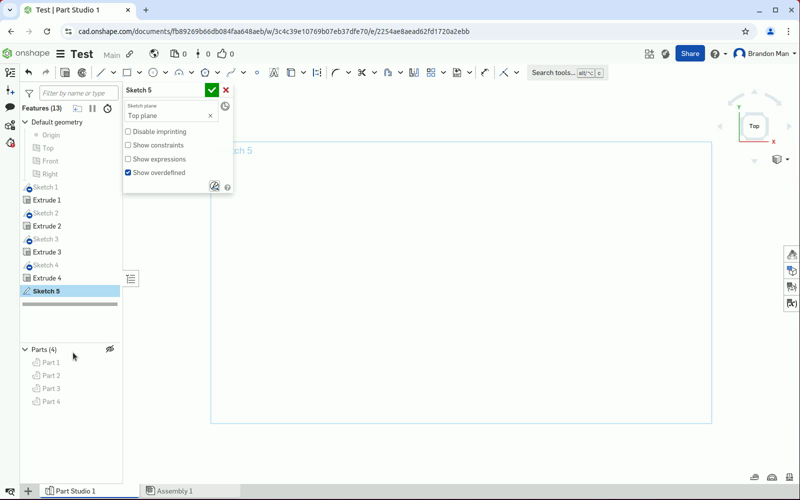
key(l)
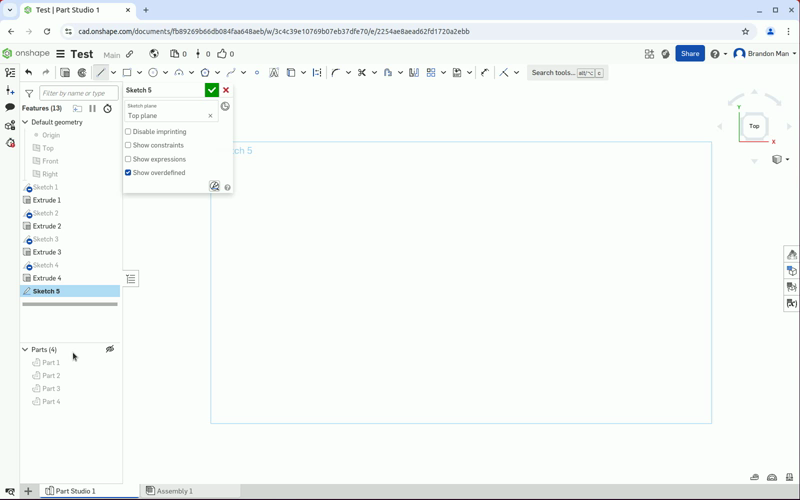
key_down(shift)
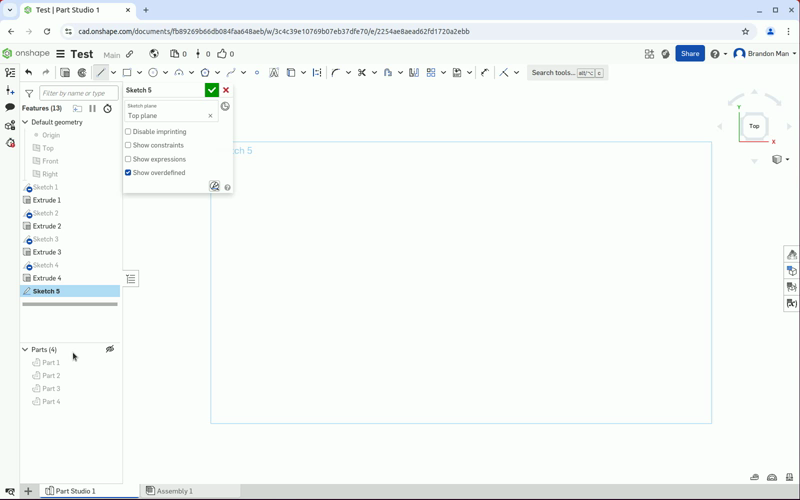
mouse_move(348, 288)
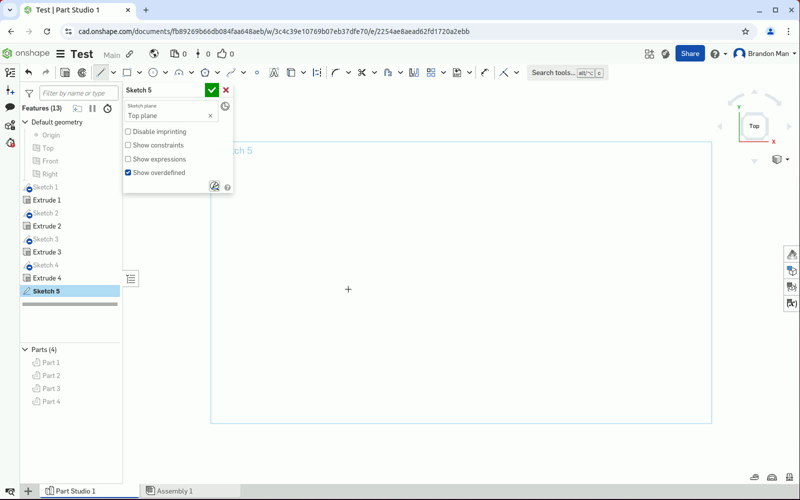
click(348, 288)
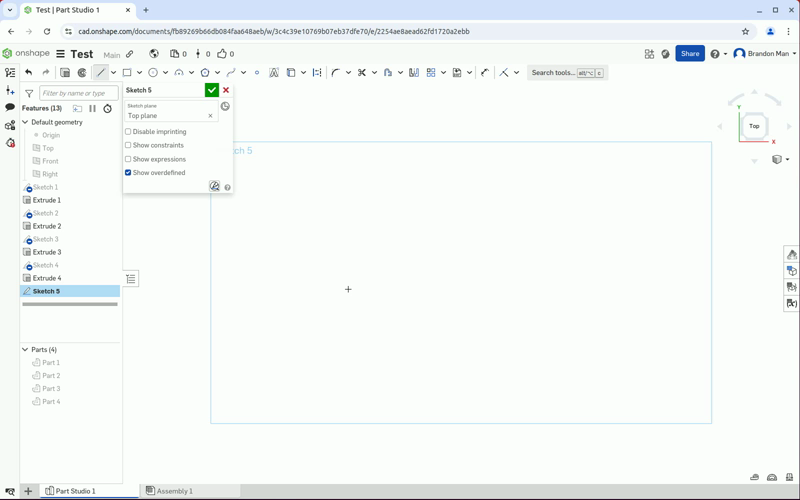
key_up(shift)
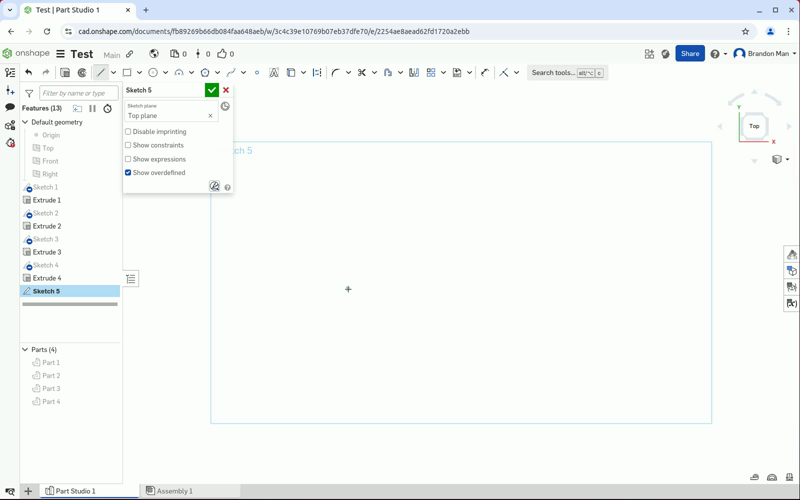
key_down(shift)
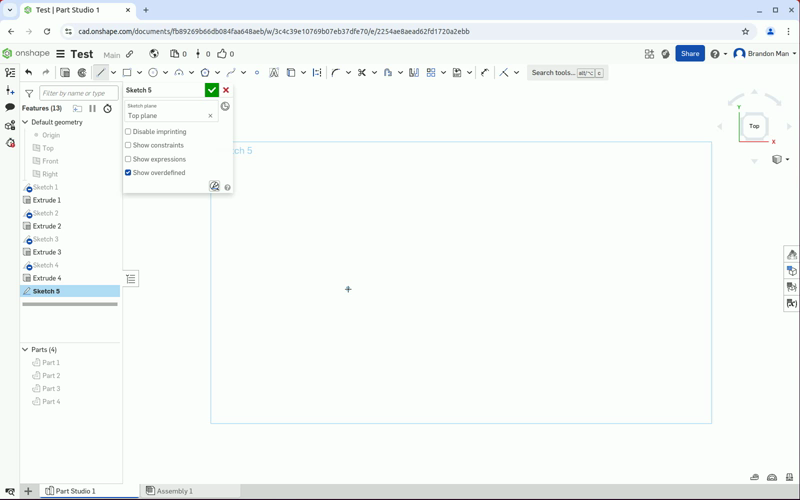
mouse_move(378, 288)
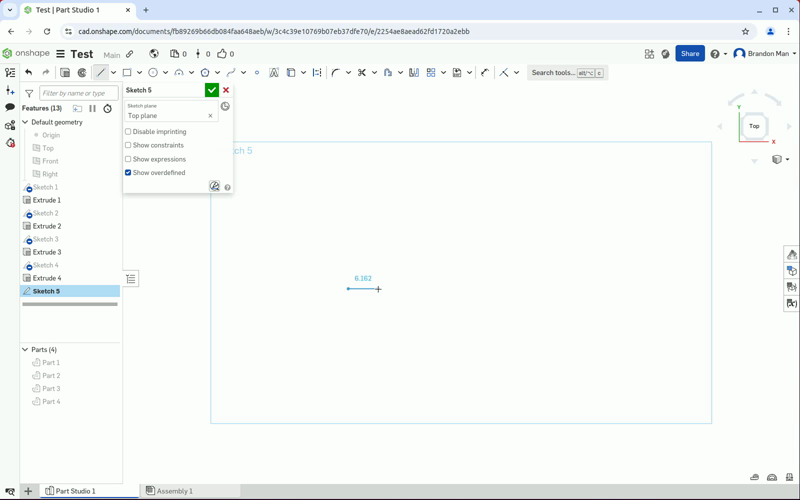
mouse_move(379, 288)
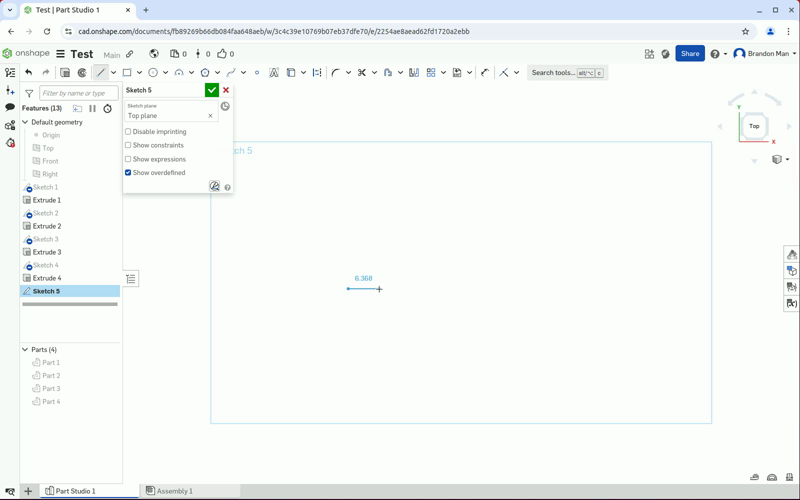
click(379, 288)
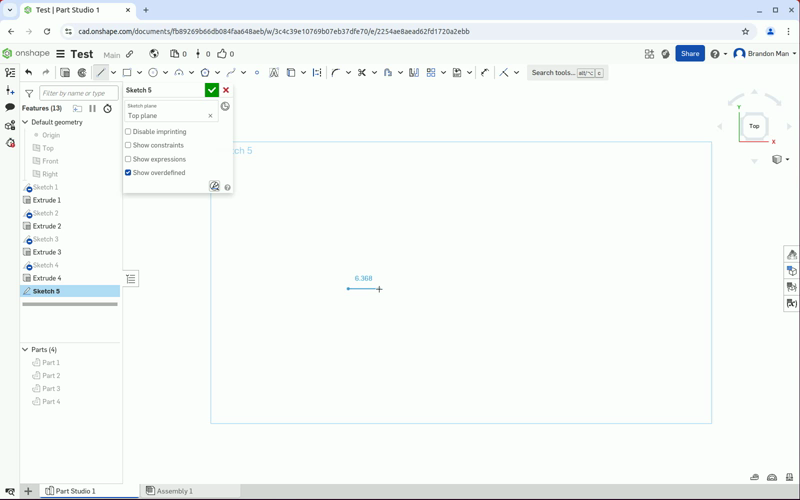
key_up(shift)
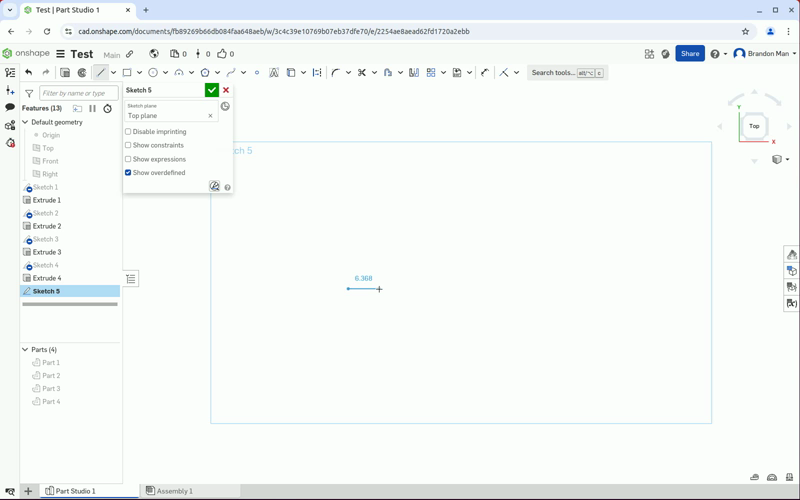
key_down(shift)
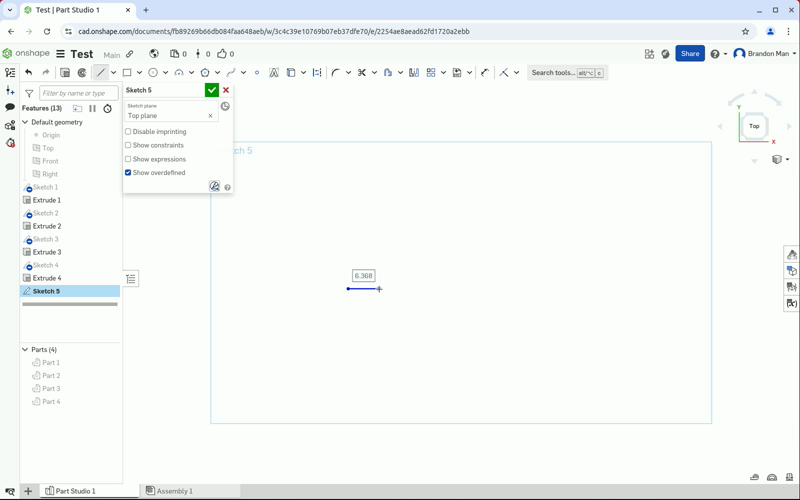
mouse_move(409, 288)
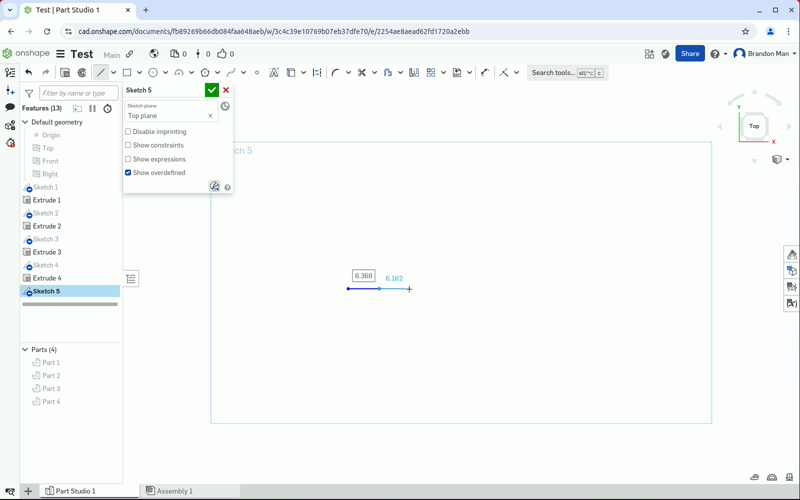
mouse_move(379, 257)
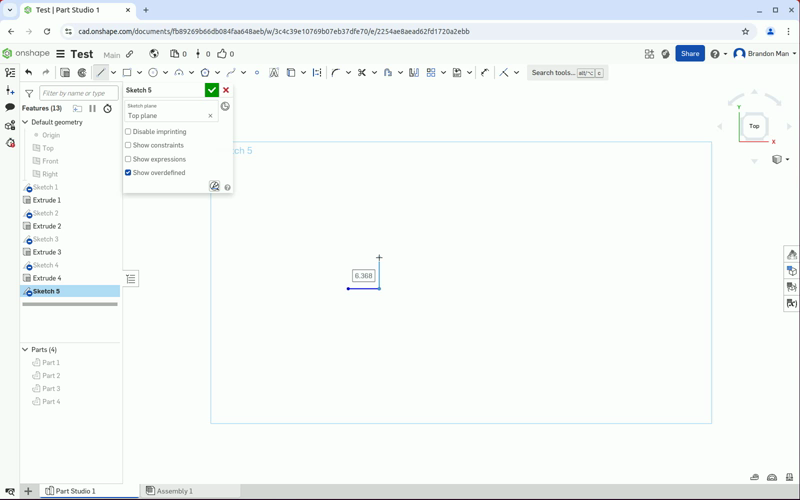
click(379, 257)
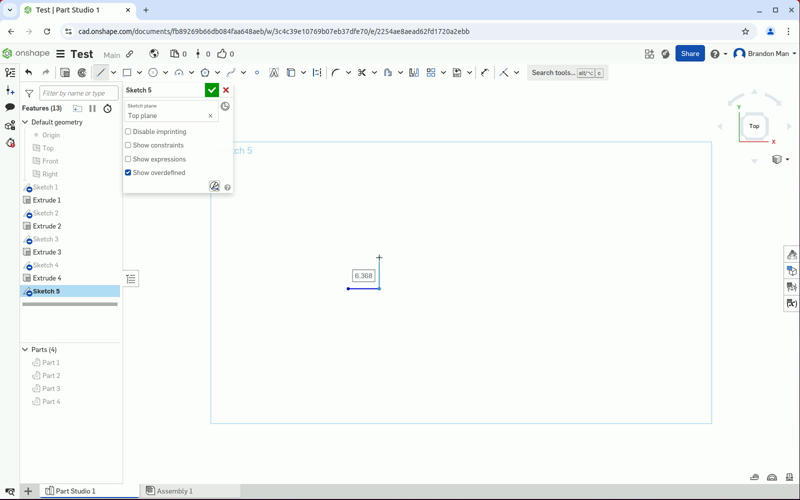
key_up(shift)
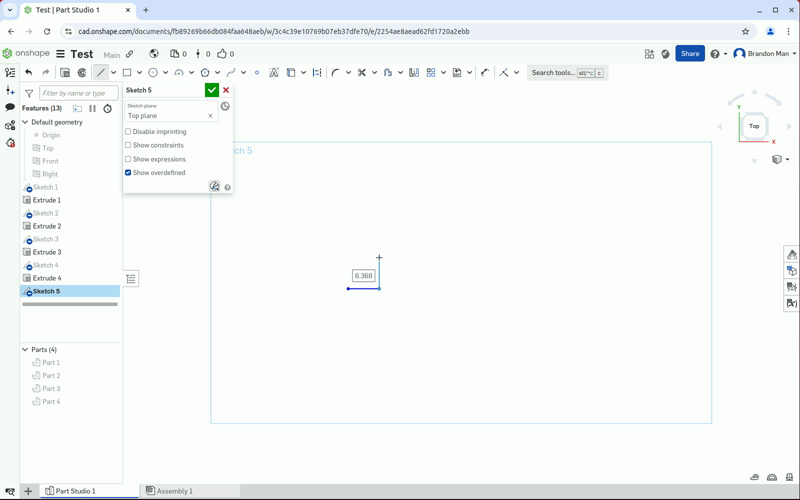
key_down(shift)
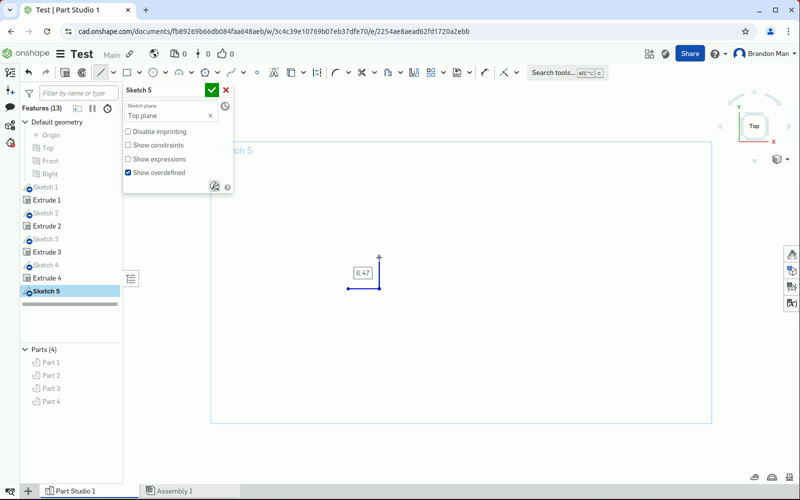
mouse_move(409, 257)
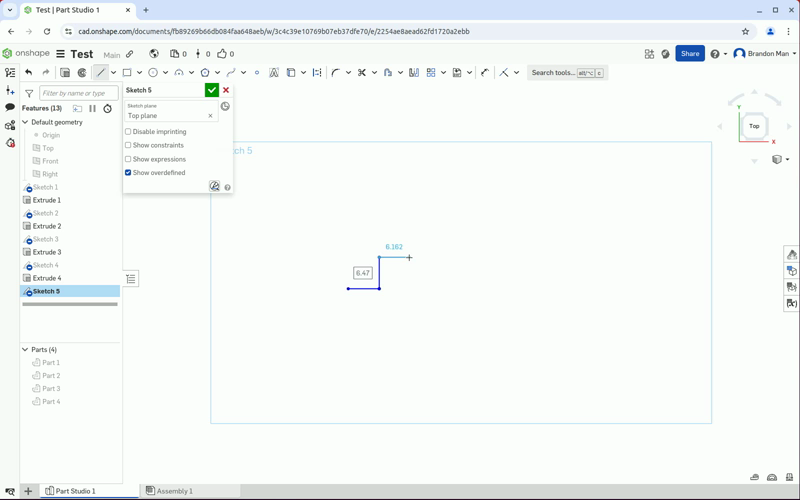
mouse_move(348, 257)
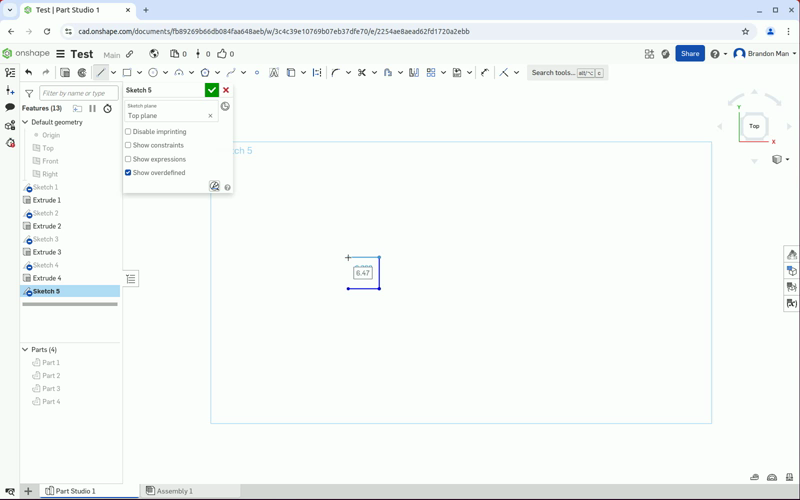
click(348, 257)
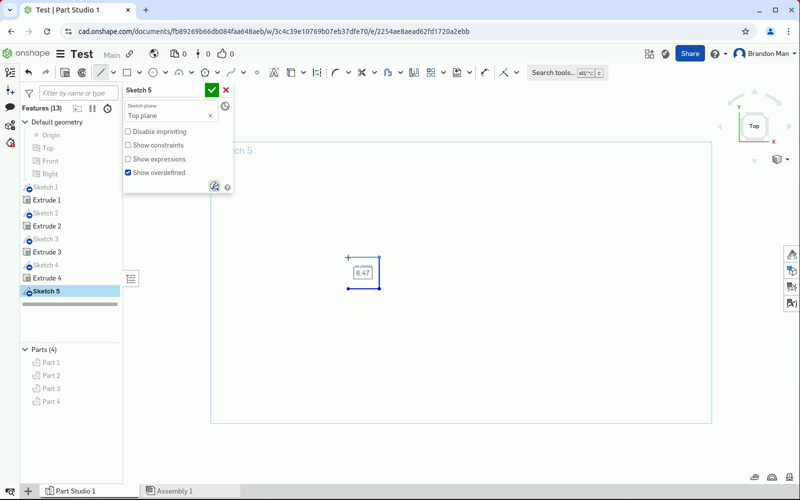
key_up(shift)
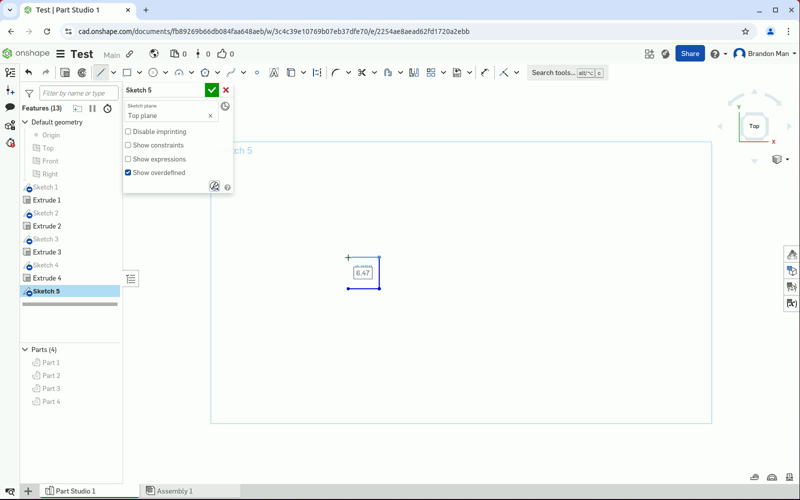
mouse_move(378, 257)
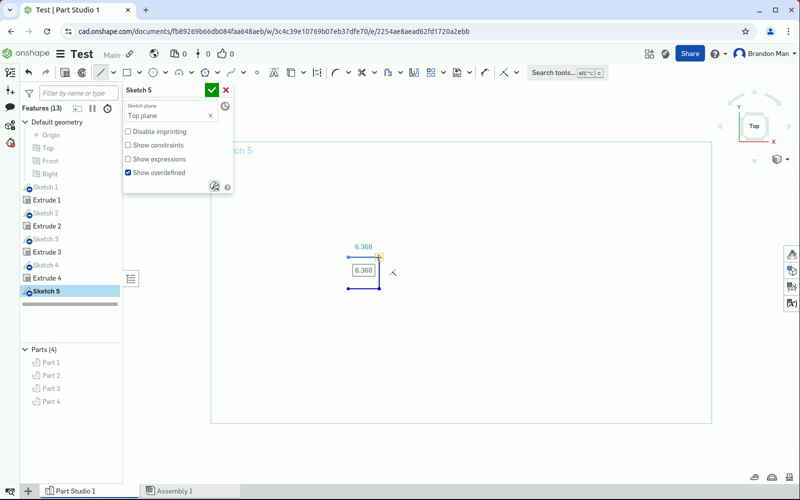
key_down(shift)
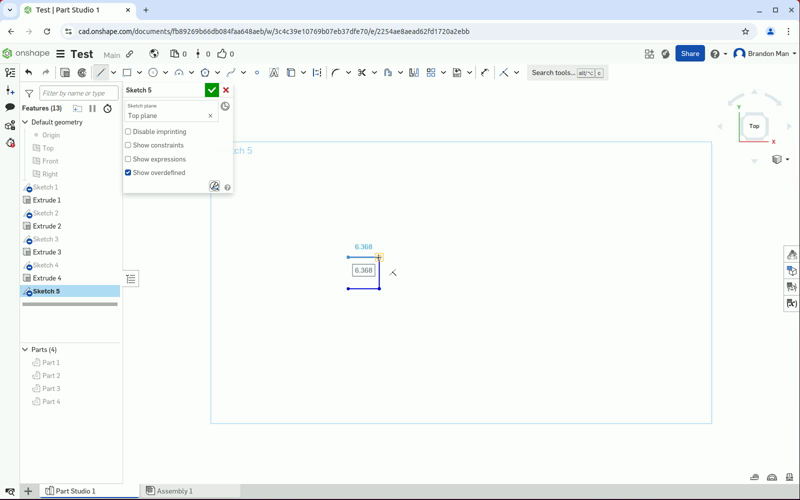
mouse_move(348, 288)
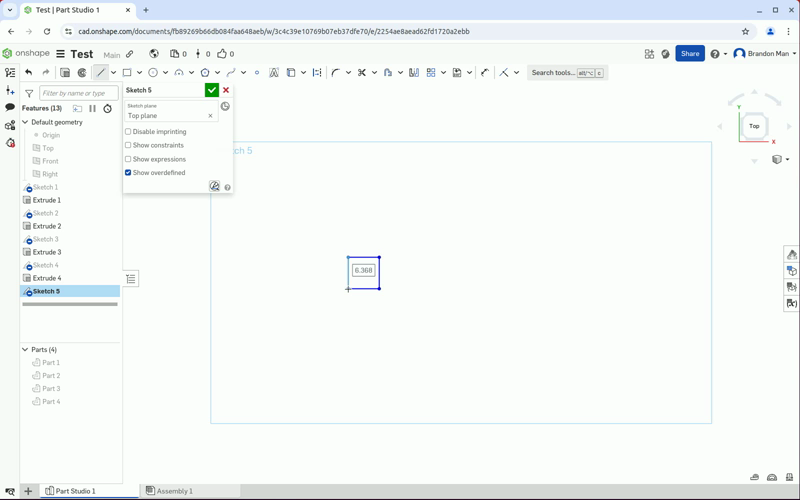
key_up(shift)
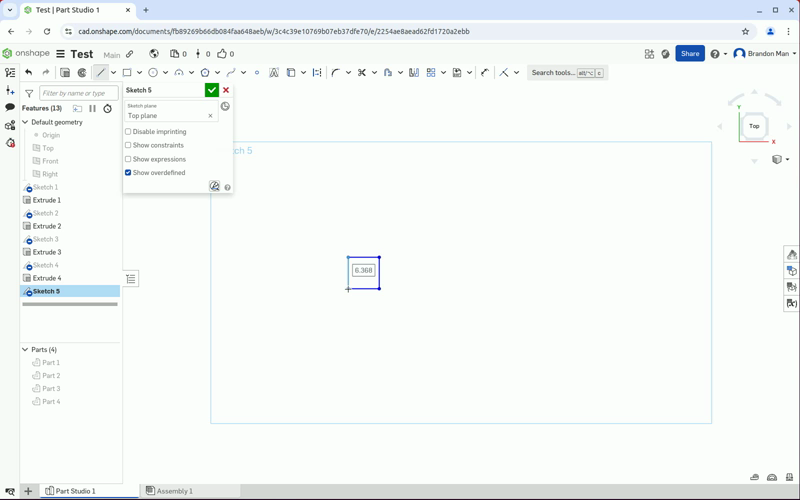
click(348, 288)
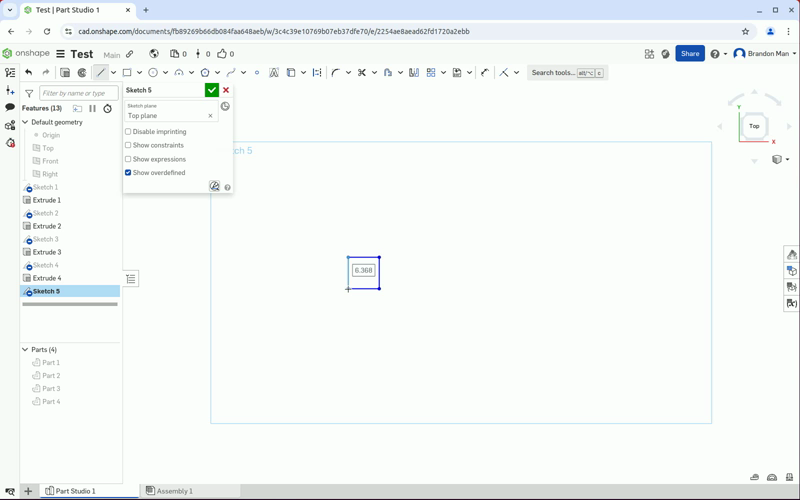
key(esc)
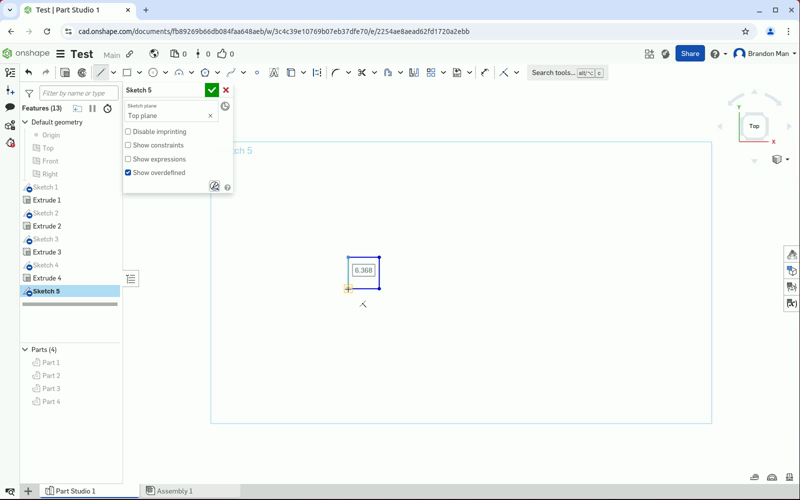
mouse_move(373, 282)
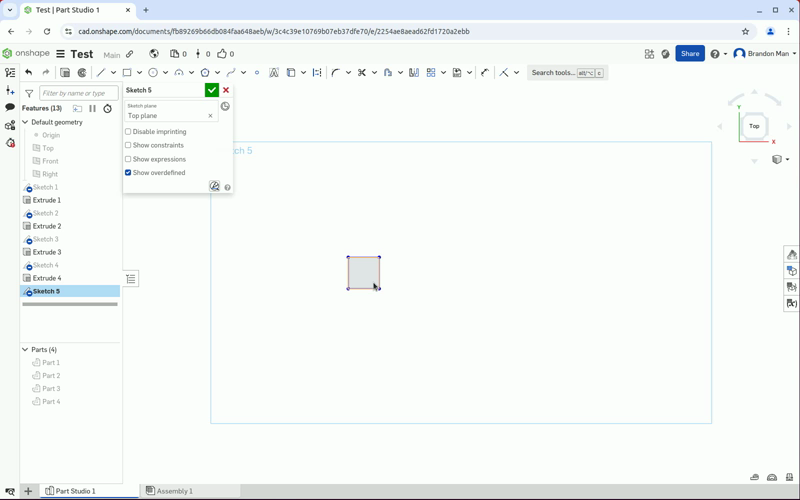
scroll(6)
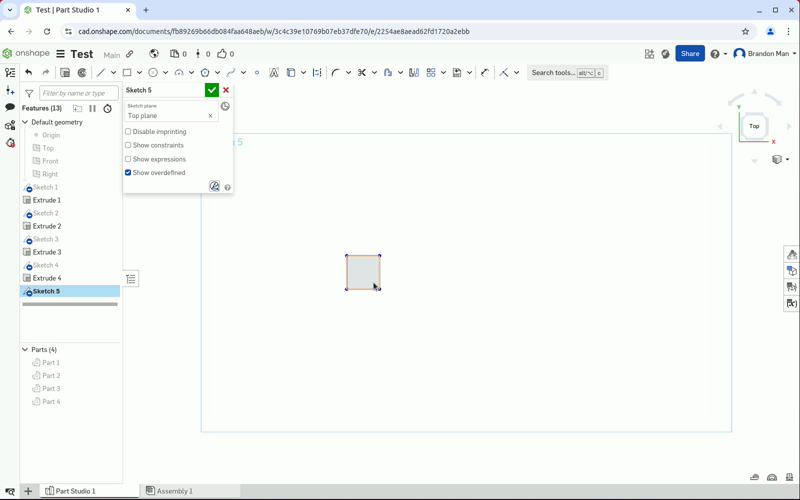
scroll(6)
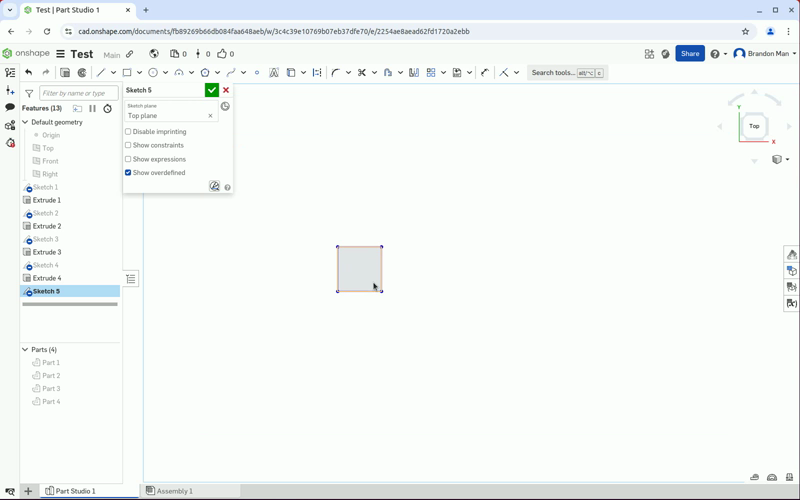
scroll(6)
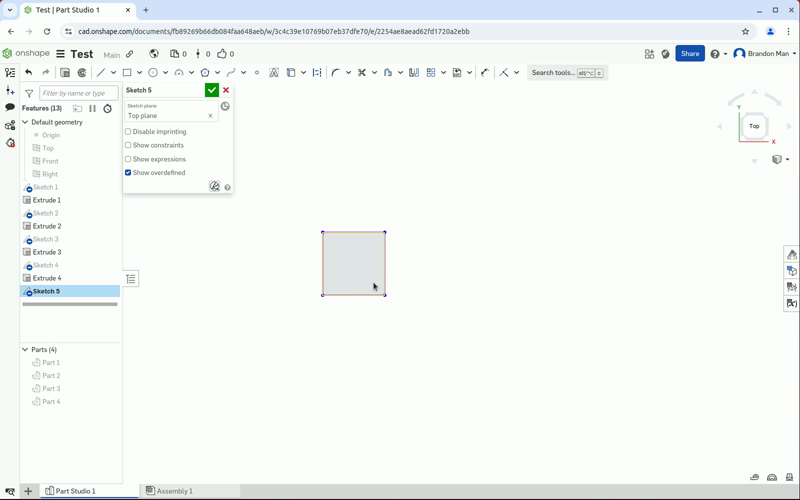
scroll(6)
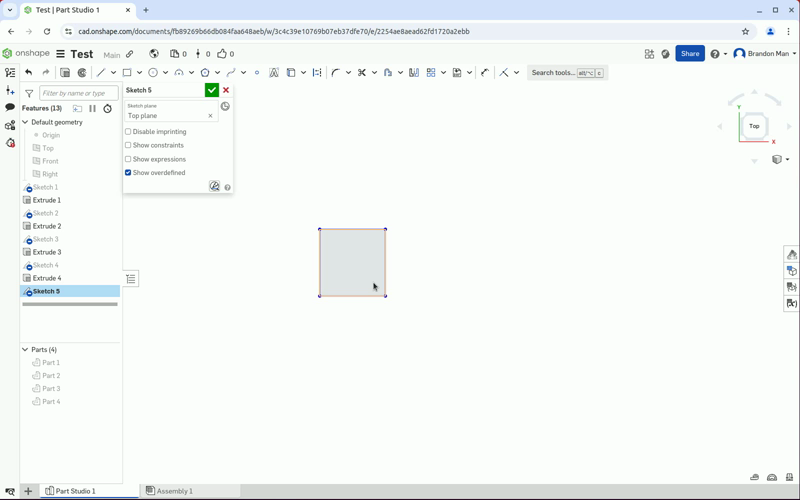
scroll(6)
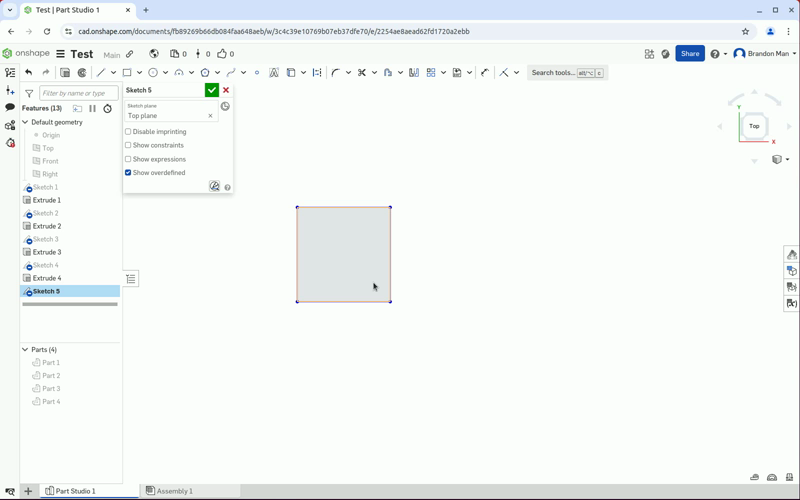
scroll(6)
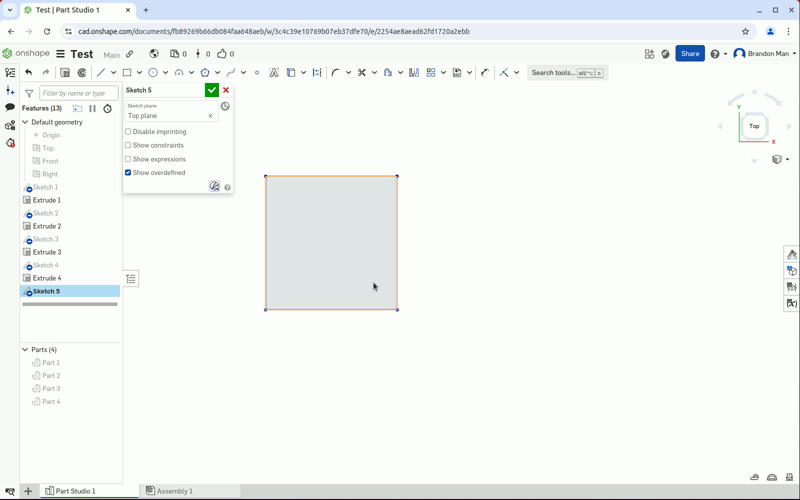
scroll(6)
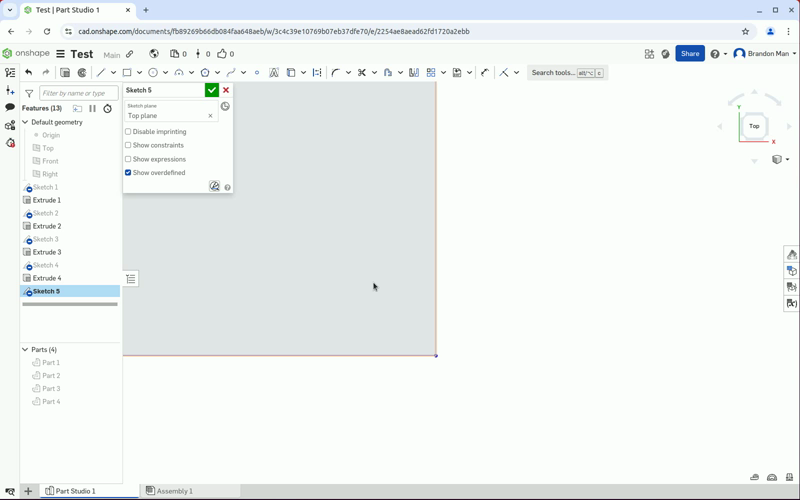
click(373, 282)
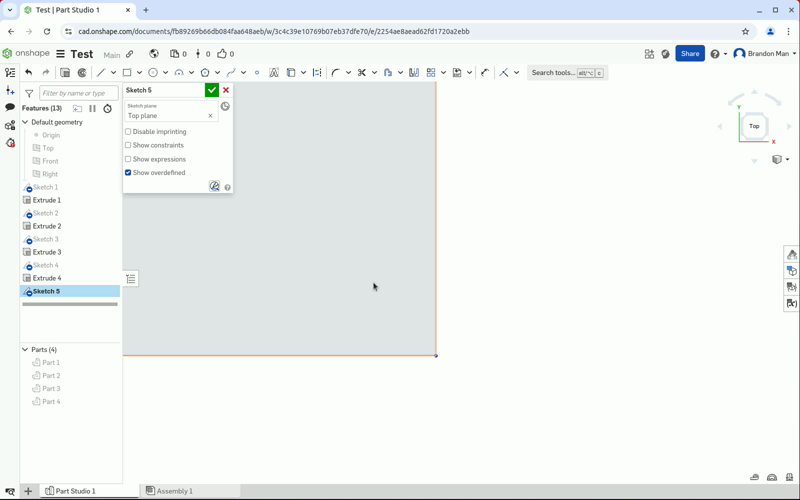
scroll(-6)
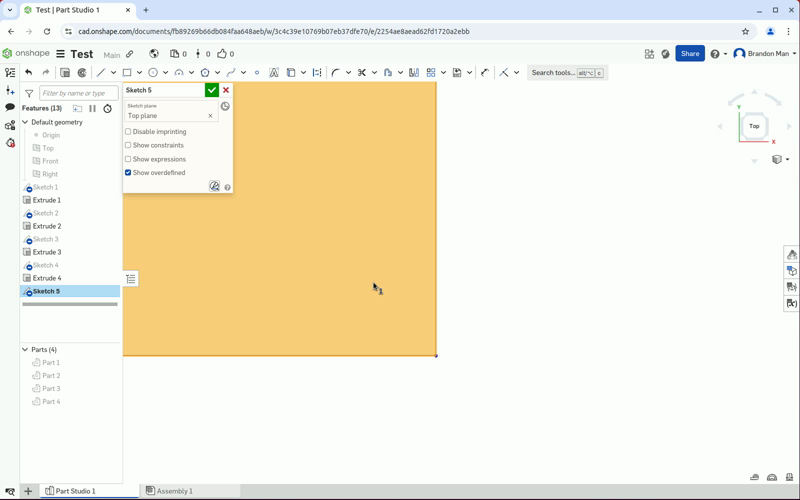
scroll(-6)
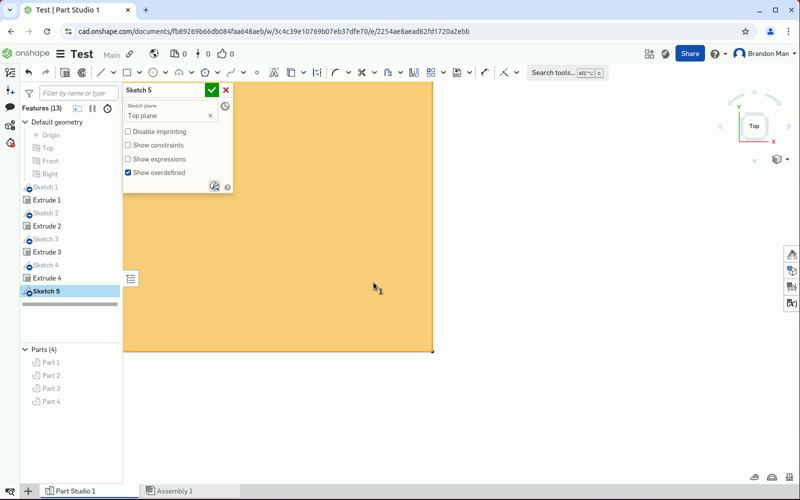
scroll(-6)
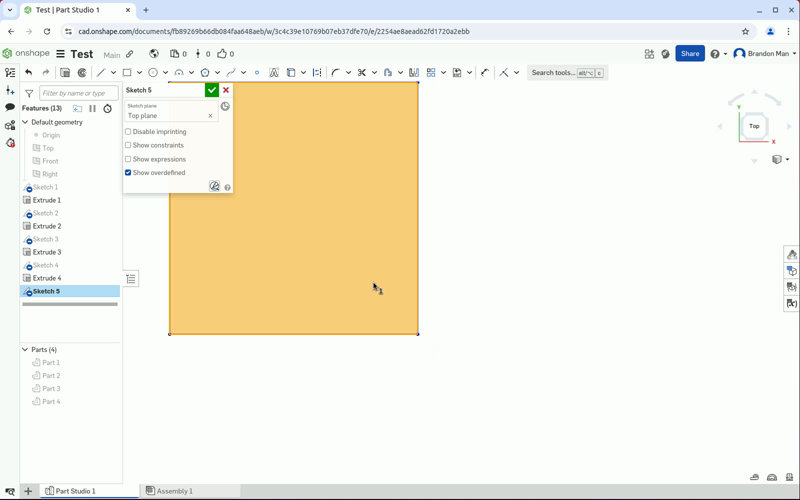
scroll(-6)
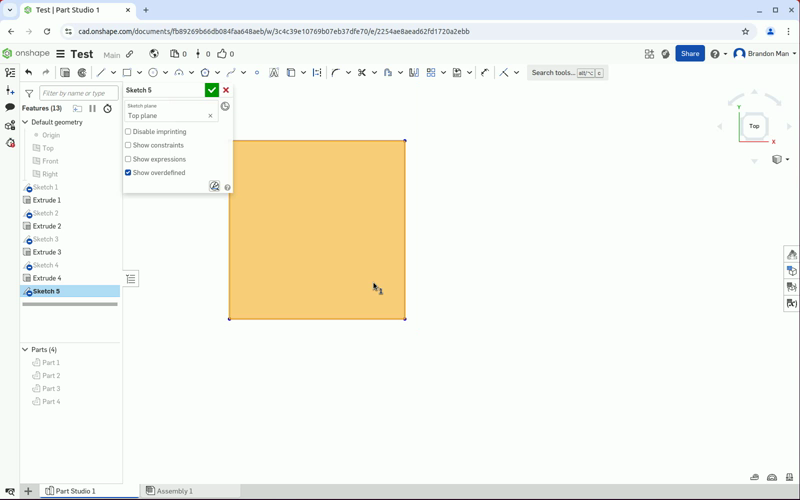
scroll(-6)
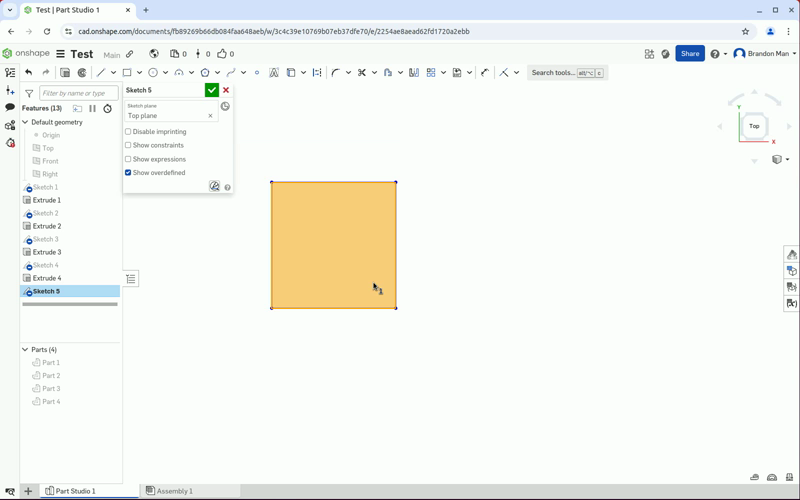
scroll(-6)
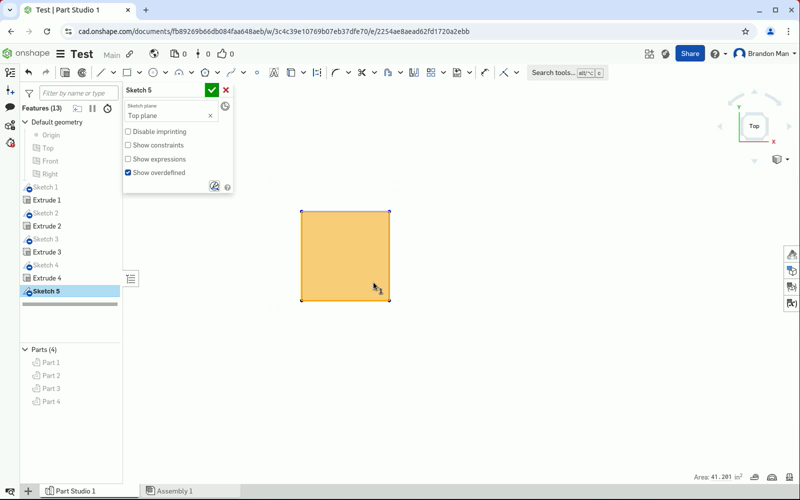
scroll(-6)
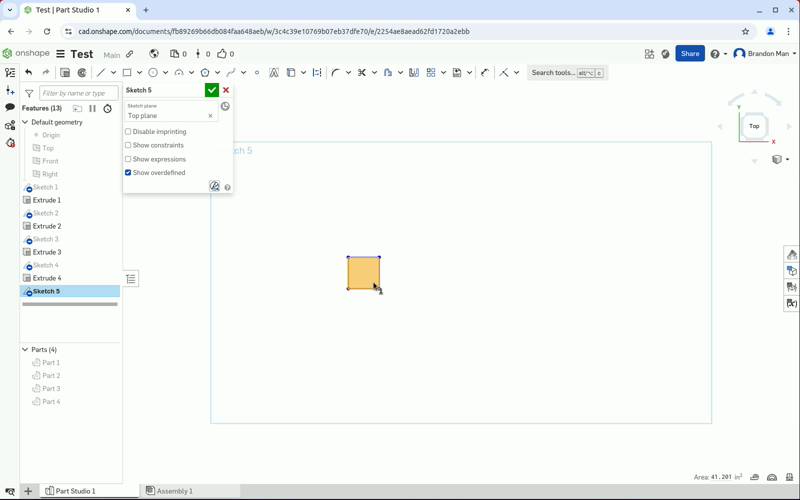
mouse_move(73, 352)
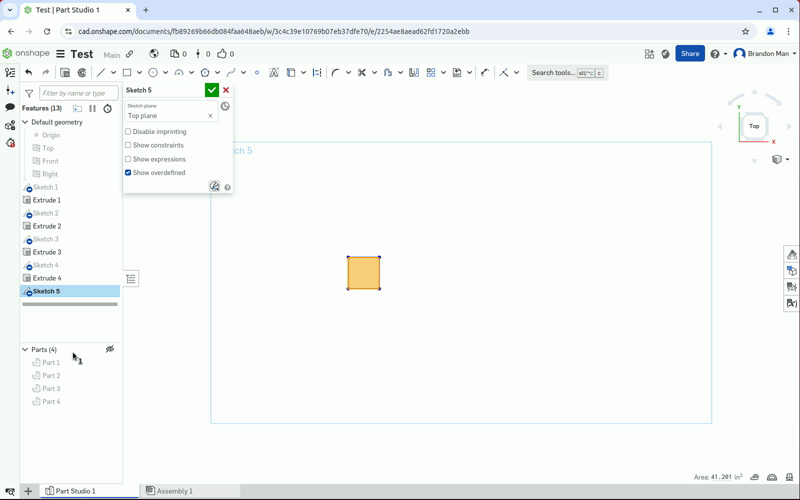
key(shift+y)
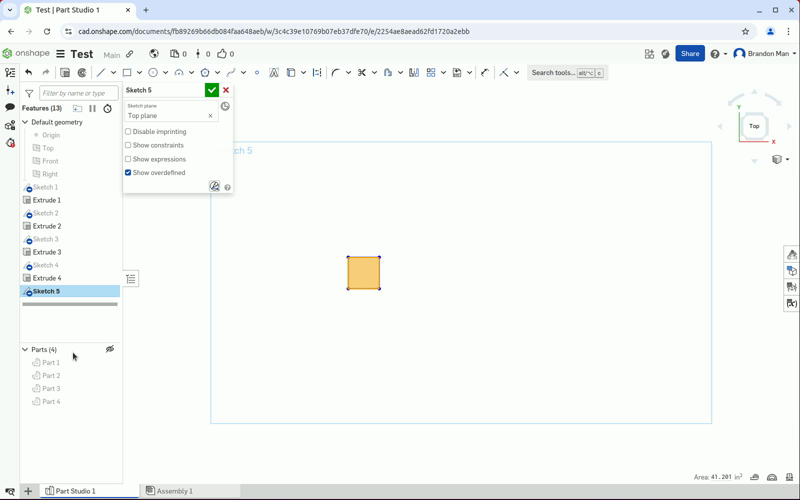
key(shift+e)
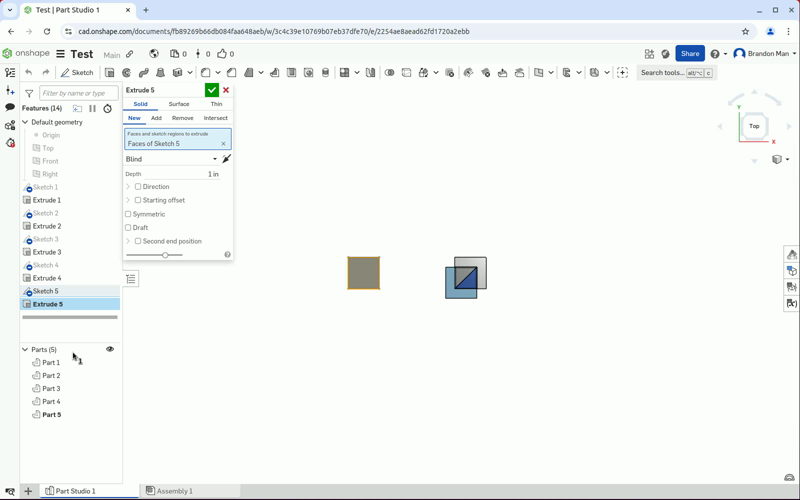
mouse_move(143, 106)
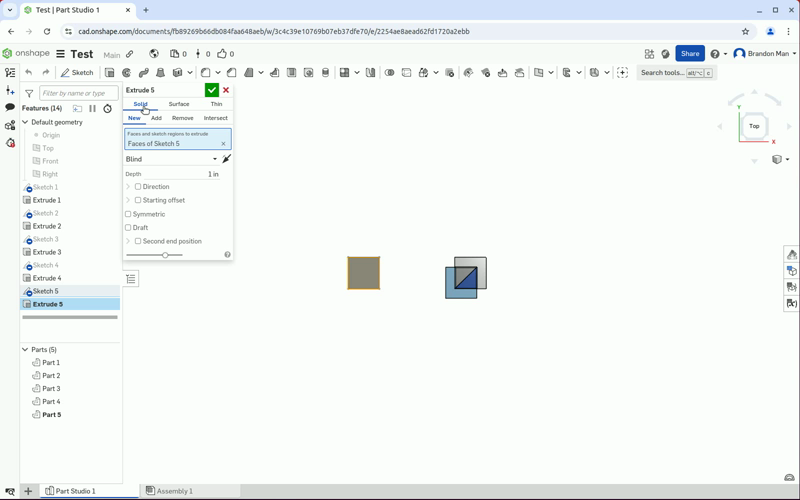
click(143, 106)
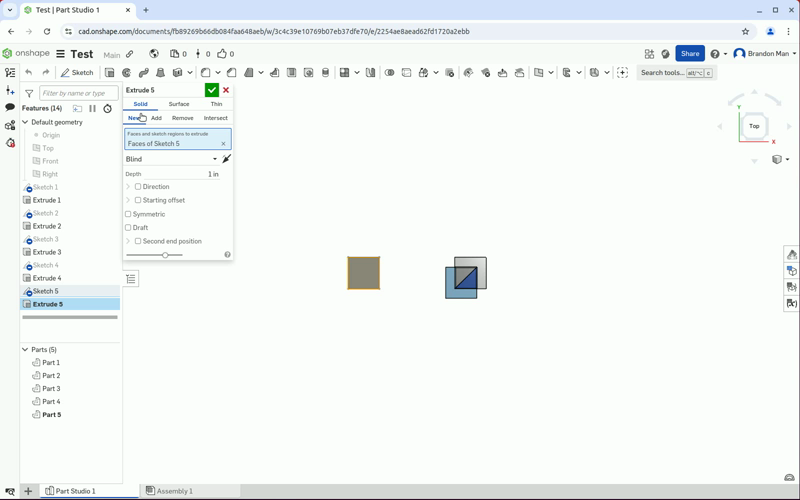
mouse_move(137, 120)
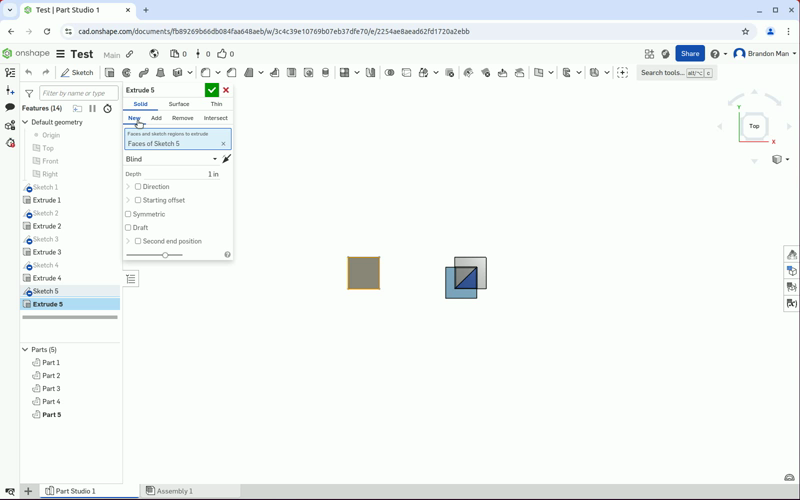
click(137, 120)
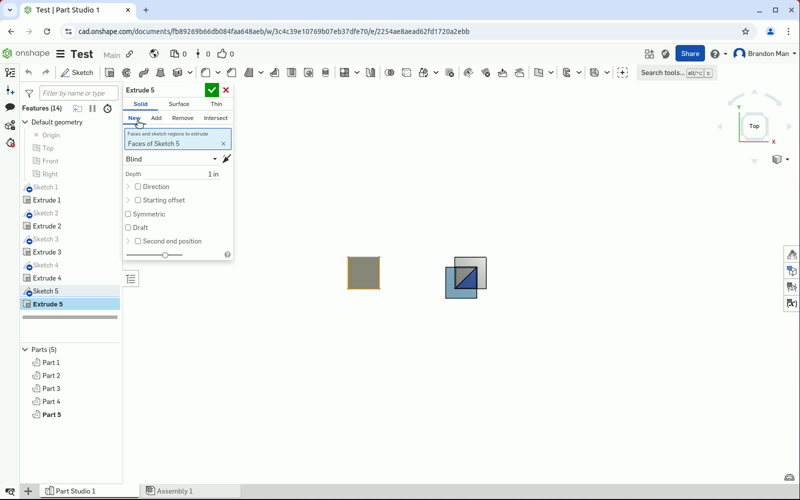
key(tab, 4)
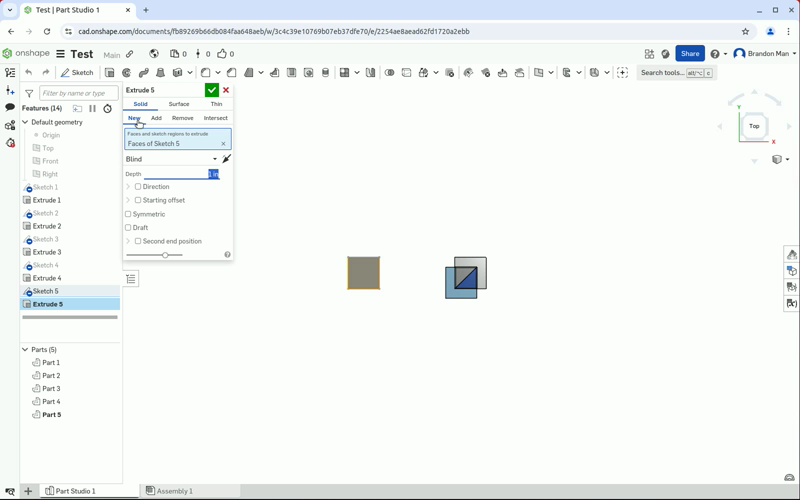
text(1.685)
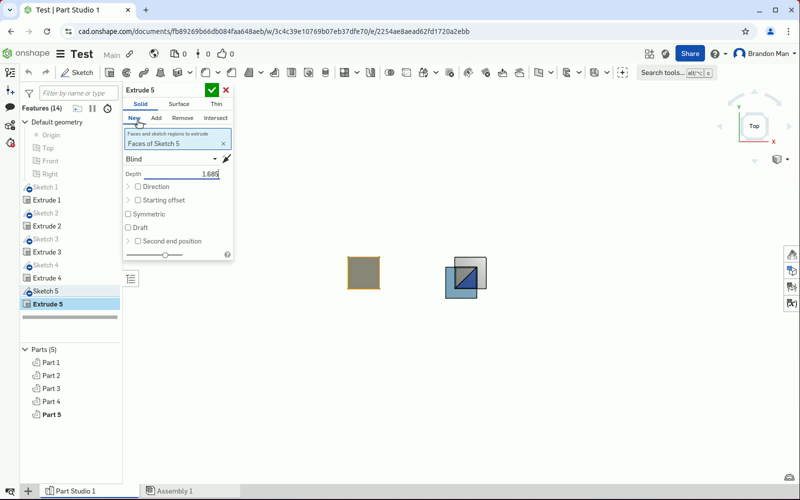
key(enter)
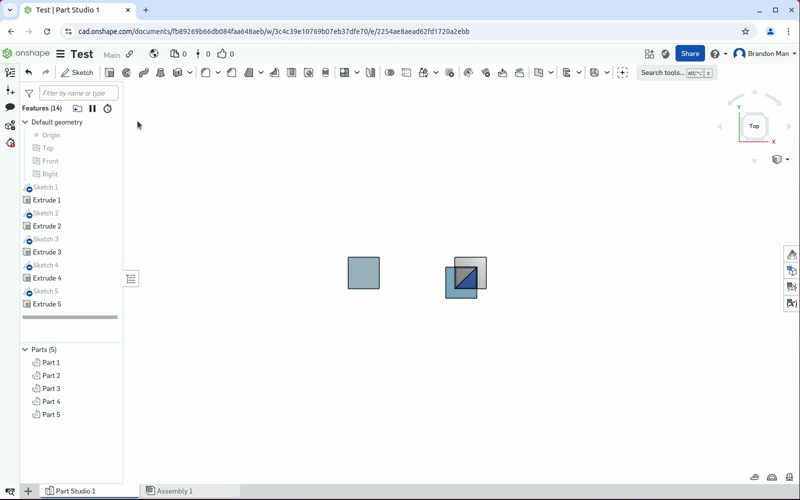
key(shift+h)
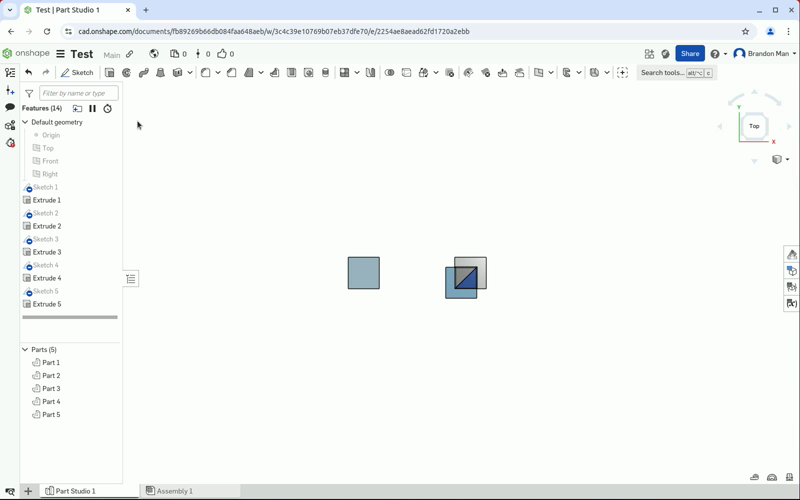
key(shift+h)
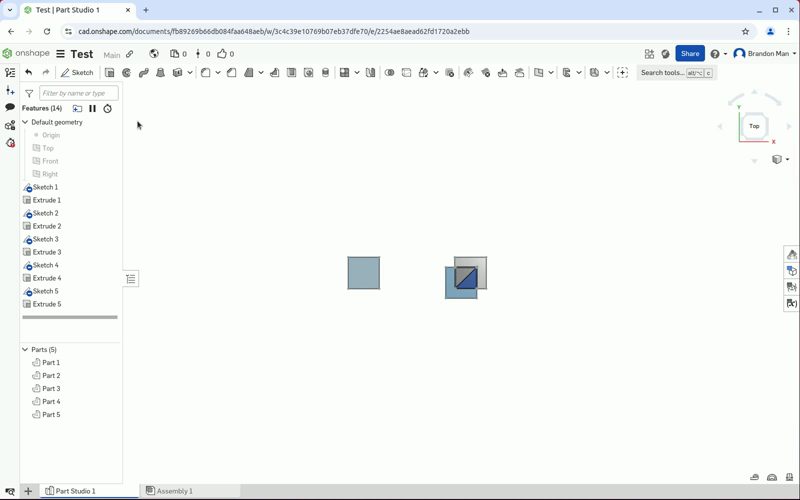
key(shift+7)
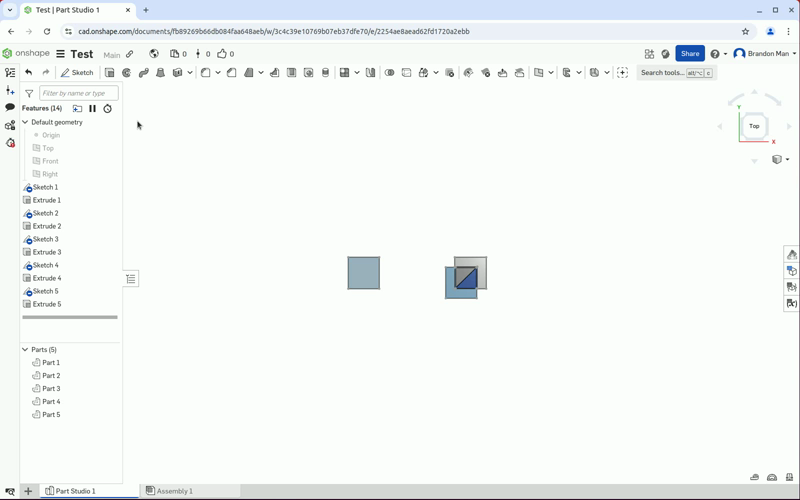
key(up, 3)
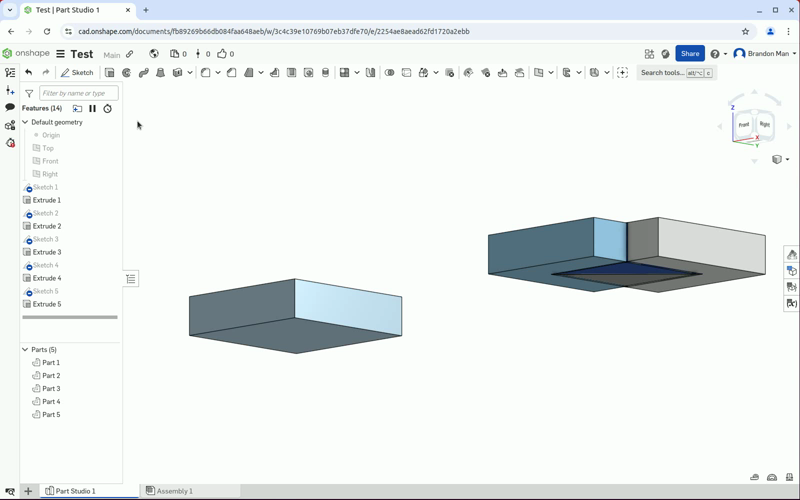
key(left, 3)
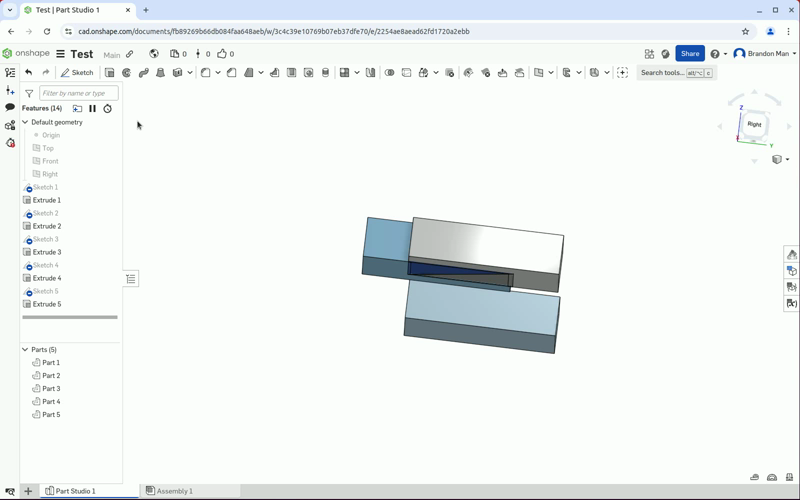
key(right, 3)
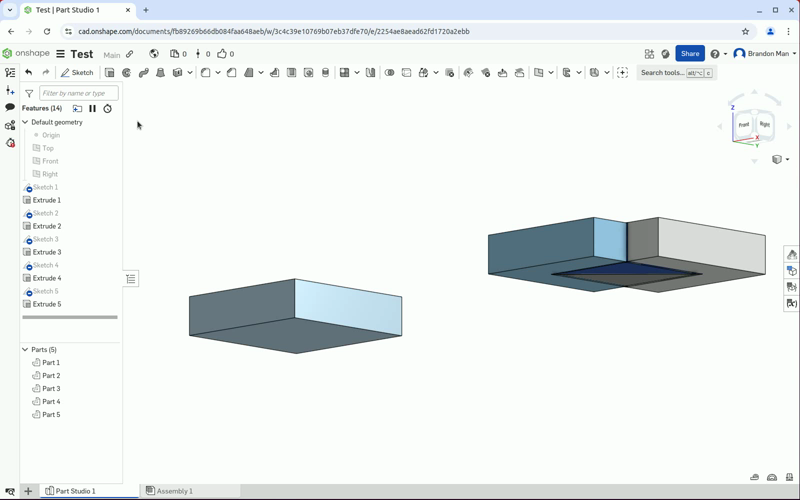
key(down, 3)
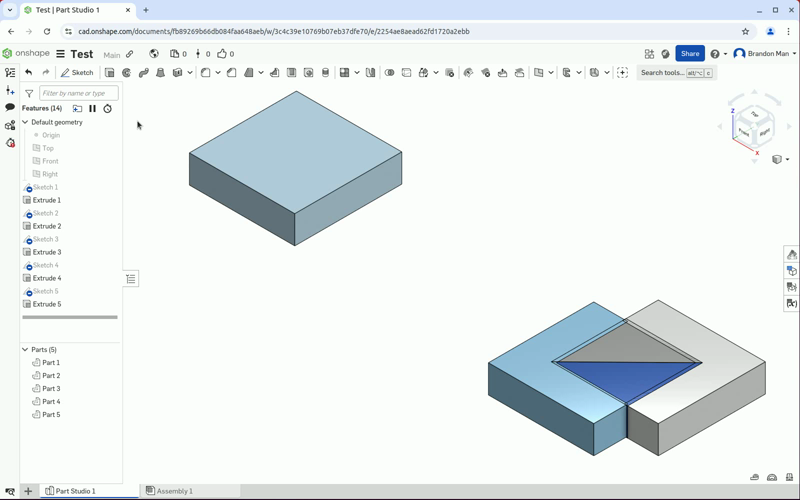
mouse_move(73, 189)
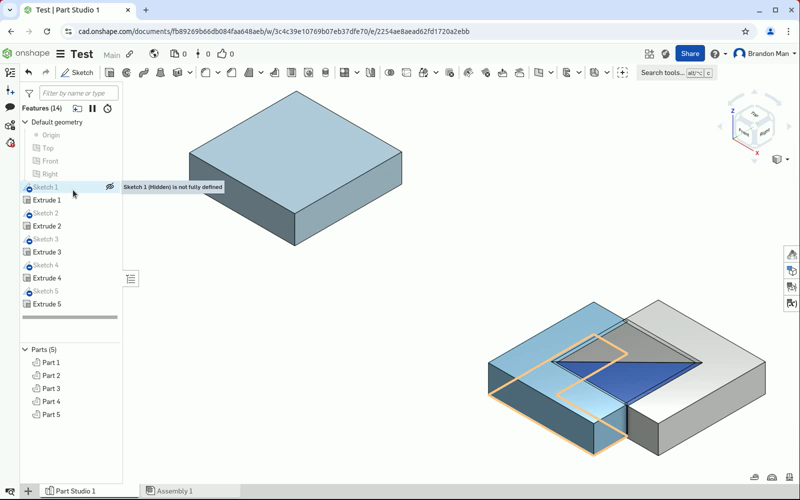
click(73, 189)